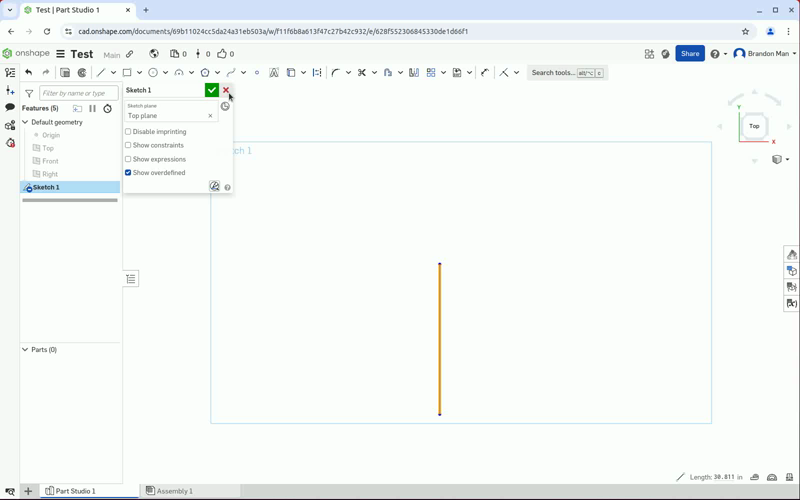
key(shift+h)
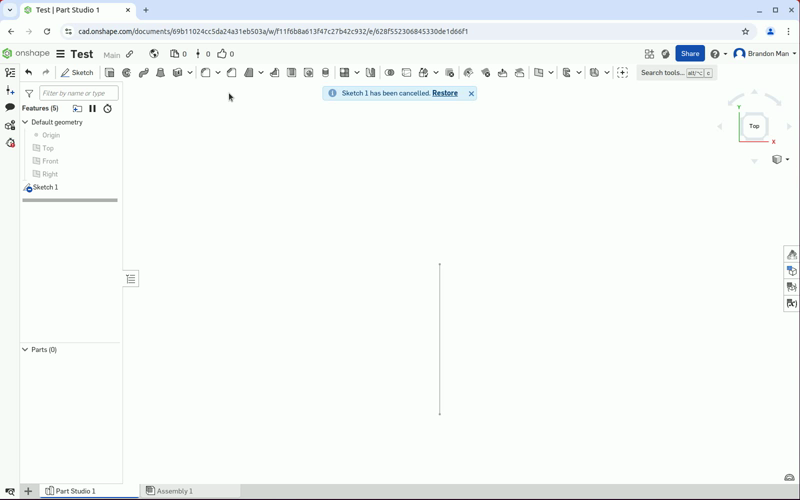
mouse_move(73, 352)
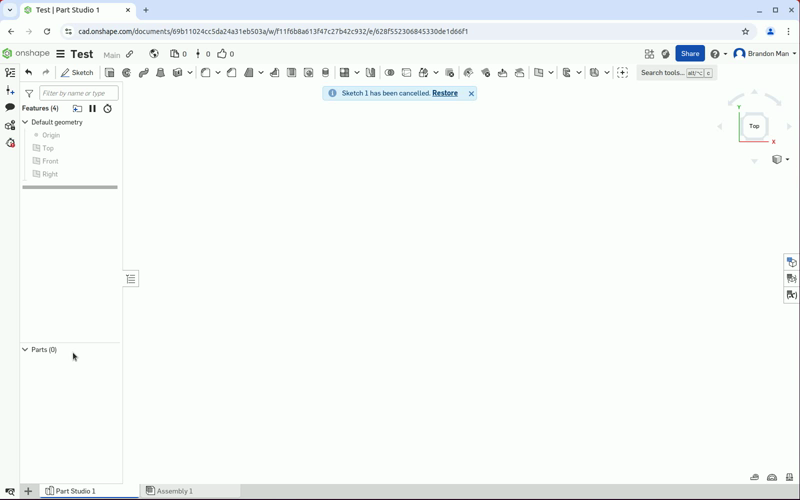
key(y)
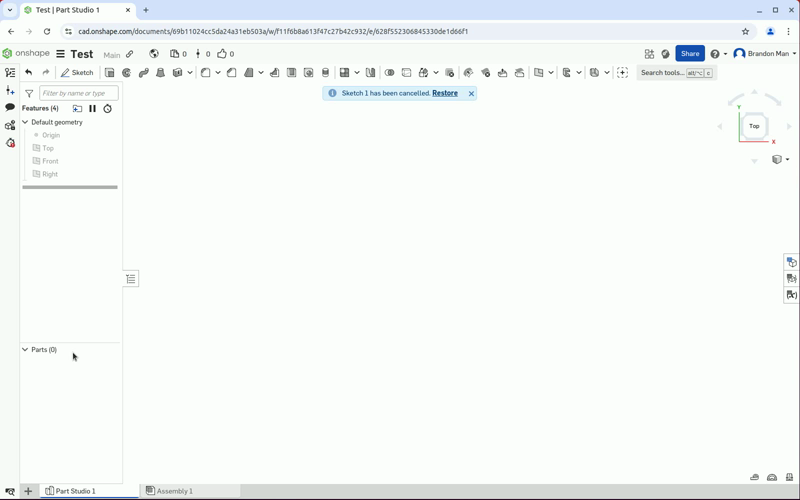
key(shift+p)
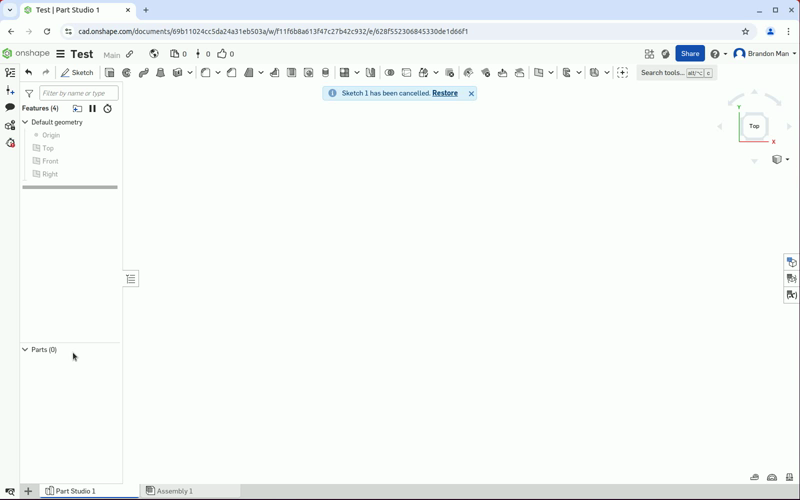
key(space)
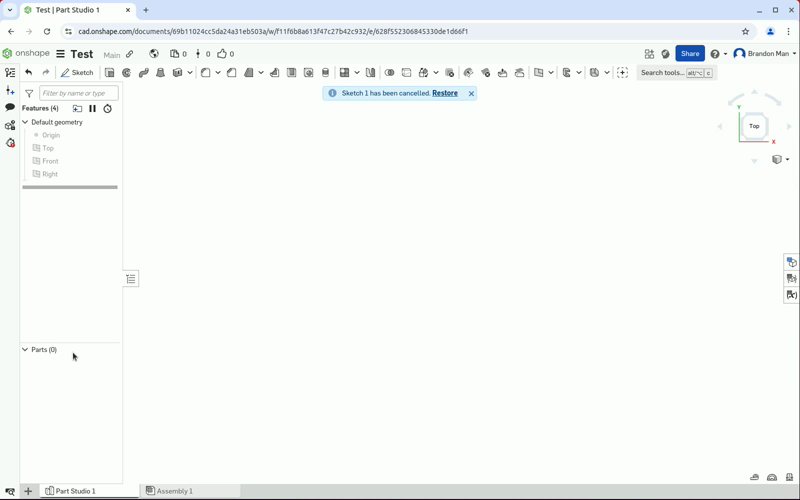
key_down(shift)
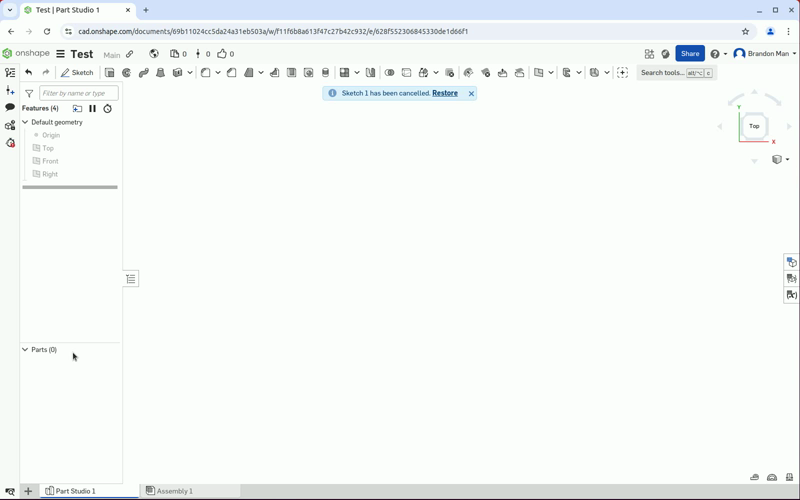
key(up)
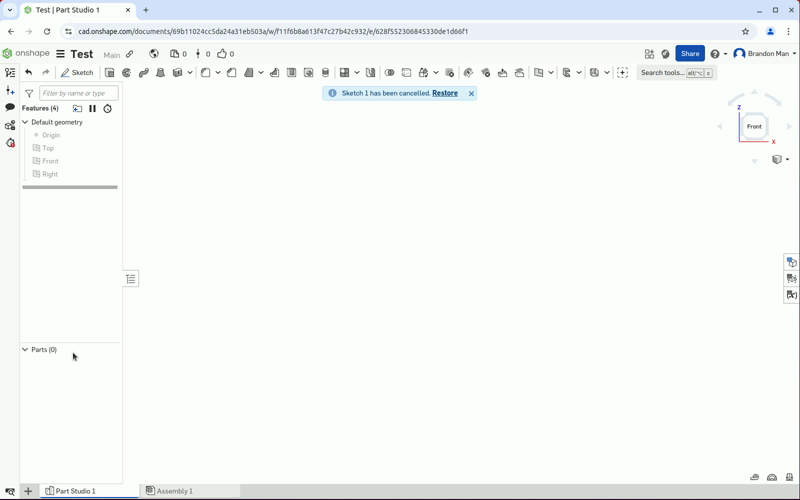
key_up(shift)
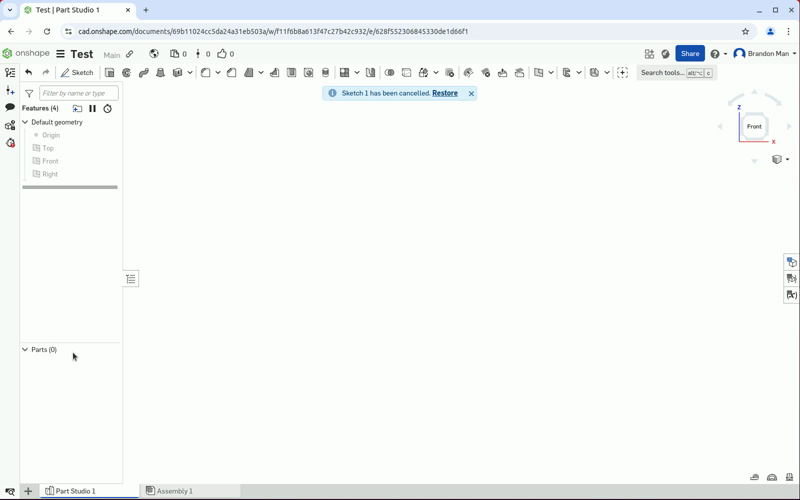
mouse_move(73, 352)
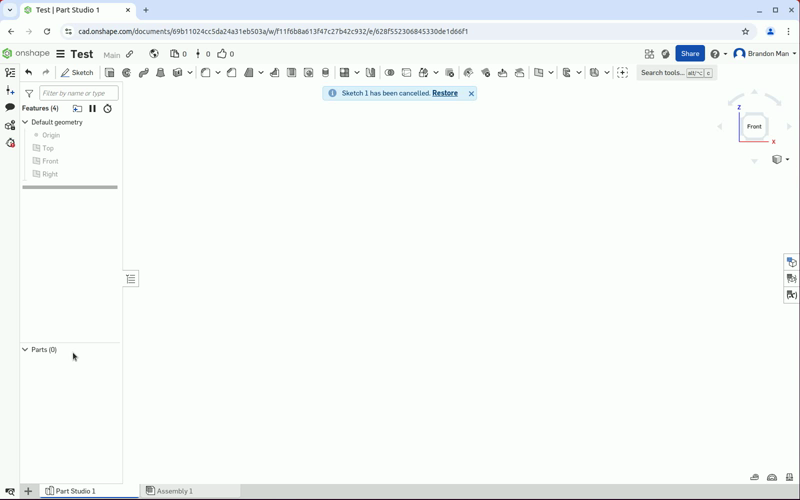
key(shift+y)
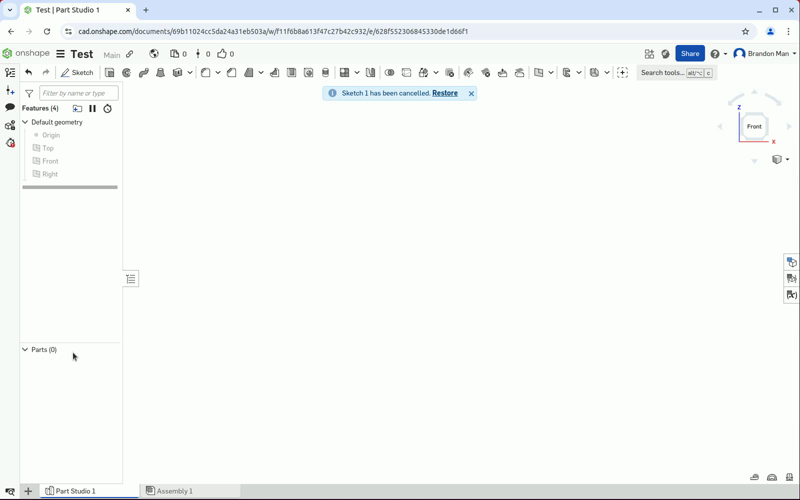
key(shift+s)
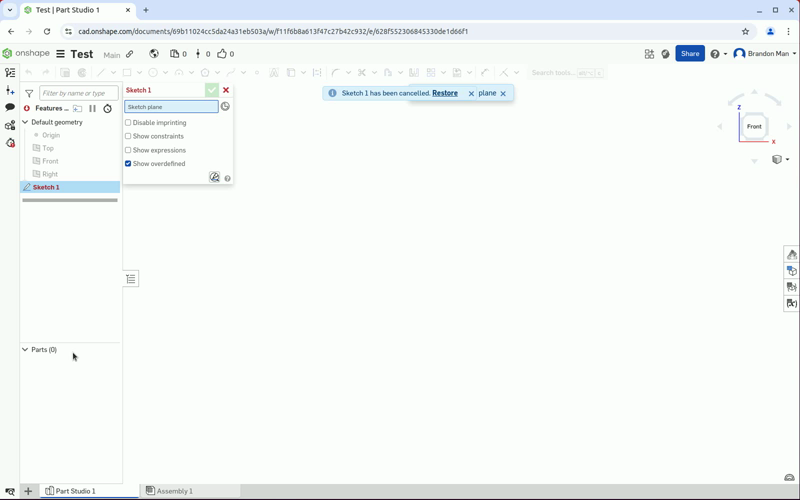
mouse_move(73, 163)
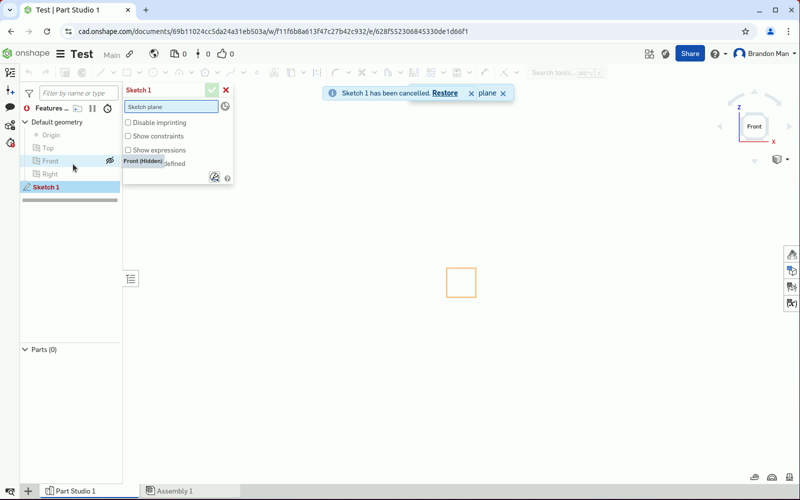
click(73, 163)
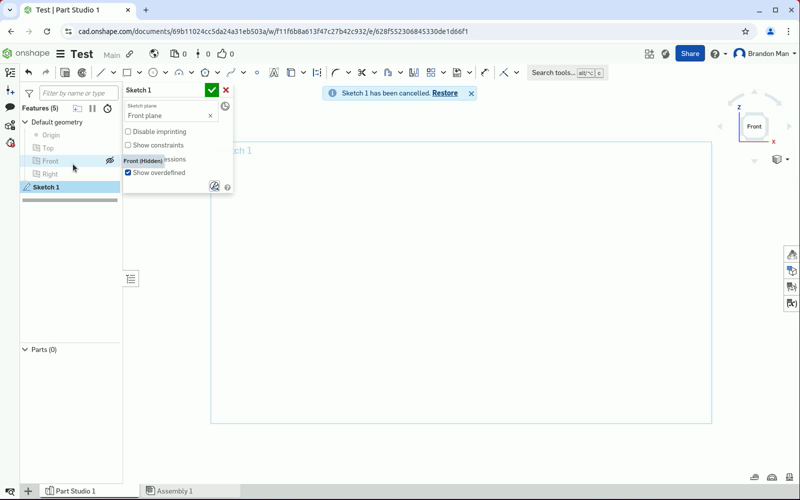
mouse_move(73, 352)
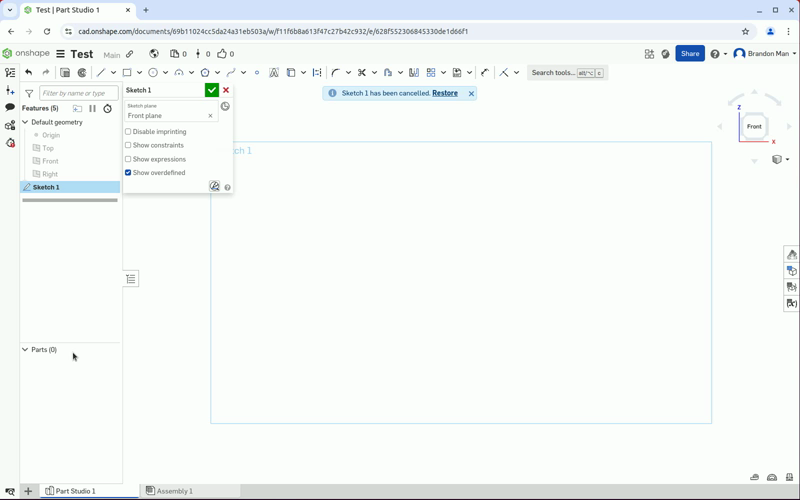
key(y)
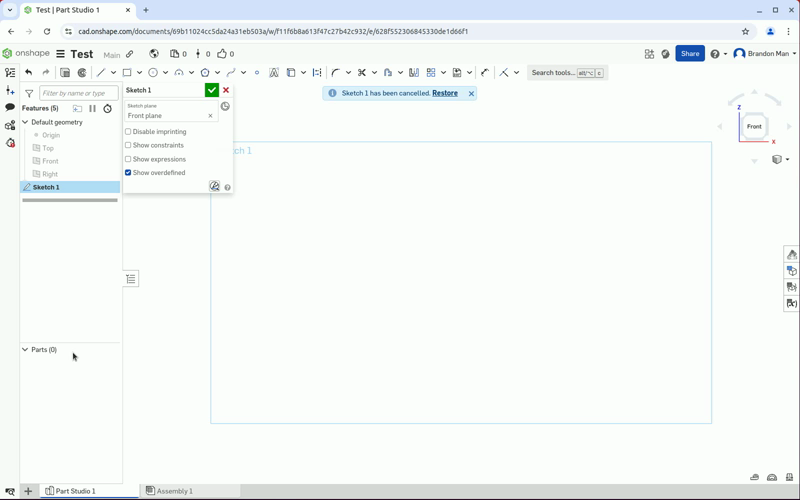
key(l)
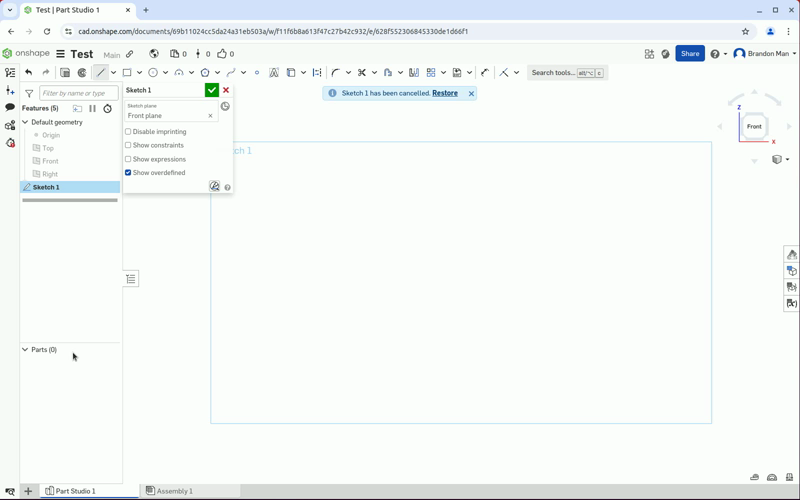
key_down(shift)
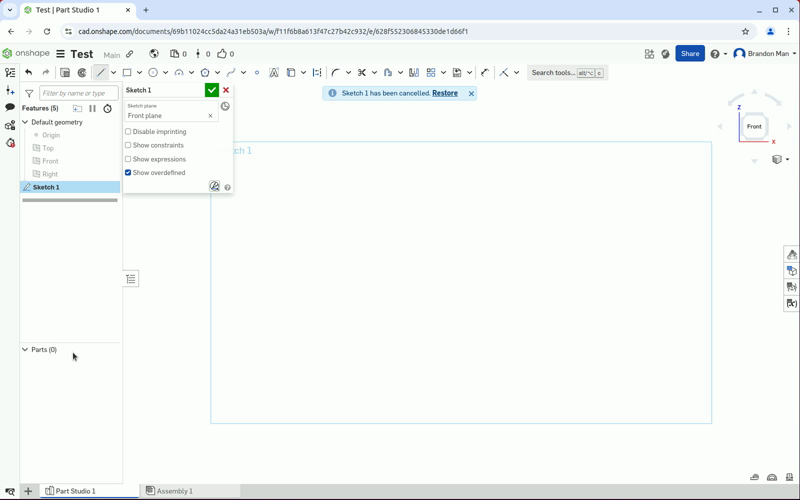
mouse_move(427, 282)
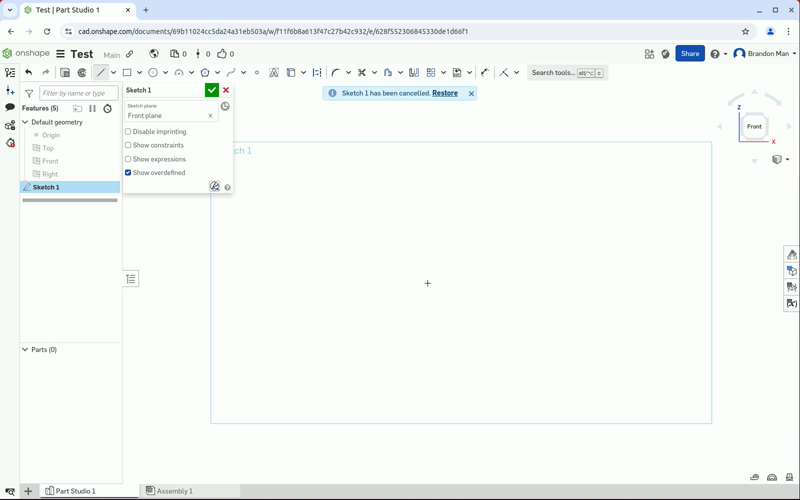
click(427, 282)
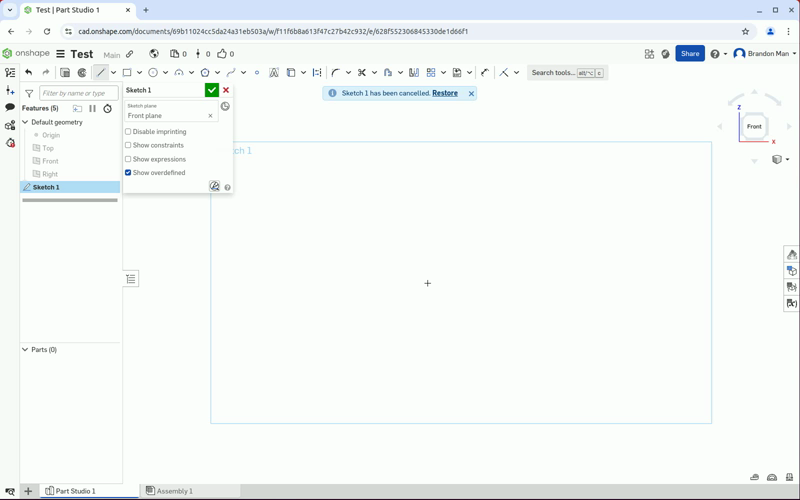
key_up(shift)
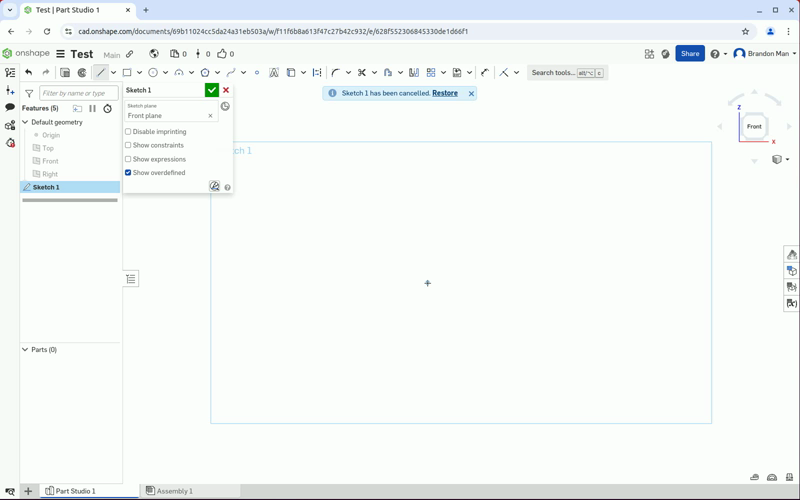
key_down(shift)
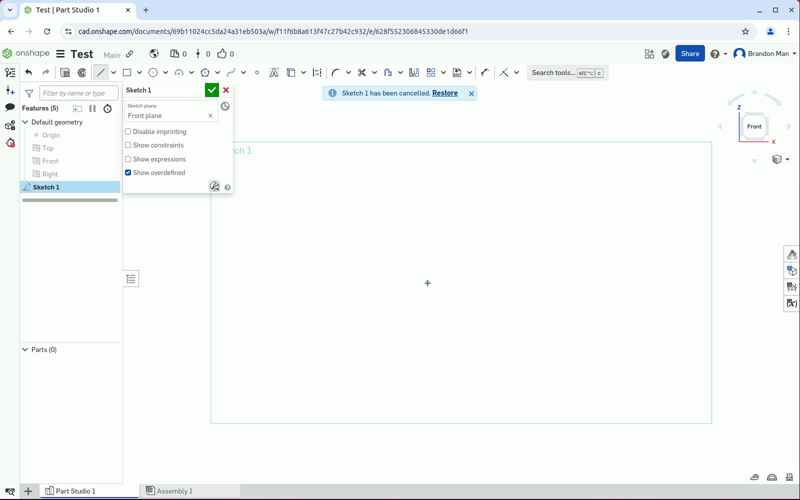
mouse_move(573, 282)
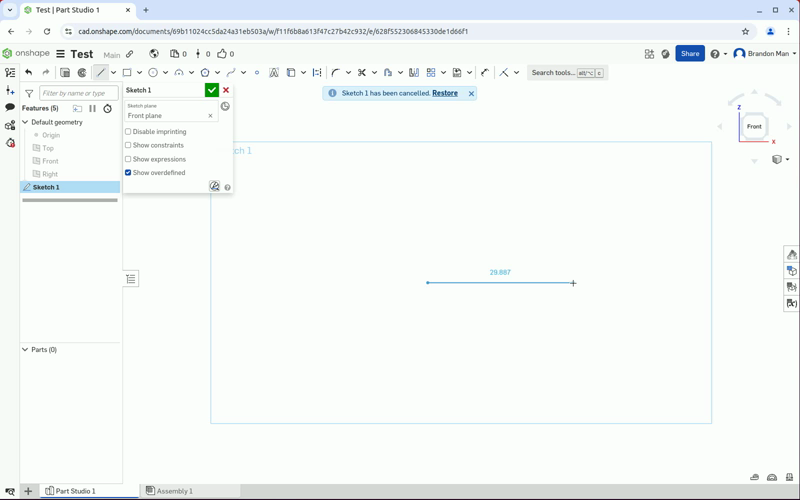
click(573, 282)
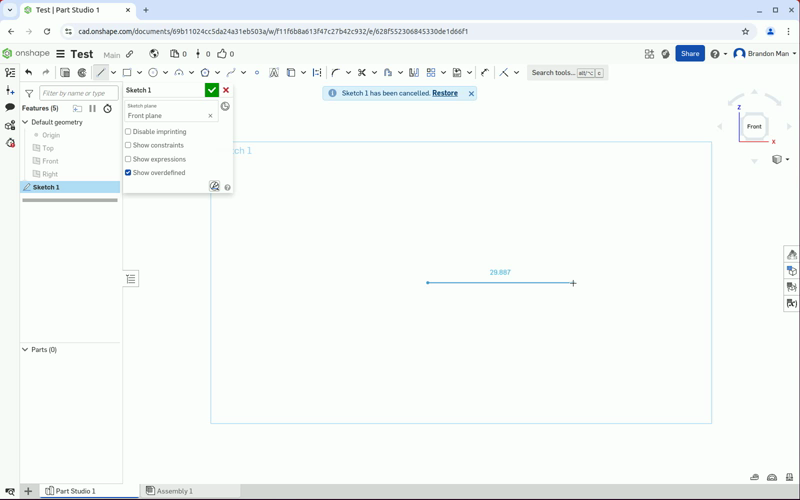
key_up(shift)
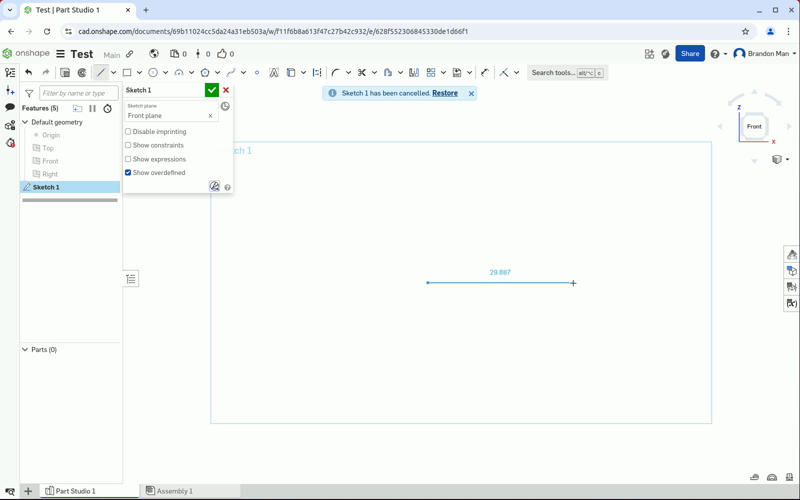
key_down(shift)
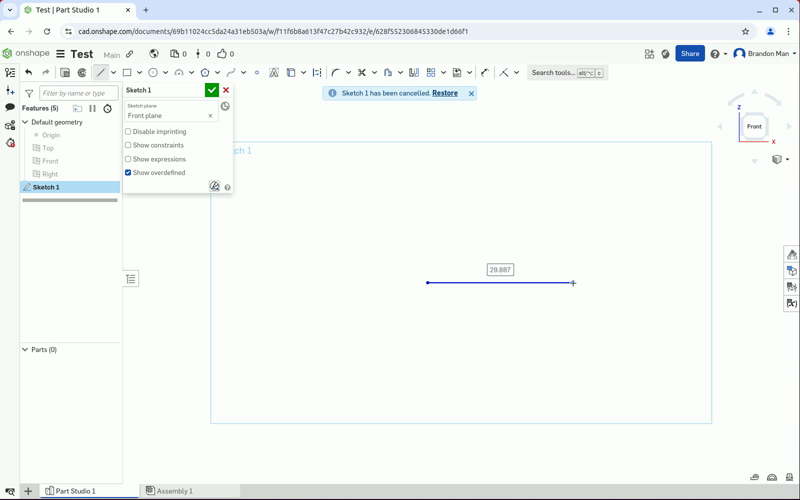
mouse_move(589, 282)
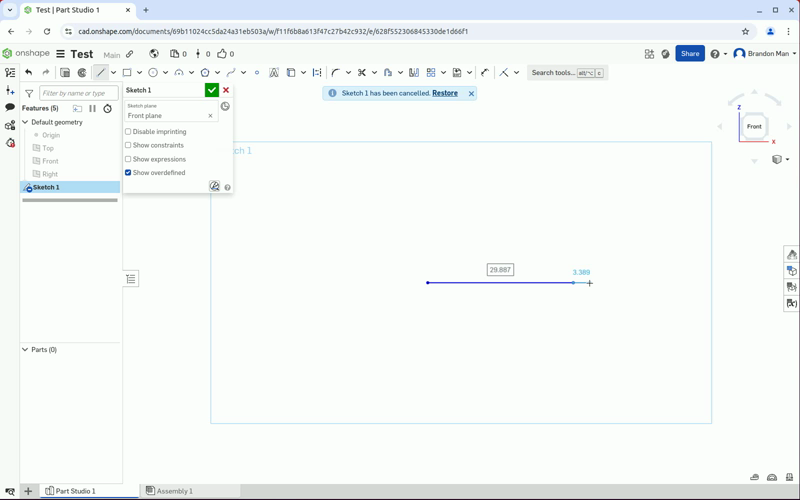
mouse_move(573, 261)
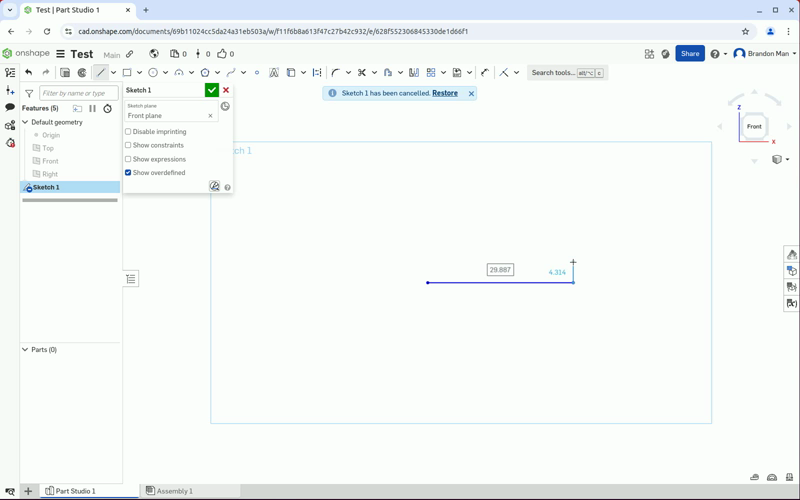
click(573, 261)
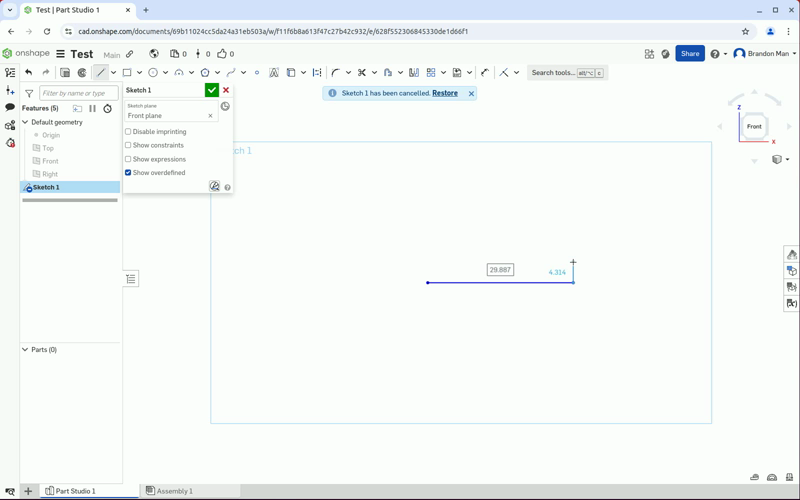
key_up(shift)
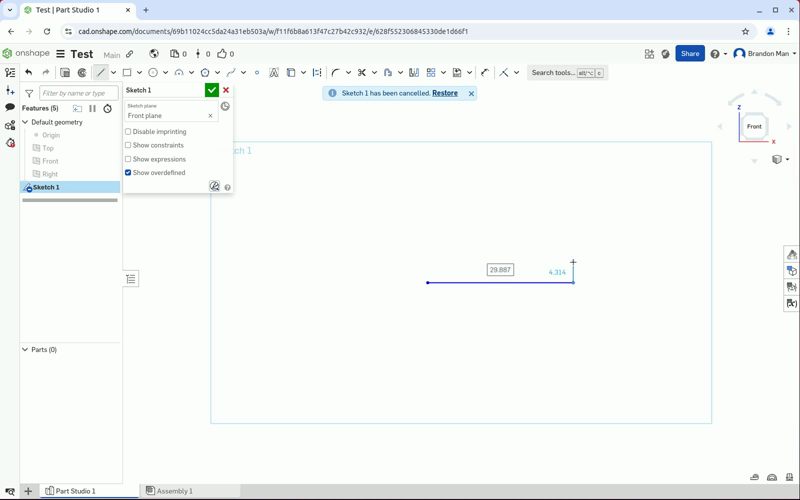
key_down(shift)
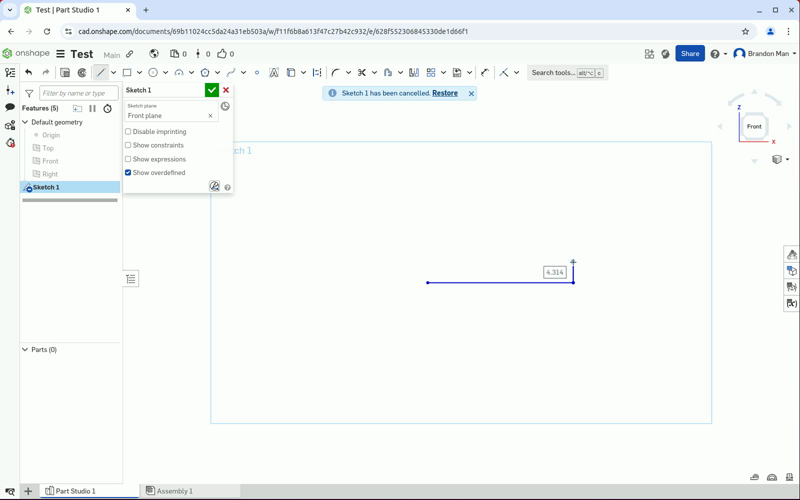
mouse_move(427, 261)
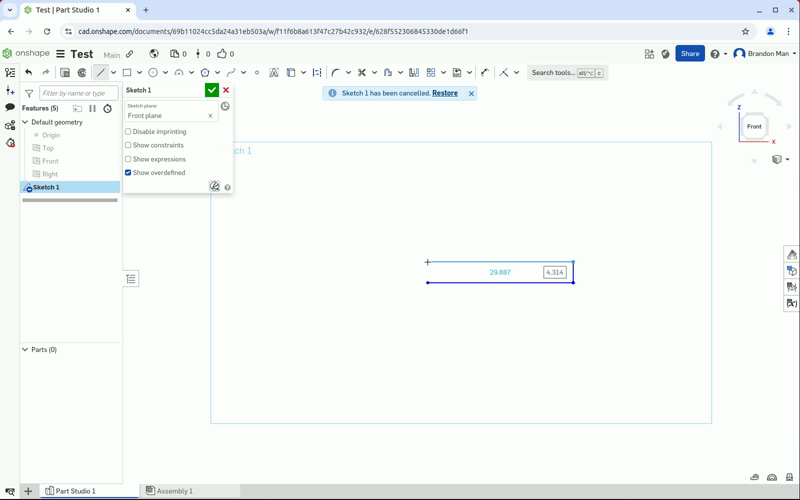
click(427, 261)
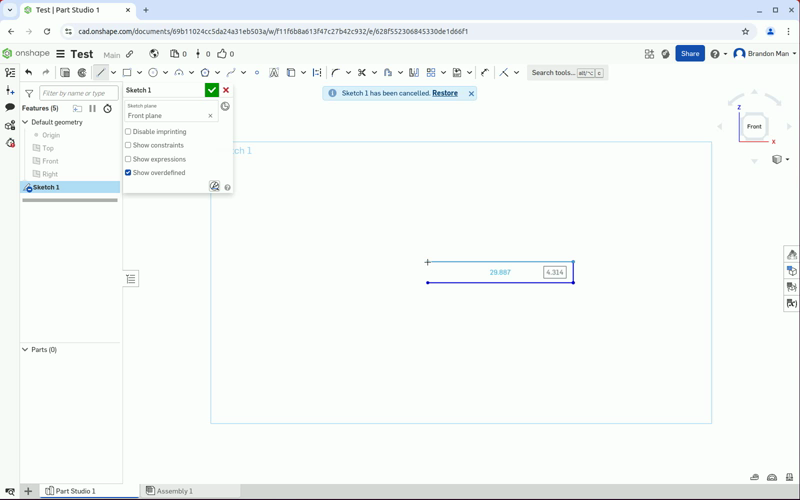
key_up(shift)
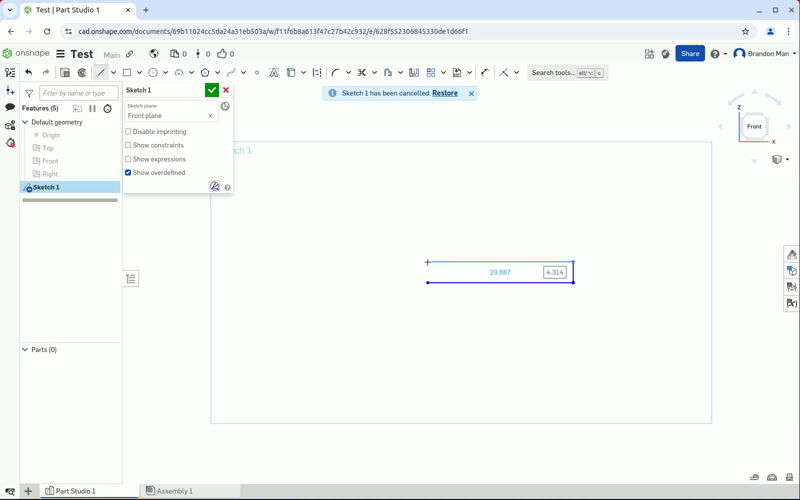
mouse_move(457, 261)
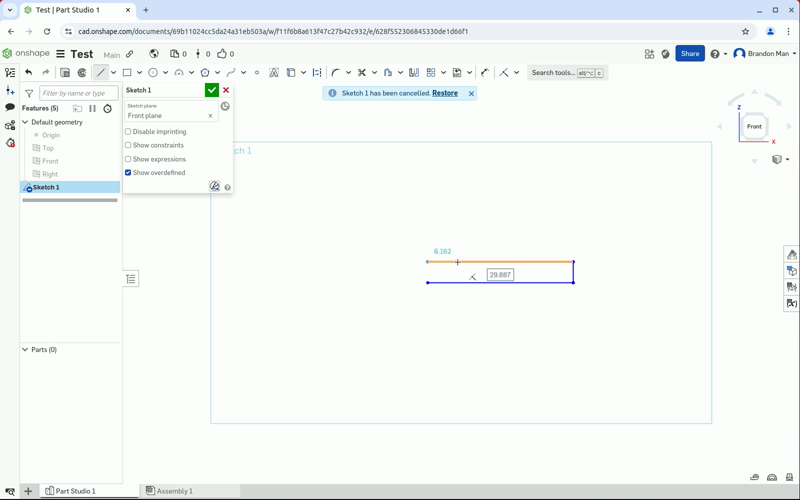
key_down(shift)
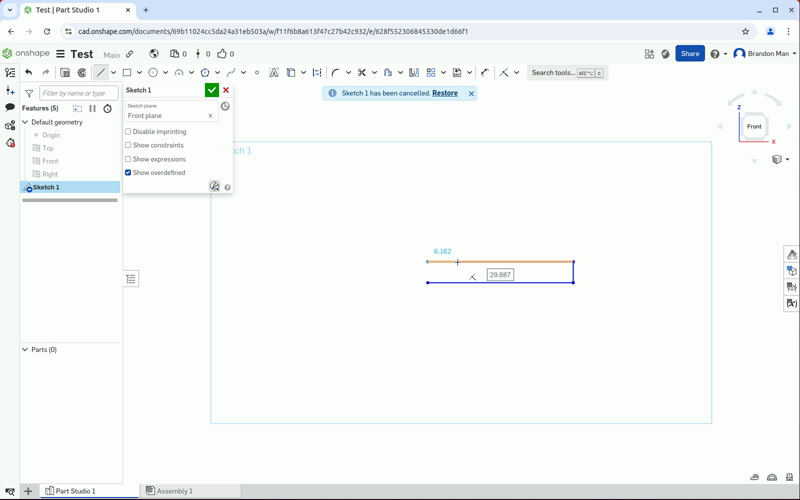
mouse_move(427, 282)
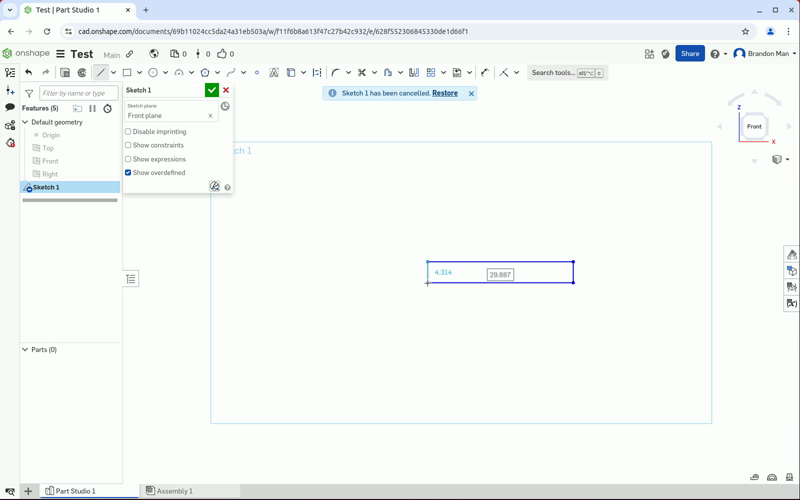
key_up(shift)
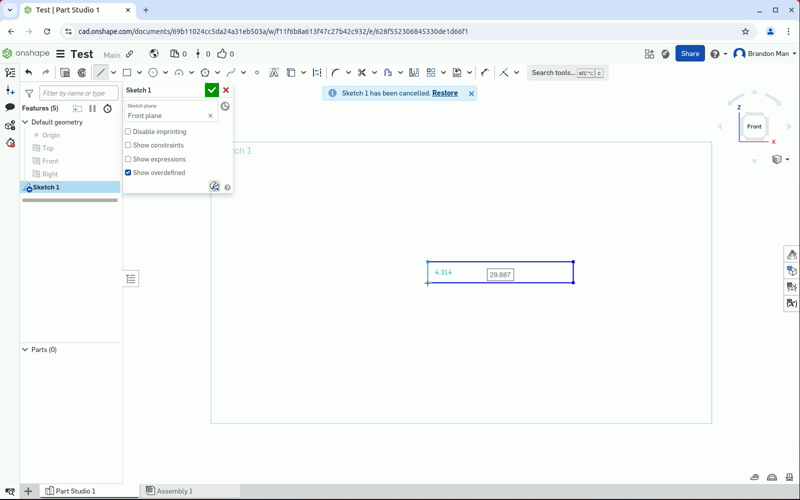
click(427, 282)
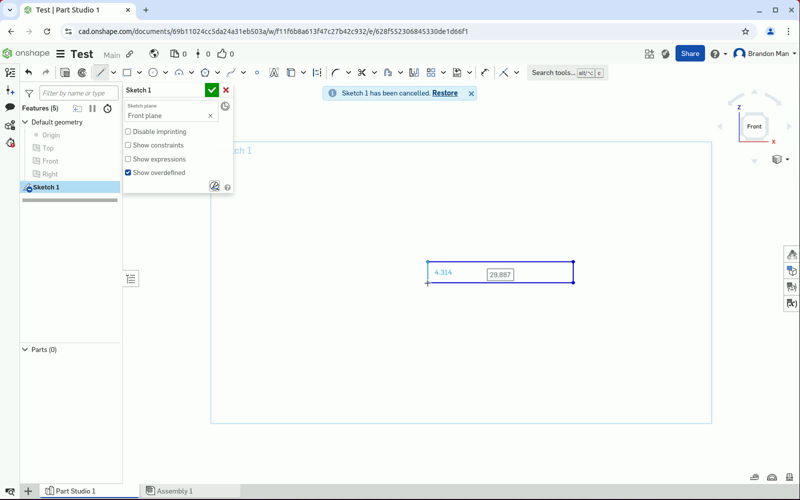
key(esc)
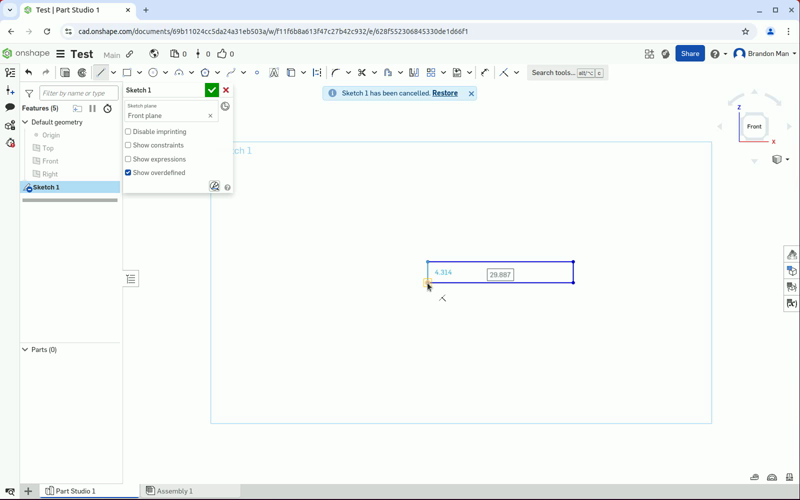
mouse_move(476, 280)
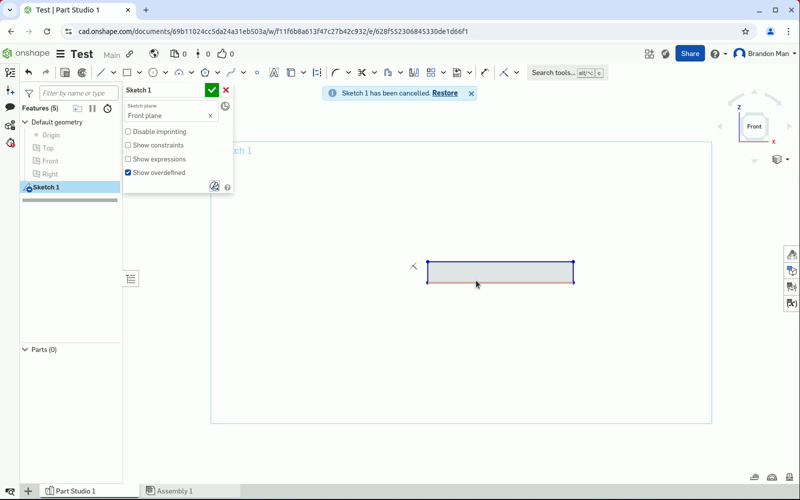
click(476, 280)
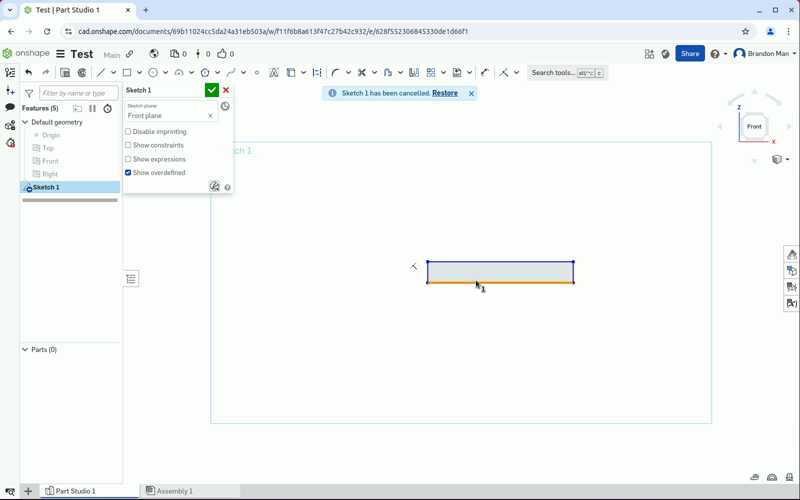
mouse_move(73, 352)
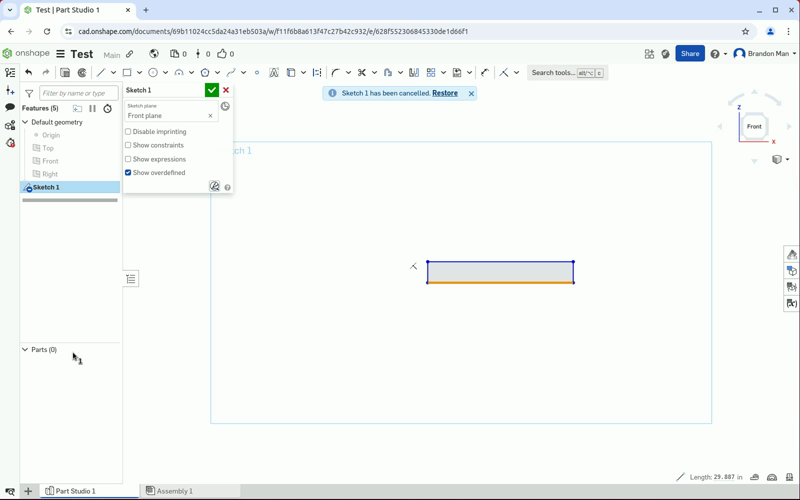
key(shift+y)
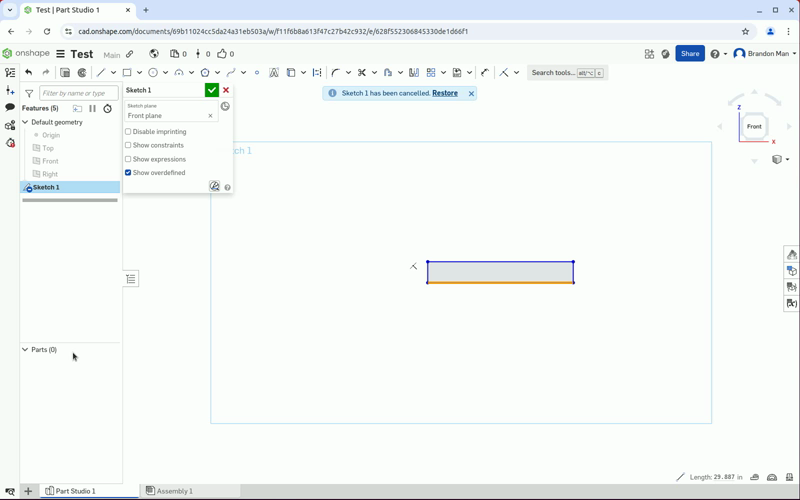
key(shift+e)
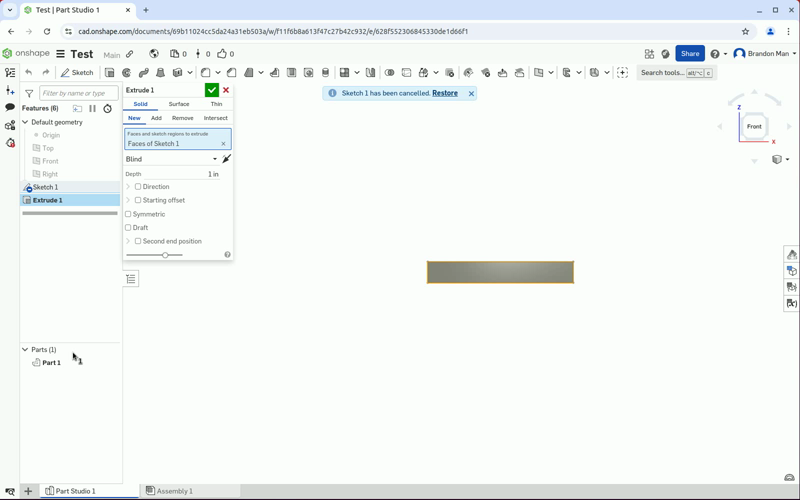
mouse_move(143, 106)
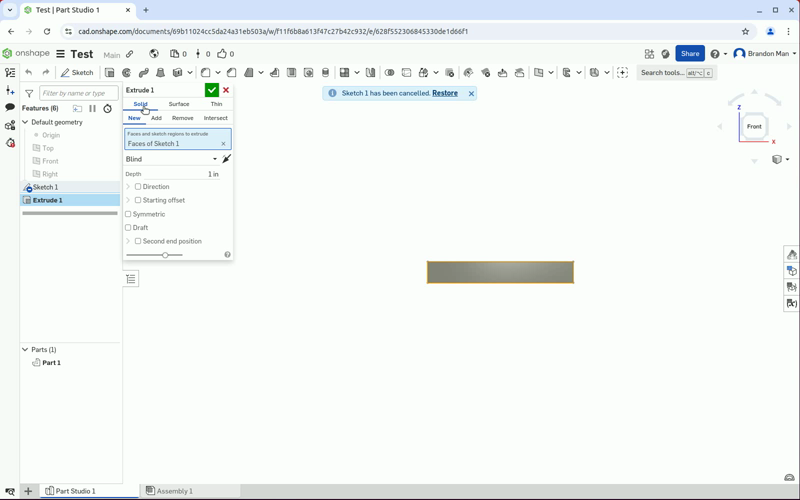
click(143, 106)
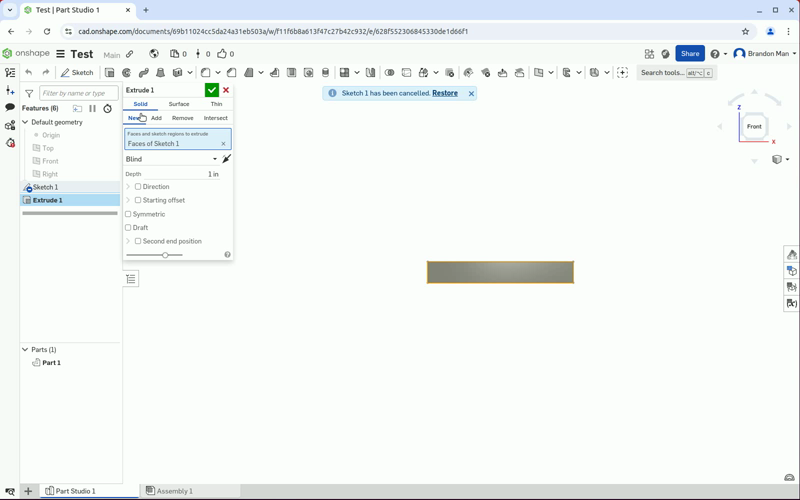
mouse_move(137, 120)
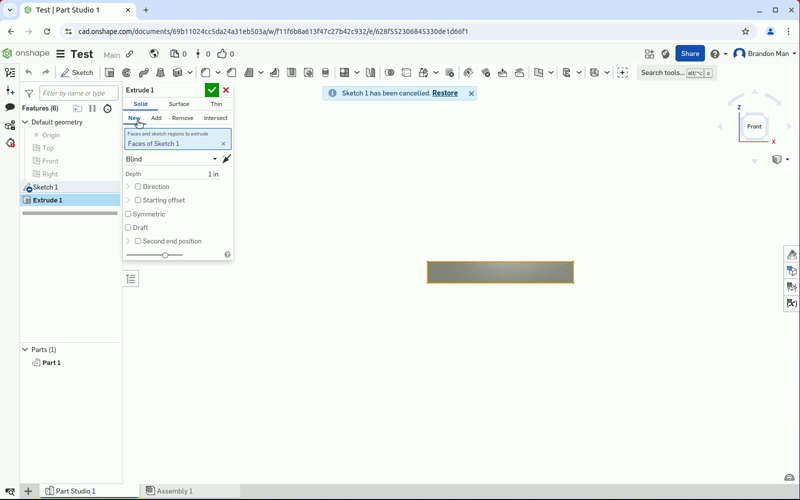
click(137, 120)
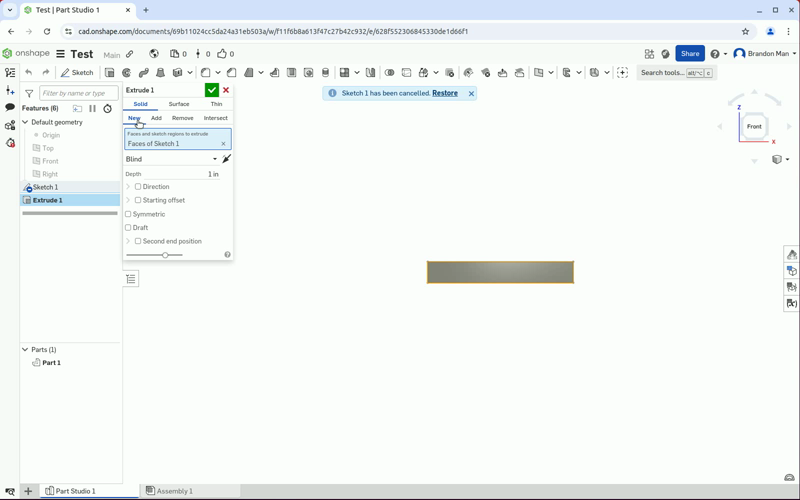
key(tab, 4)
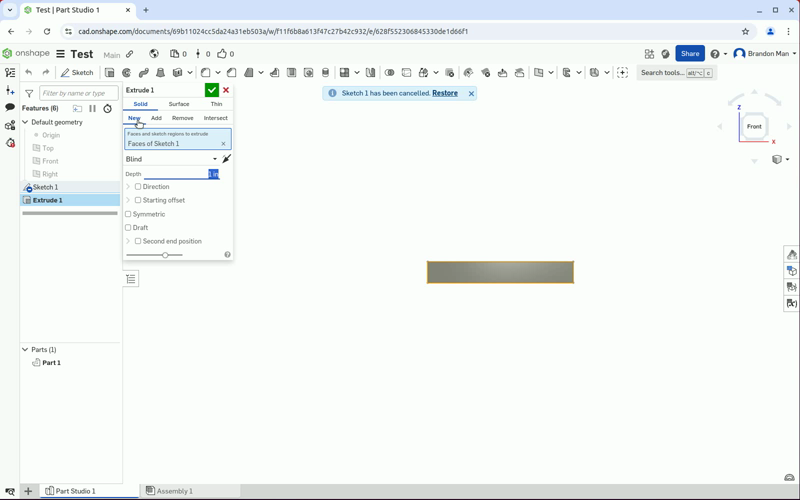
text(2.166)
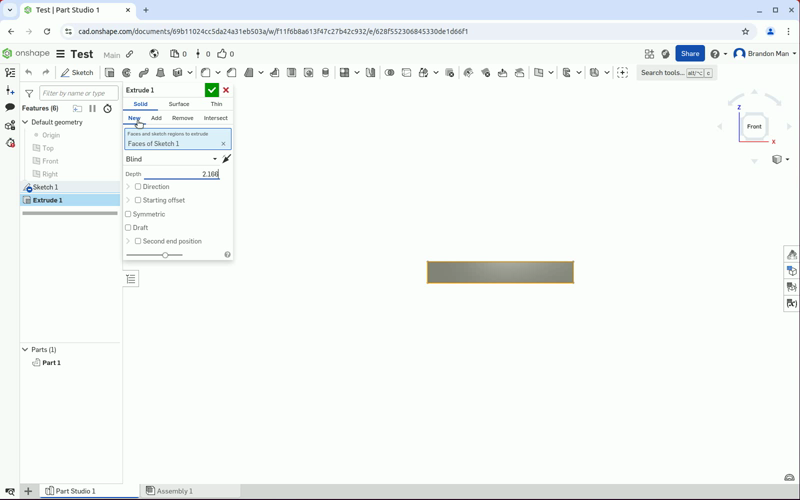
key(enter)
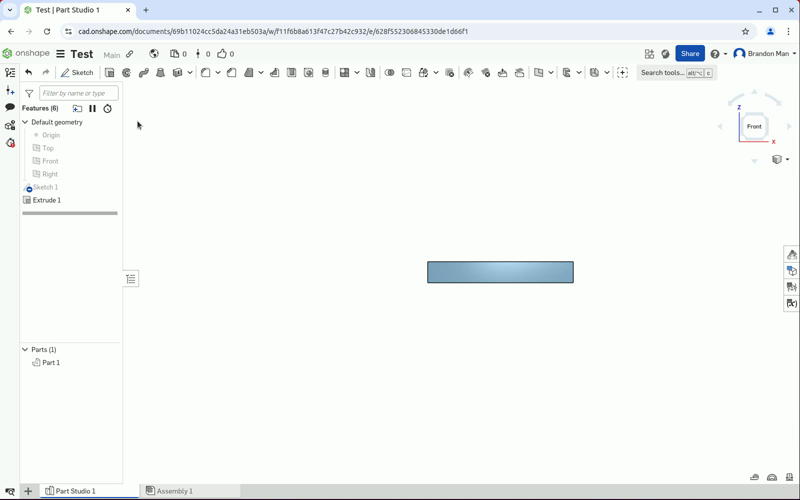
key(shift+h)
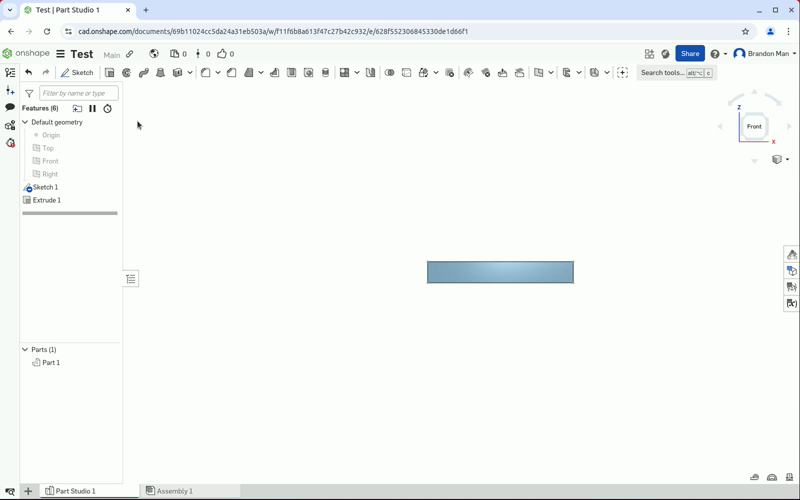
key(shift+h)
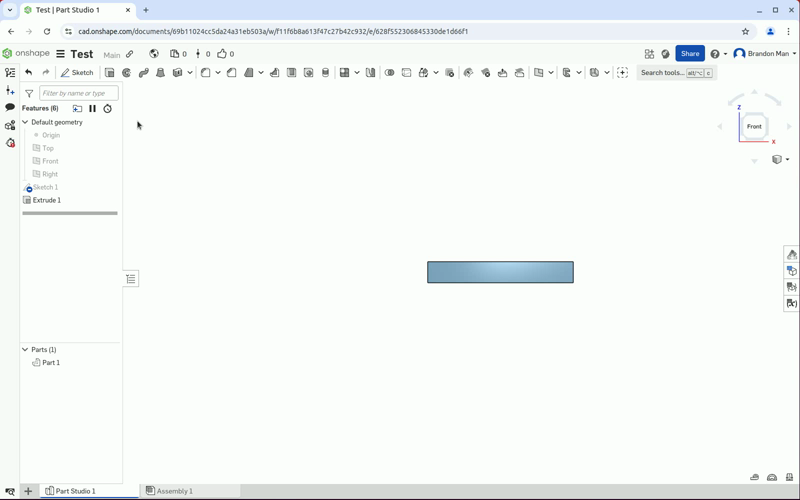
mouse_move(73, 189)
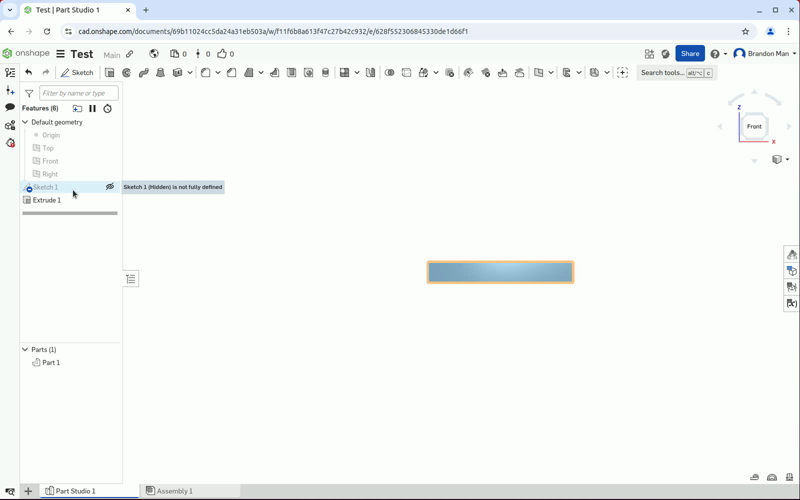
click(73, 189)
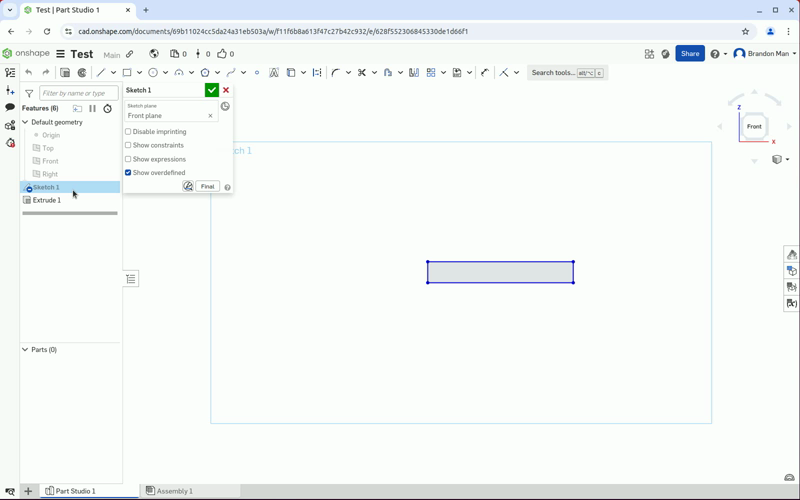
mouse_move(229, 92)
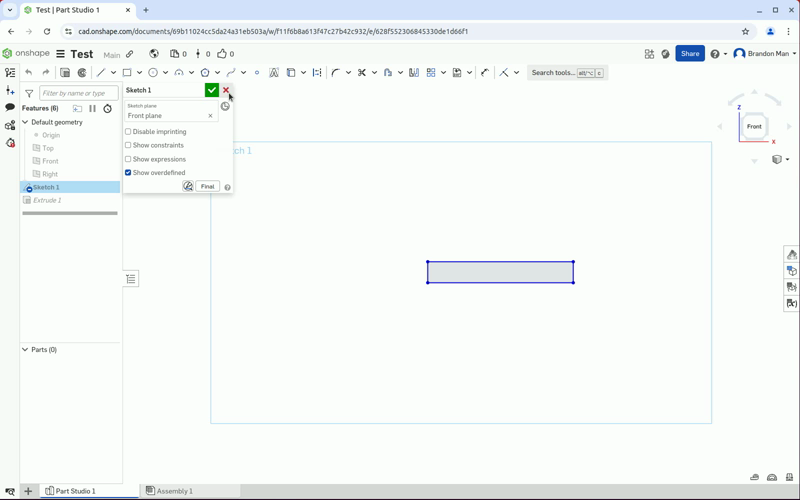
click(229, 92)
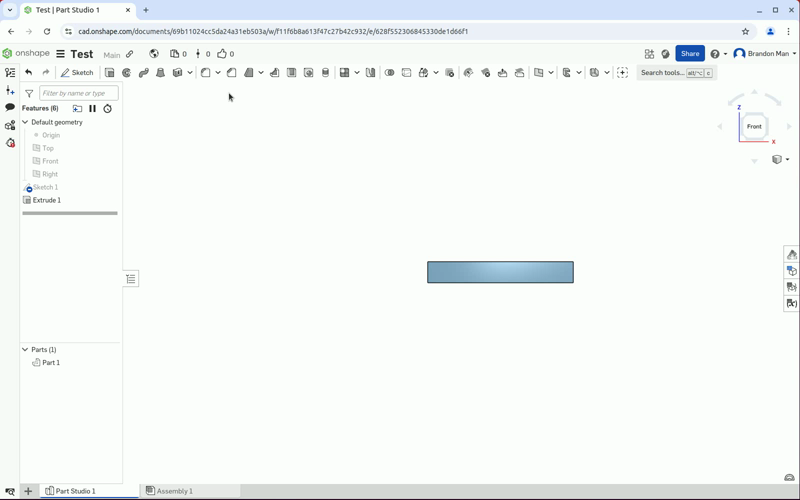
mouse_move(541, 75)
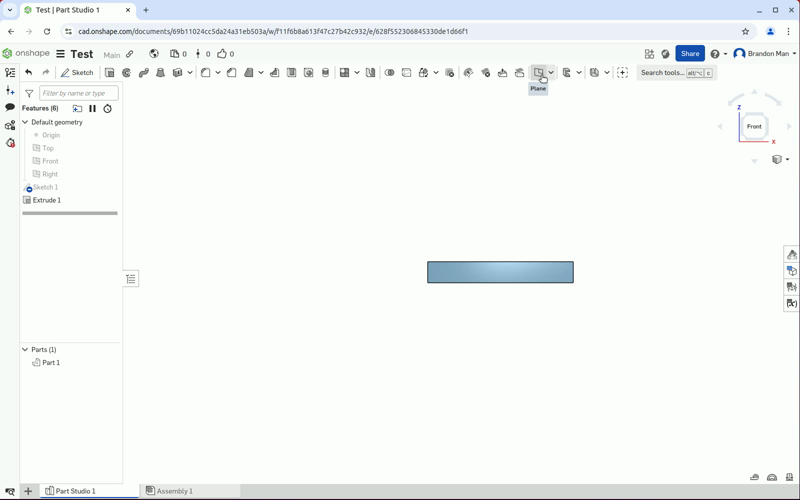
click(541, 75)
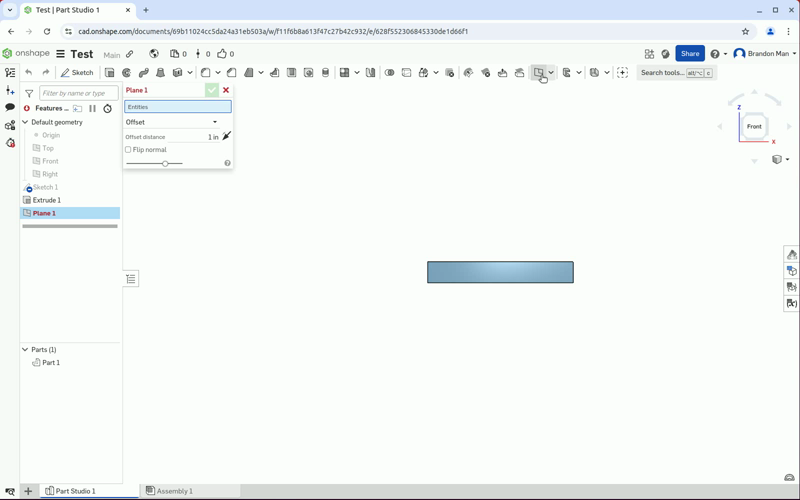
mouse_move(73, 163)
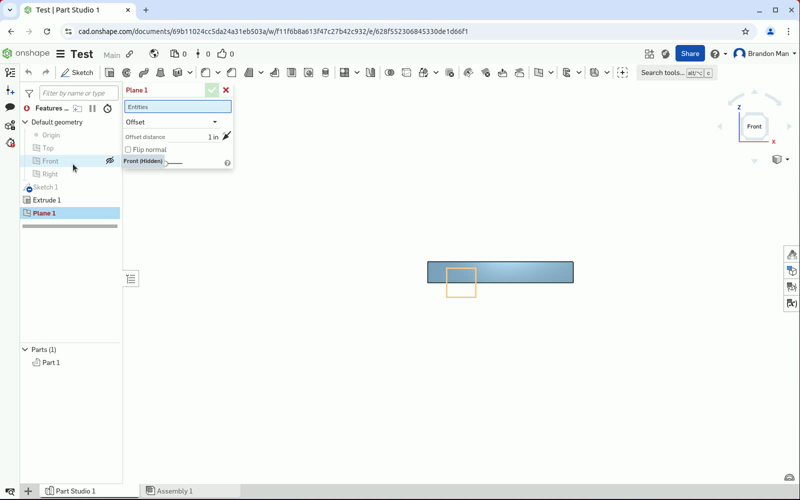
click(73, 163)
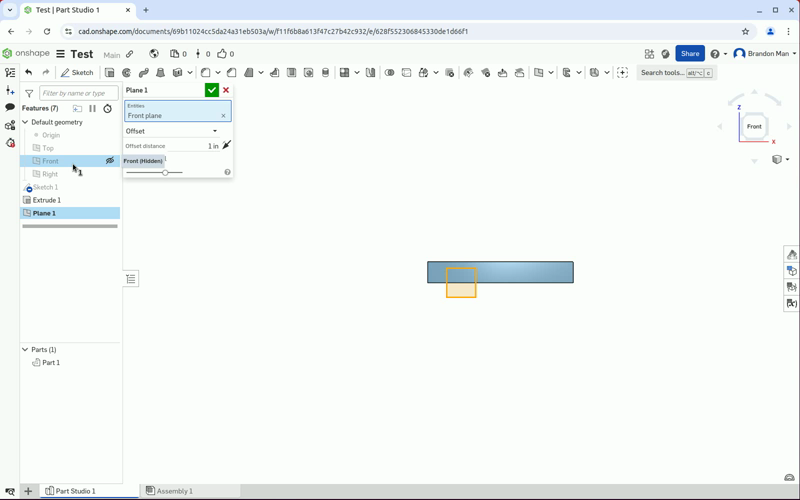
key(tab, 2)
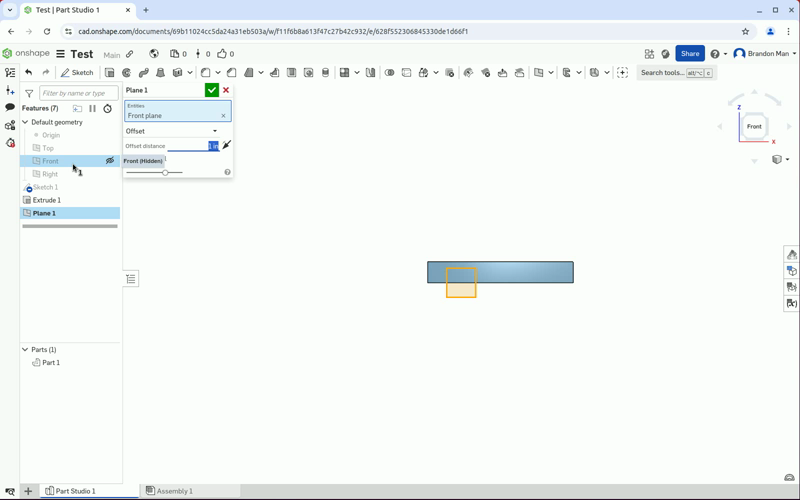
text(2.157)
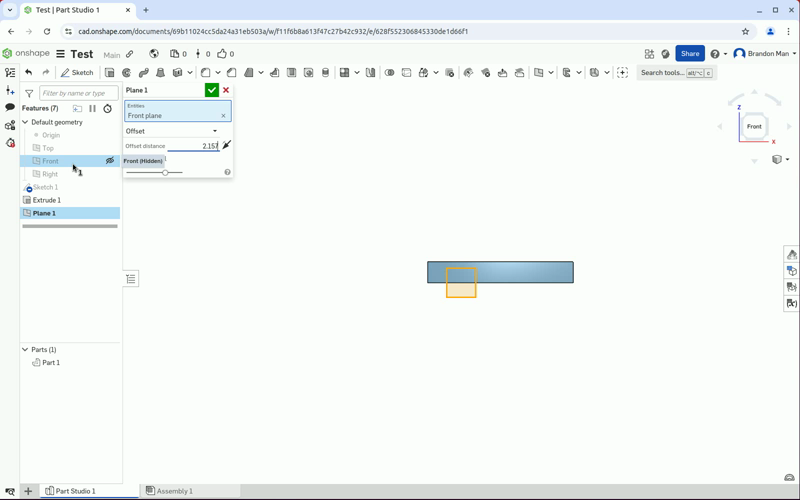
key(enter, 2)
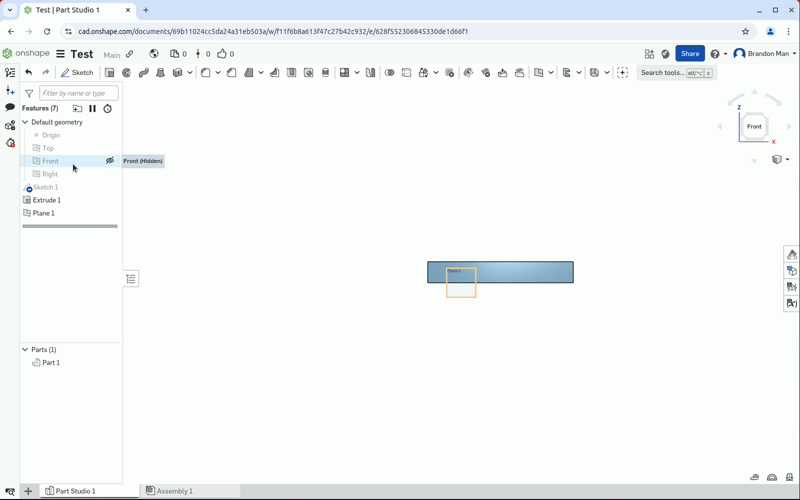
key(shift+s)
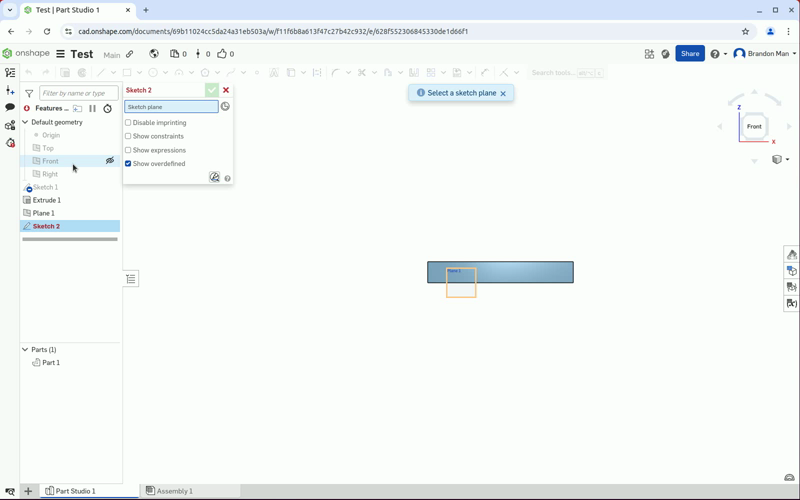
mouse_move(73, 215)
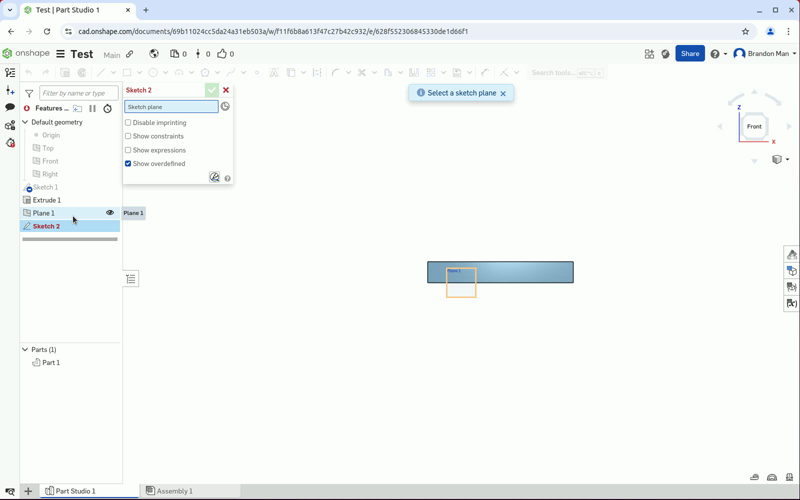
click(73, 215)
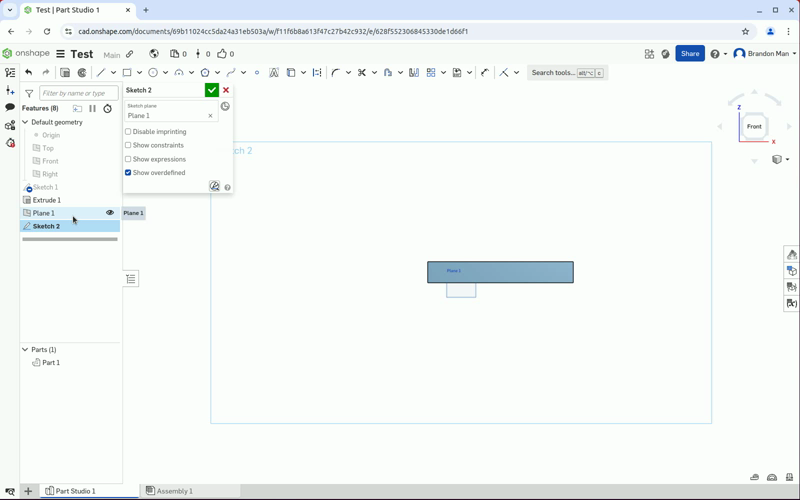
mouse_move(73, 352)
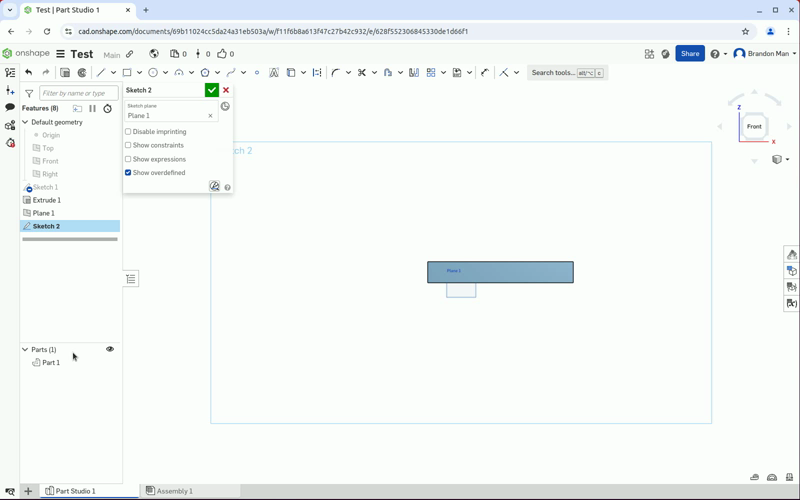
key(y)
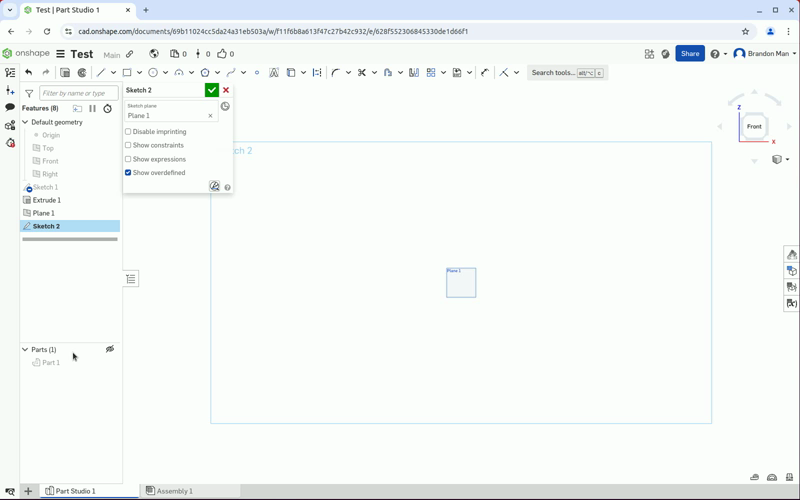
key(c)
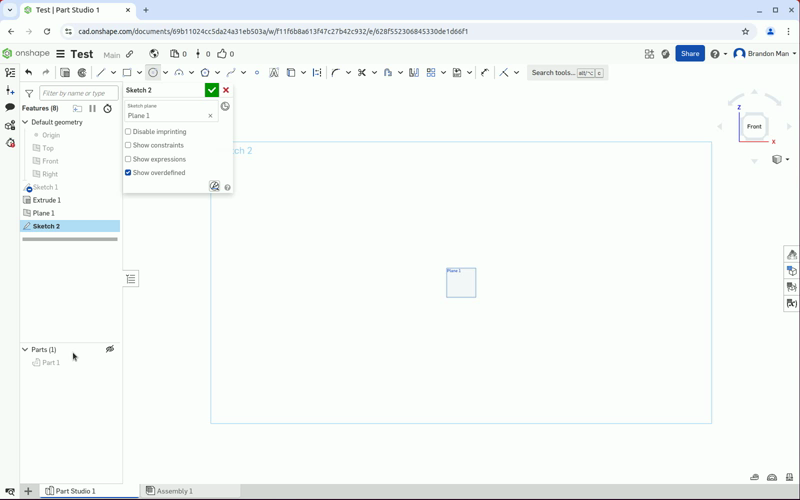
key_down(shift)
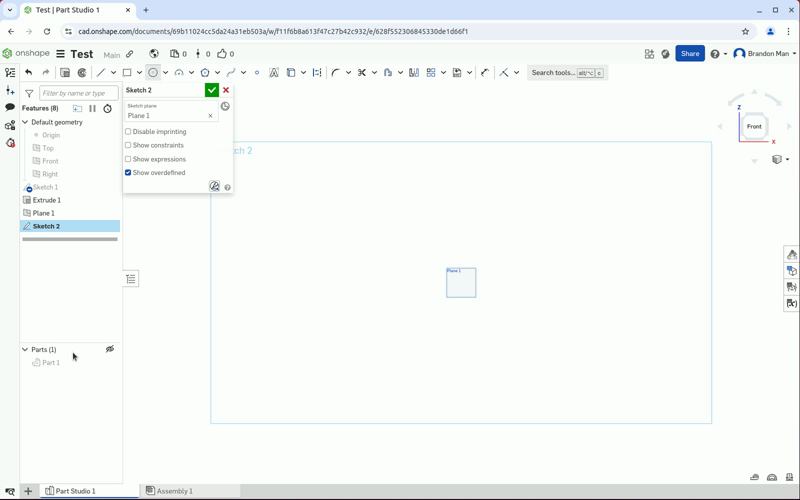
mouse_move(464, 272)
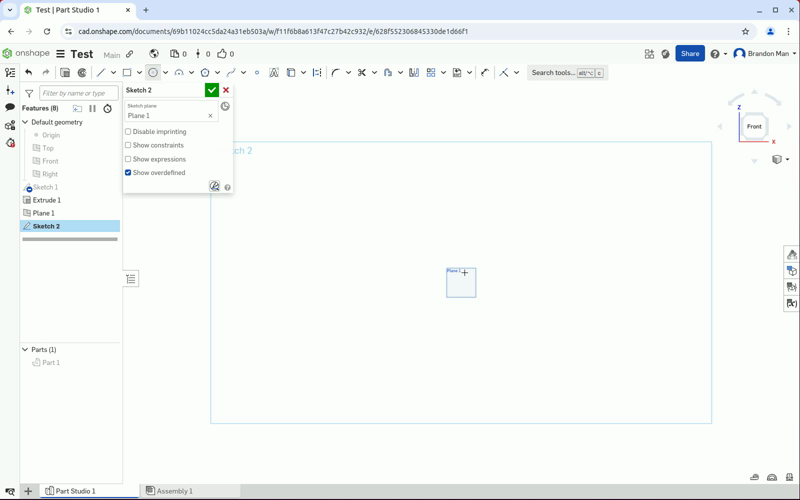
click(464, 272)
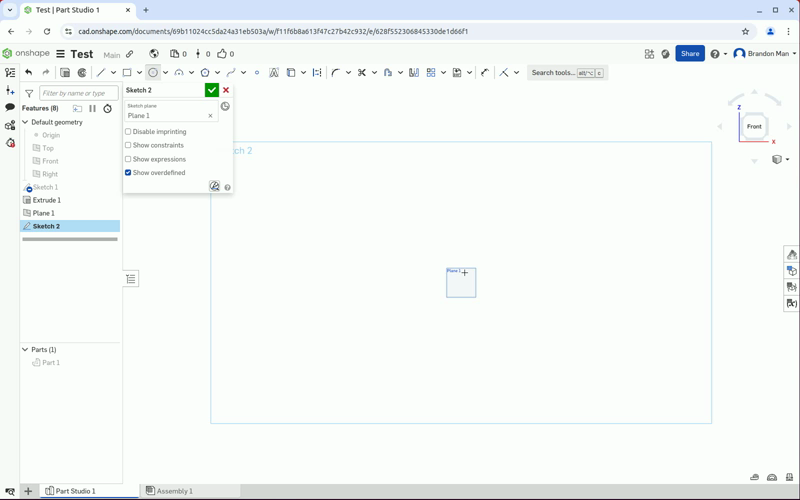
key_up(shift)
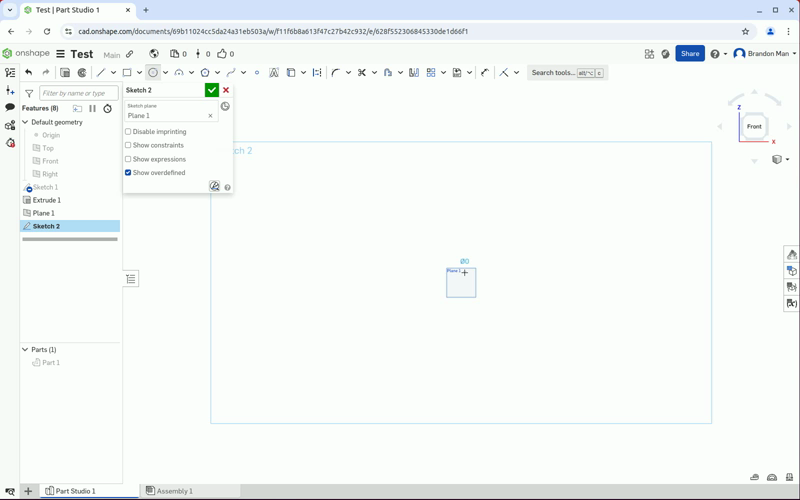
mouse_move(467, 272)
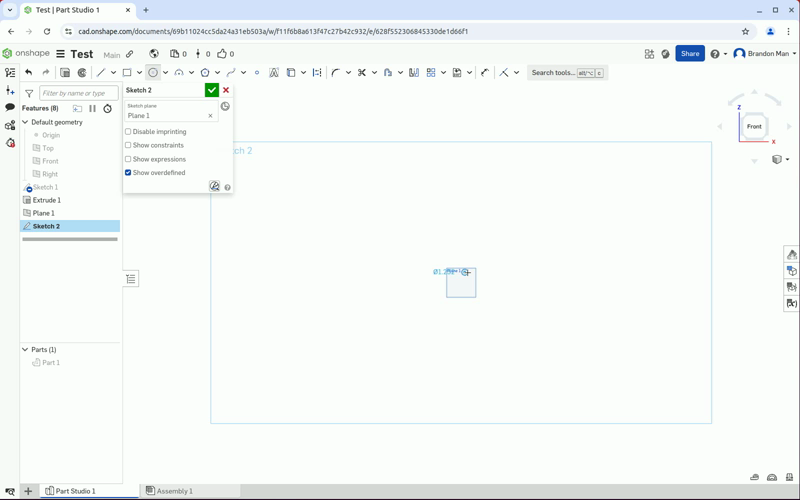
click(467, 272)
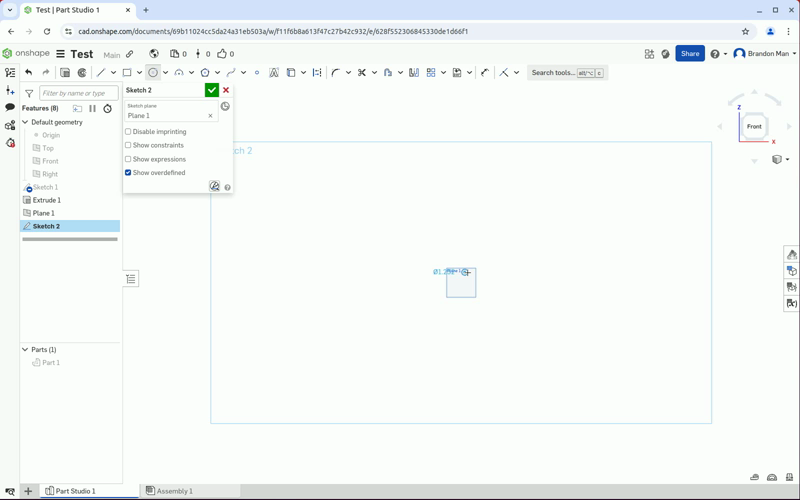
key(esc)
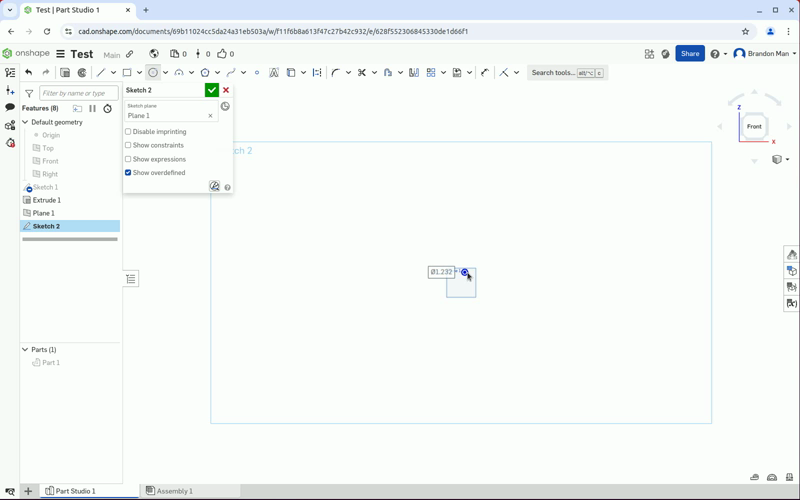
mouse_move(462, 271)
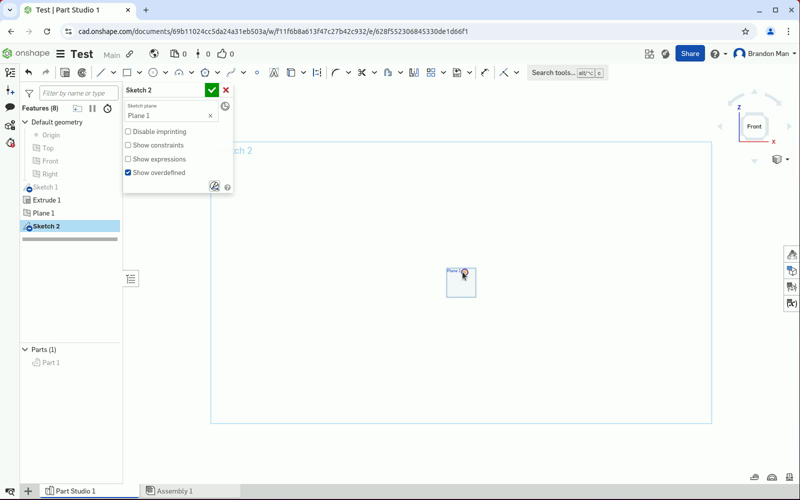
scroll(6)
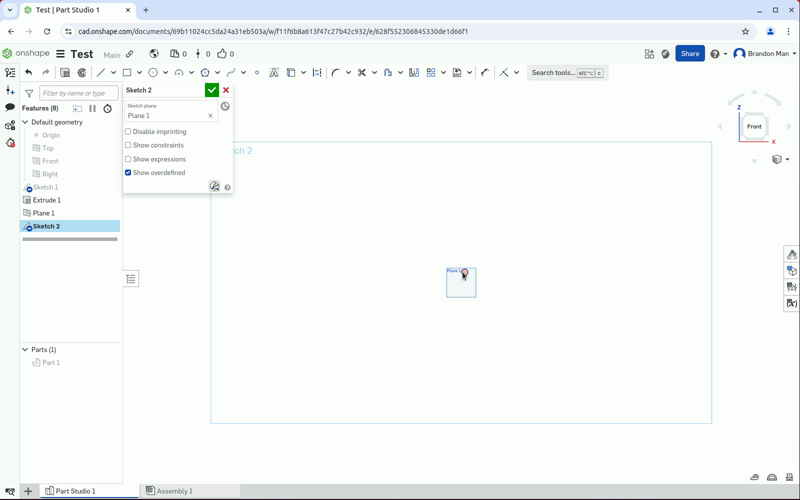
scroll(6)
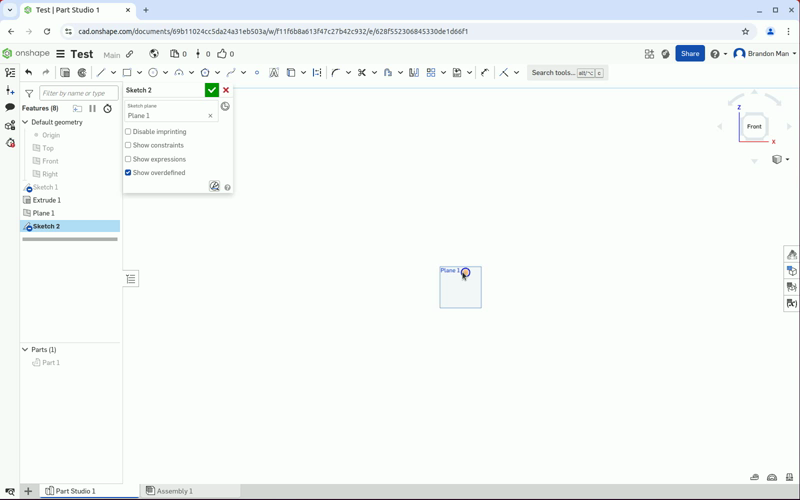
scroll(6)
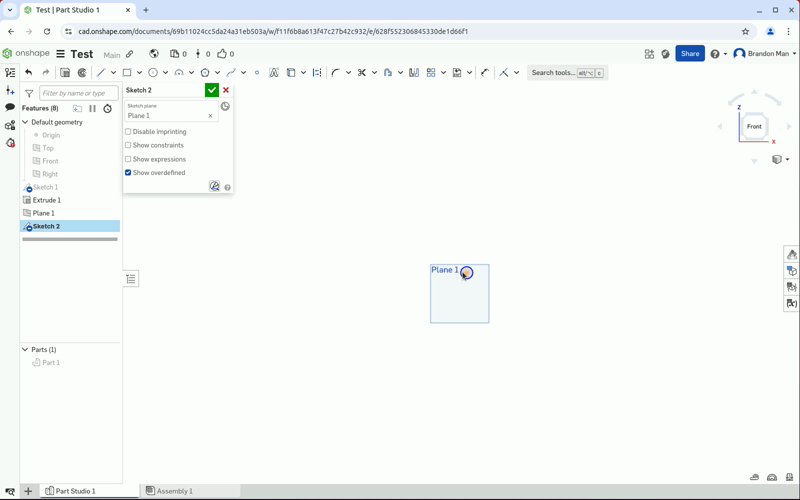
scroll(6)
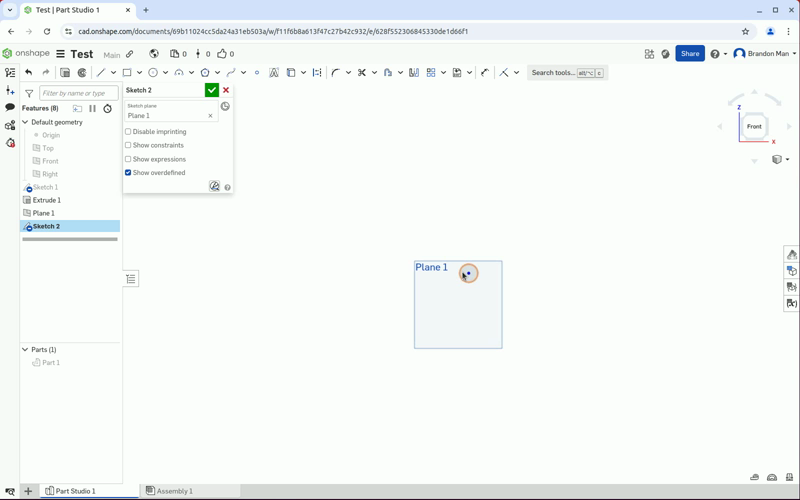
scroll(6)
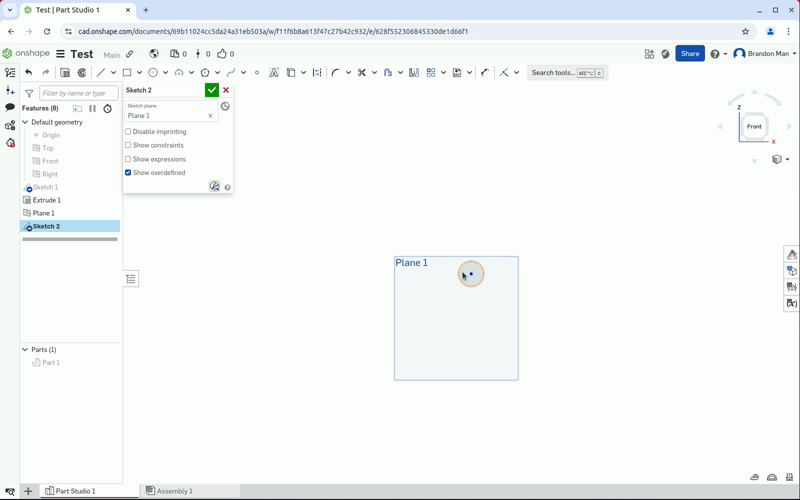
scroll(6)
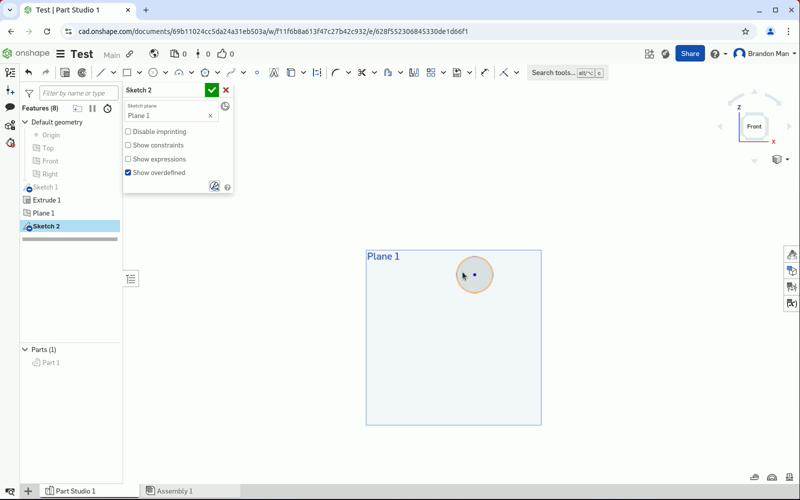
scroll(6)
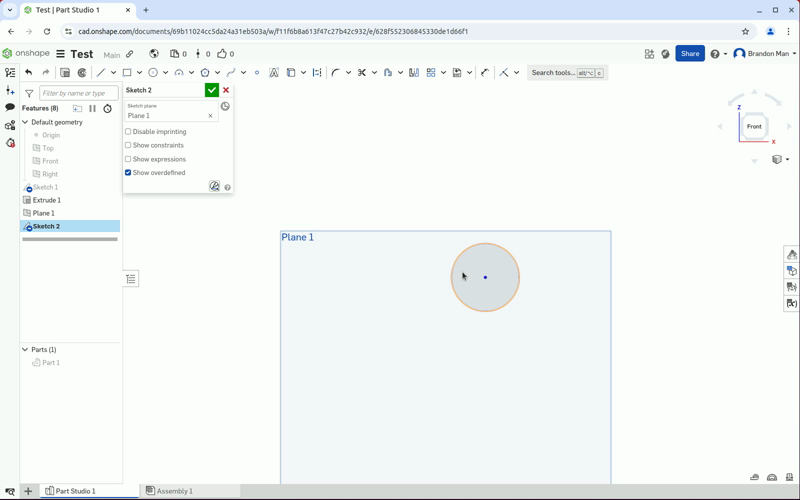
click(462, 271)
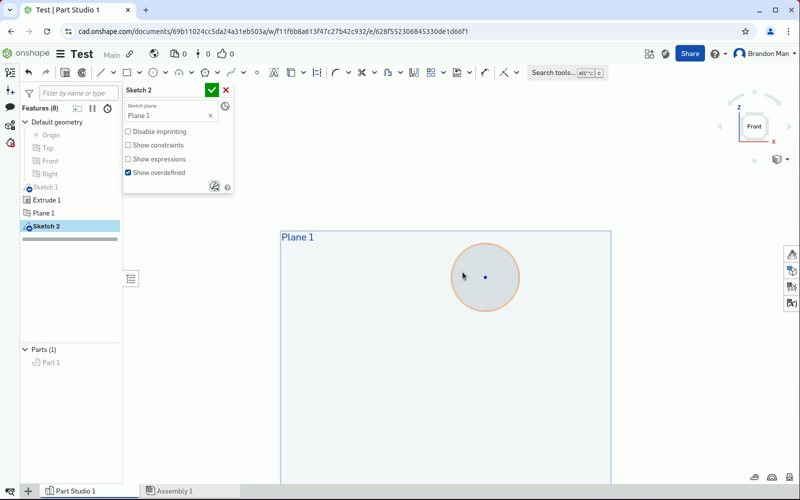
scroll(-6)
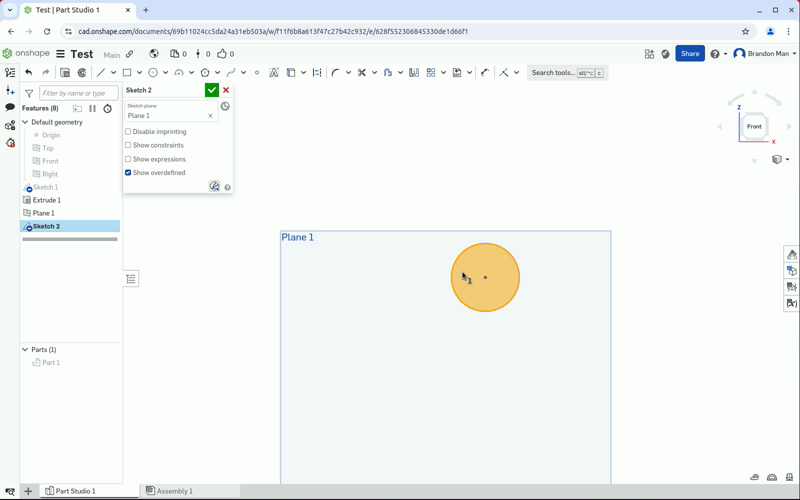
scroll(-6)
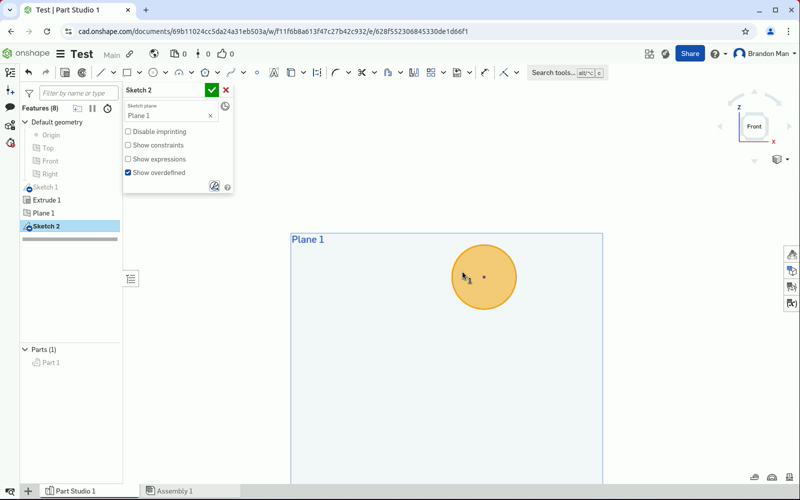
scroll(-6)
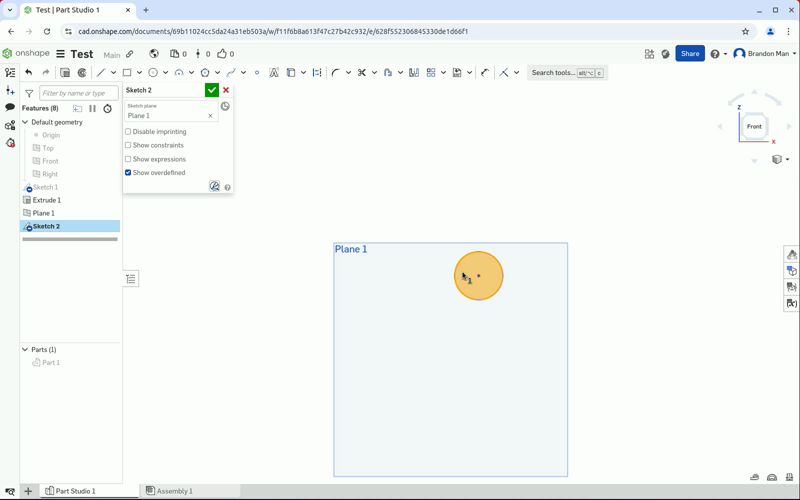
scroll(-6)
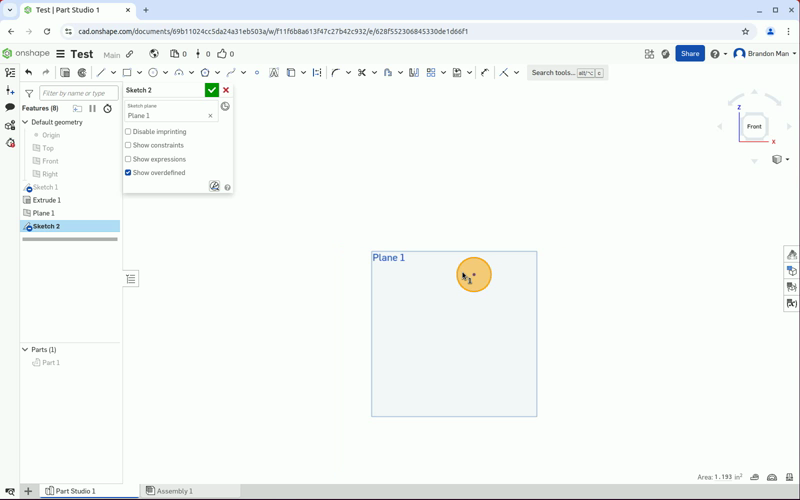
scroll(-6)
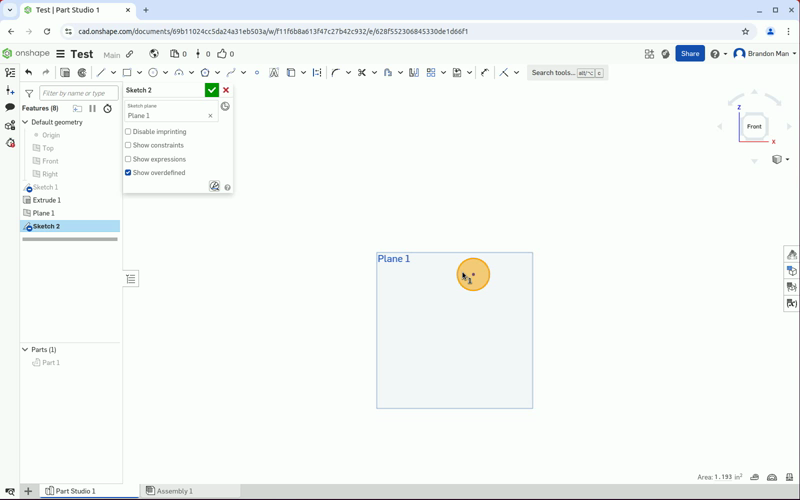
scroll(-6)
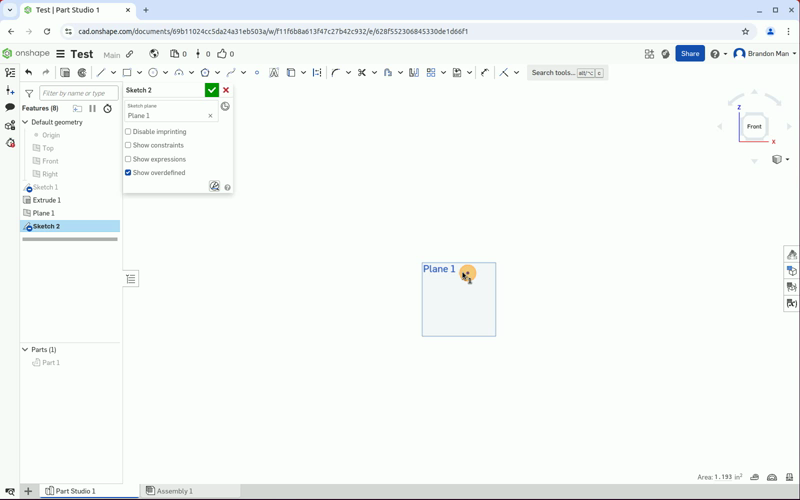
scroll(-6)
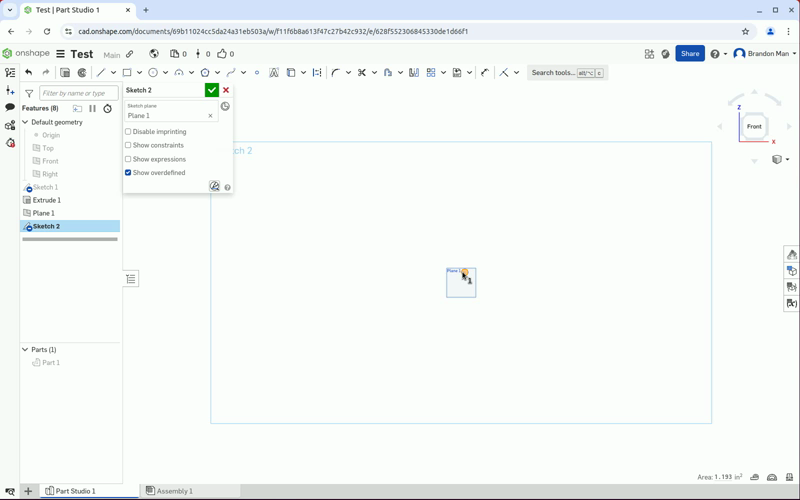
mouse_move(73, 352)
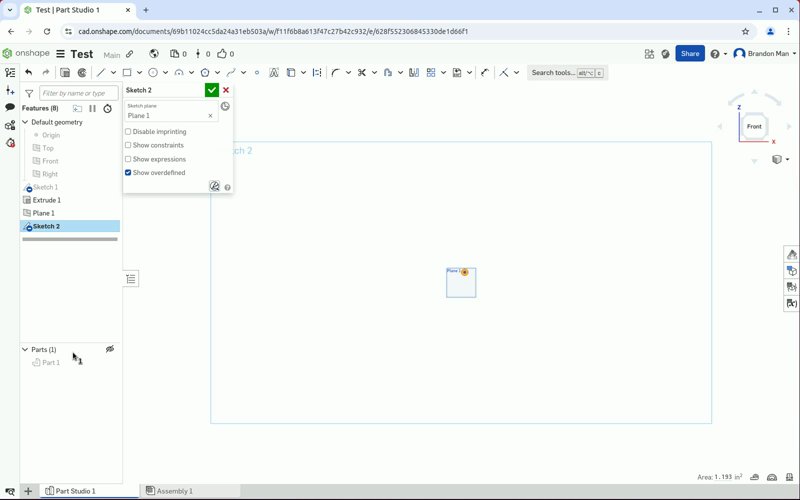
key(shift+y)
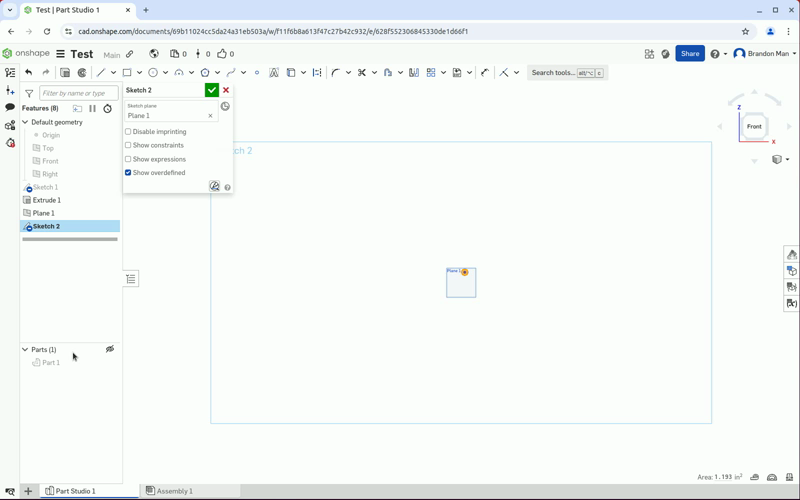
key(shift+e)
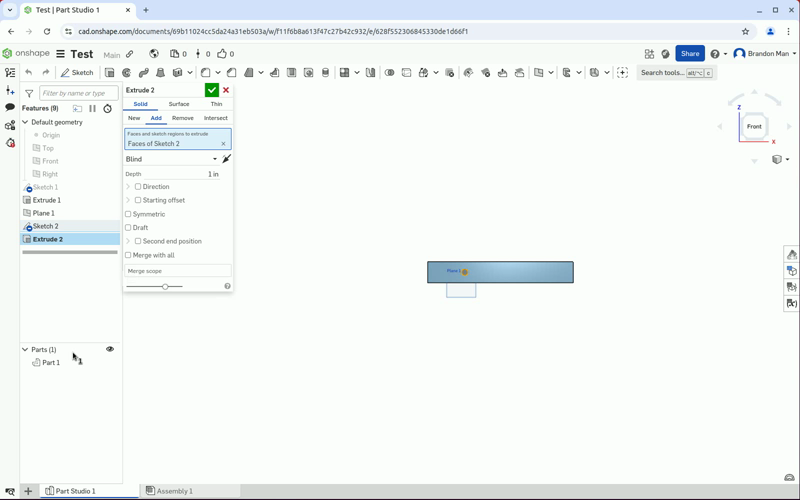
mouse_move(143, 106)
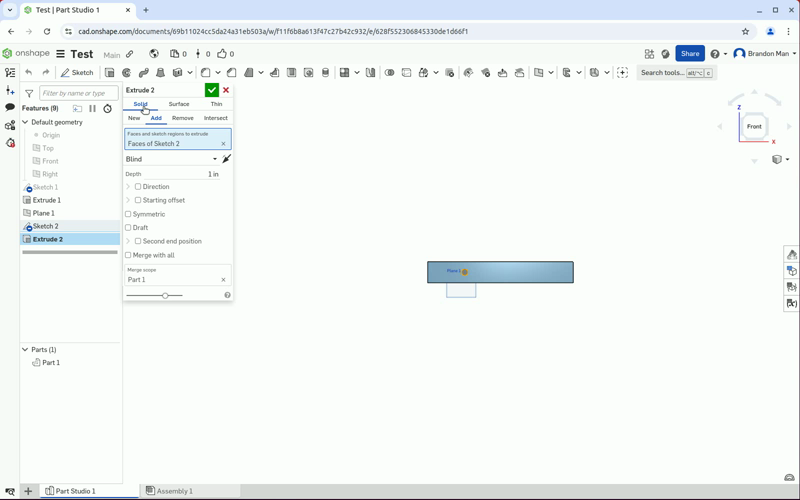
click(143, 106)
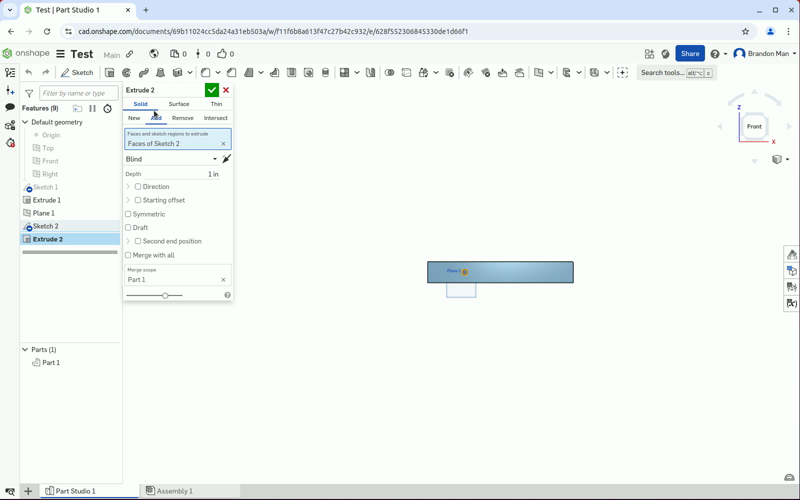
mouse_move(186, 120)
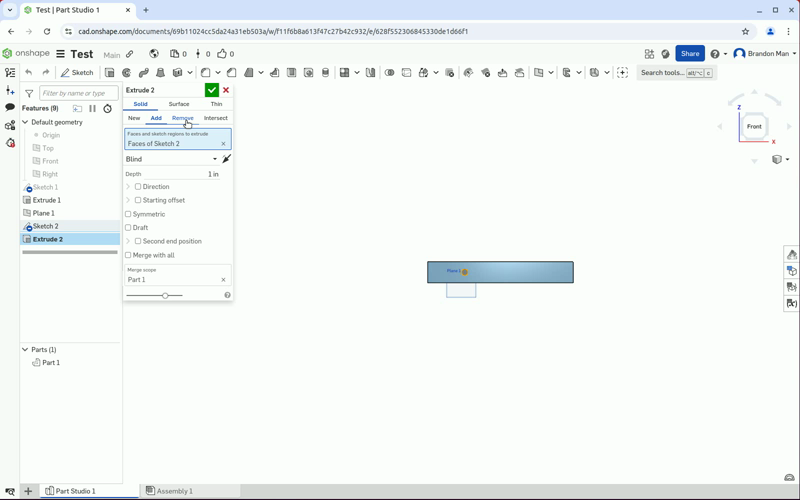
click(186, 120)
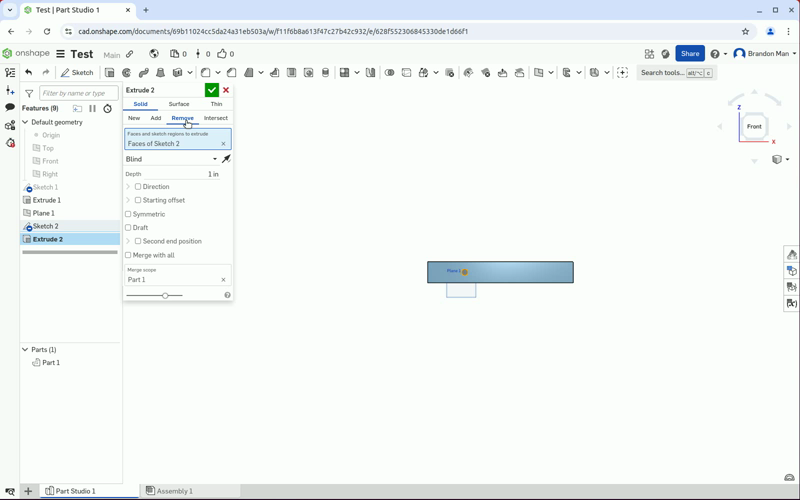
key(tab, 4)
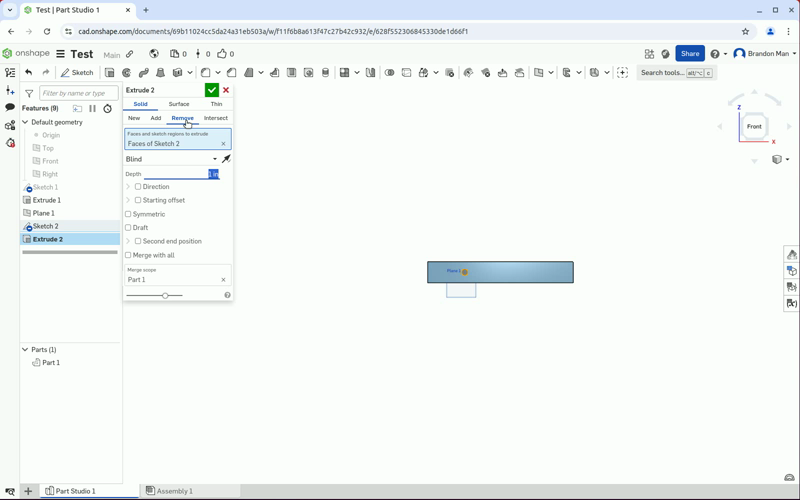
text(3.851)
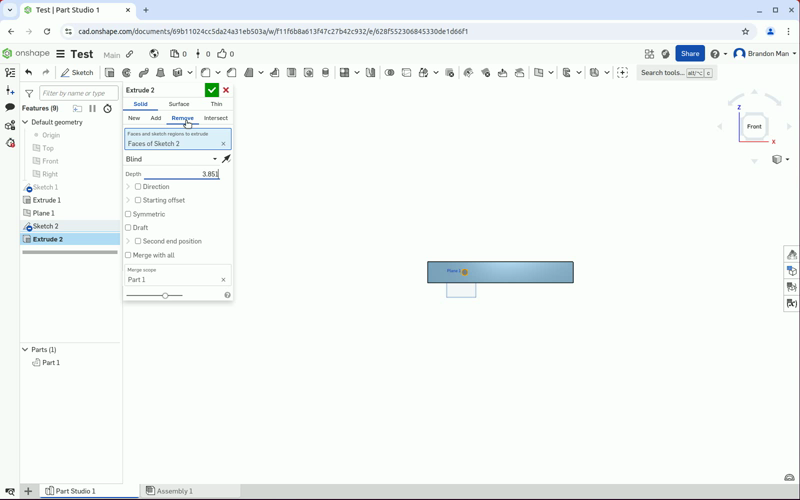
key(tab, 6)
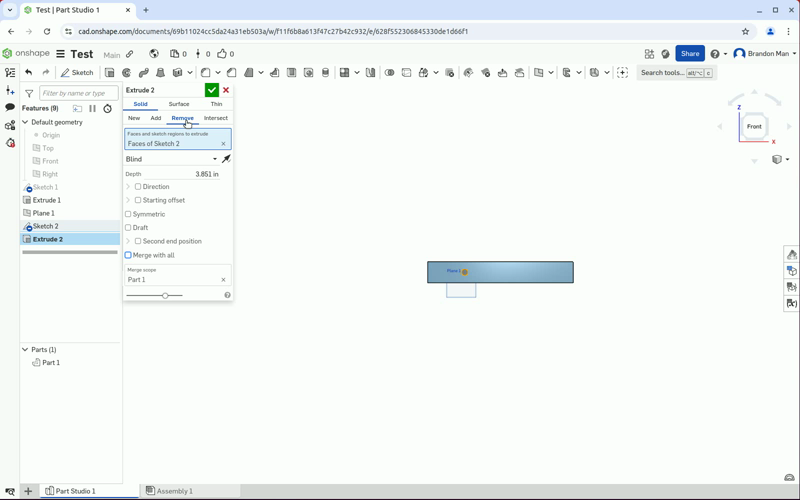
key(space)
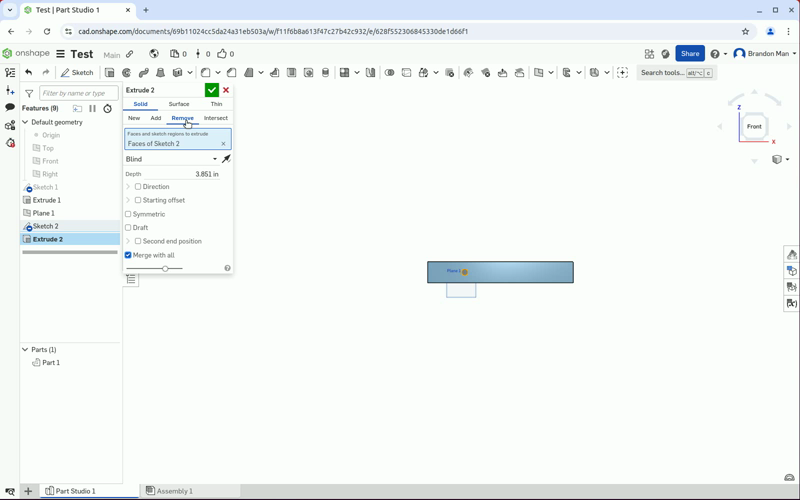
key(enter)
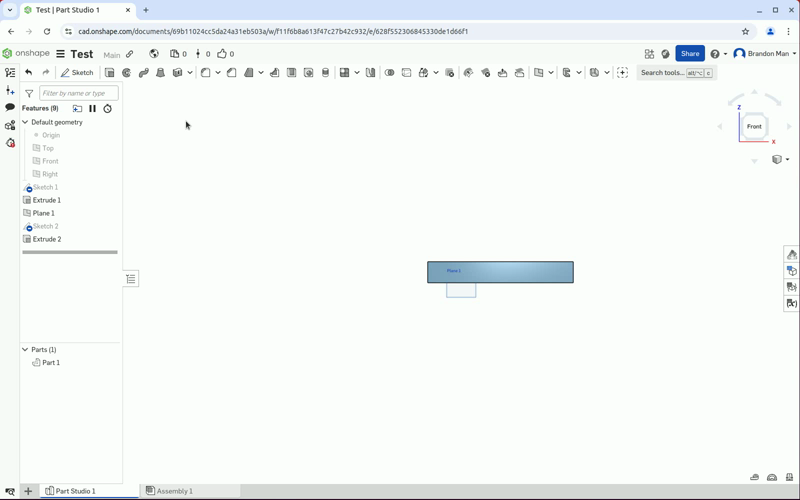
key(shift+h)
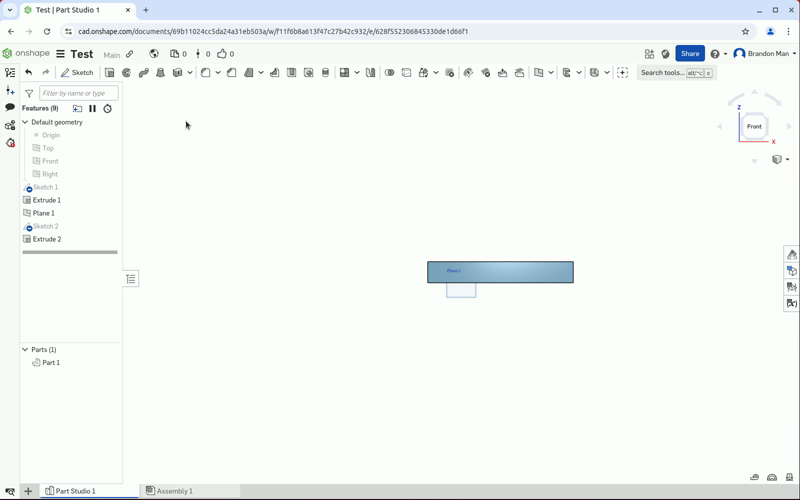
key(shift+h)
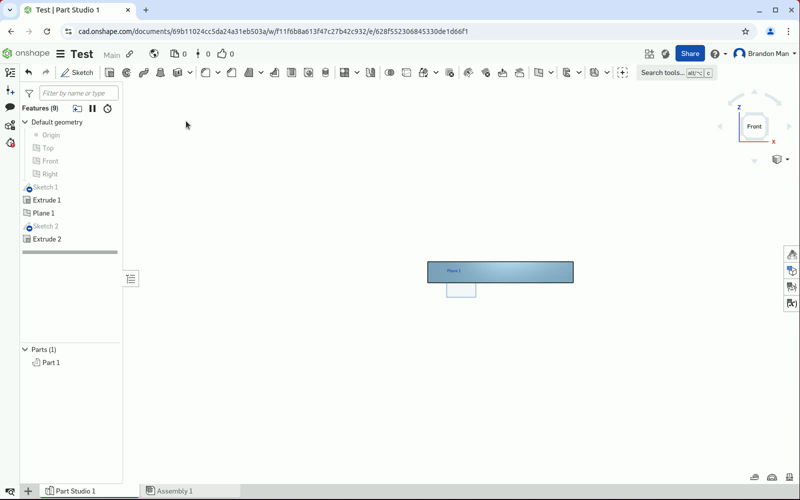
mouse_move(73, 189)
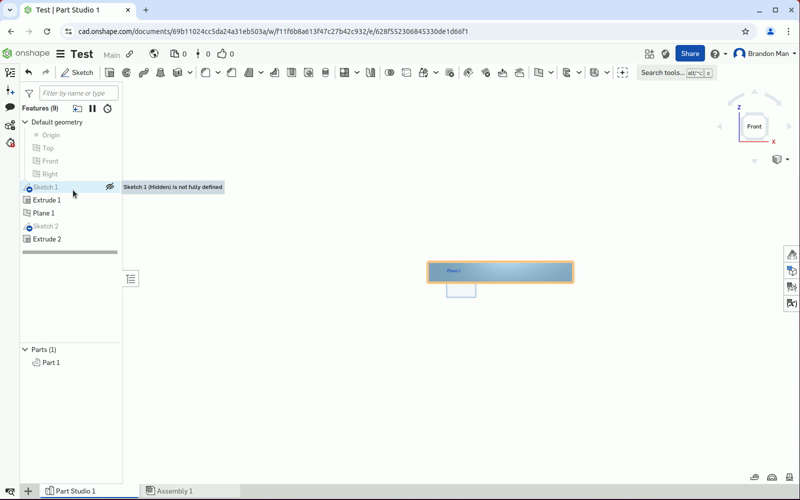
click(73, 189)
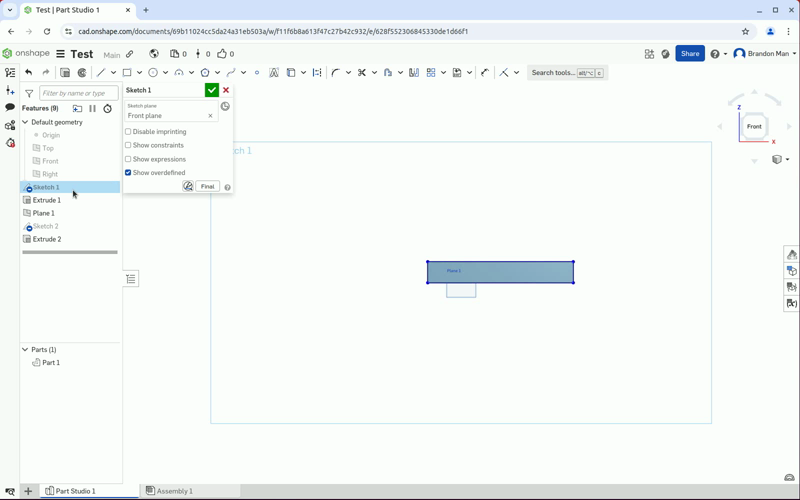
mouse_move(229, 92)
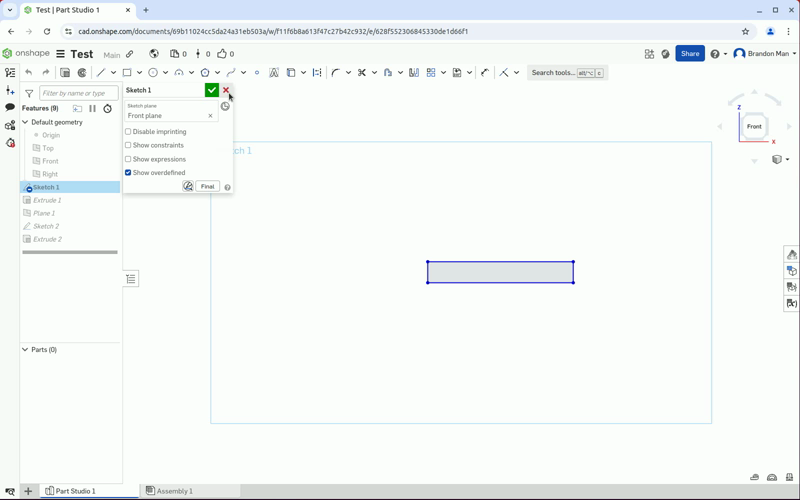
click(229, 92)
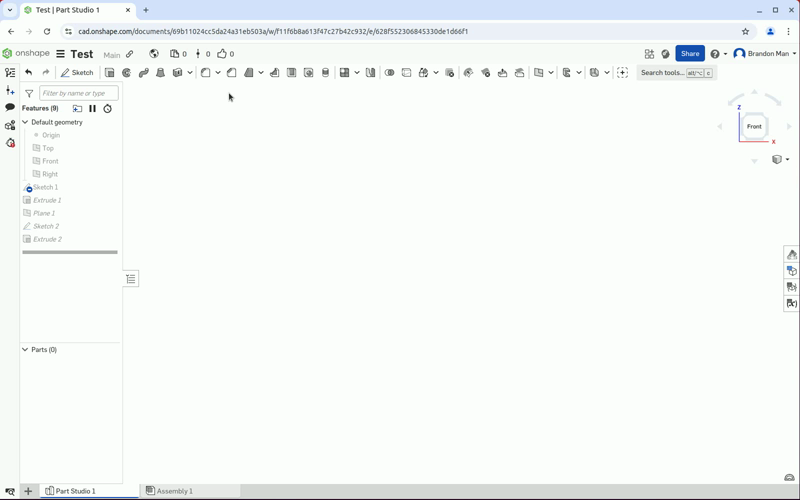
key(shift+s)
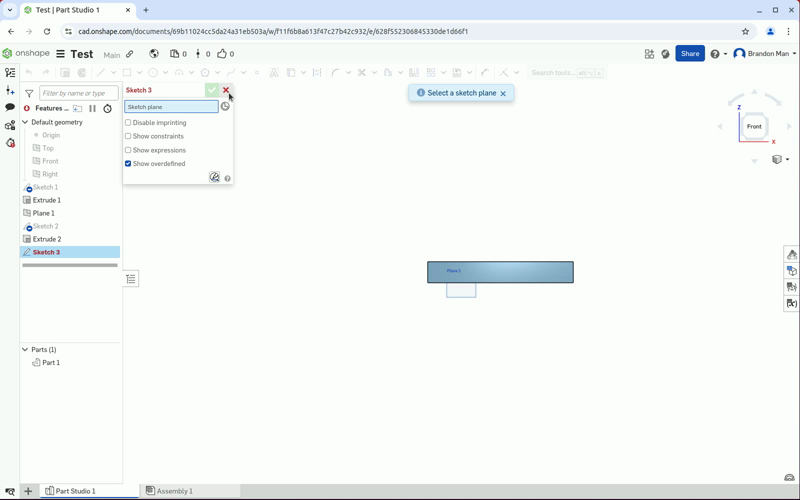
mouse_move(73, 215)
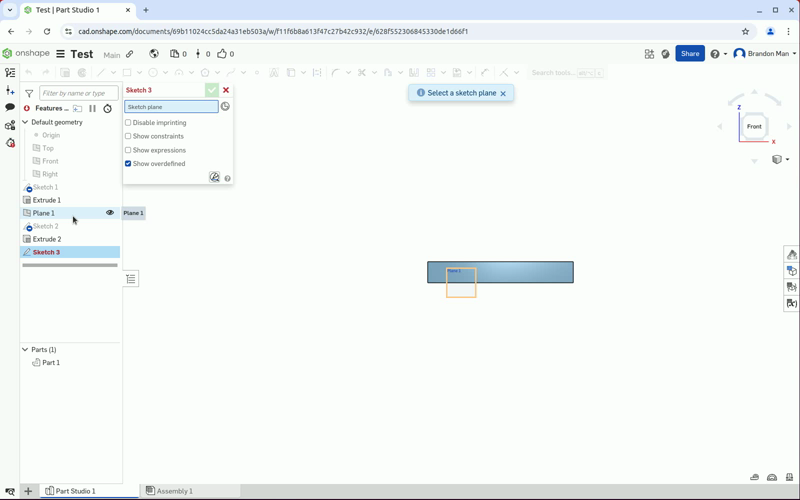
click(73, 215)
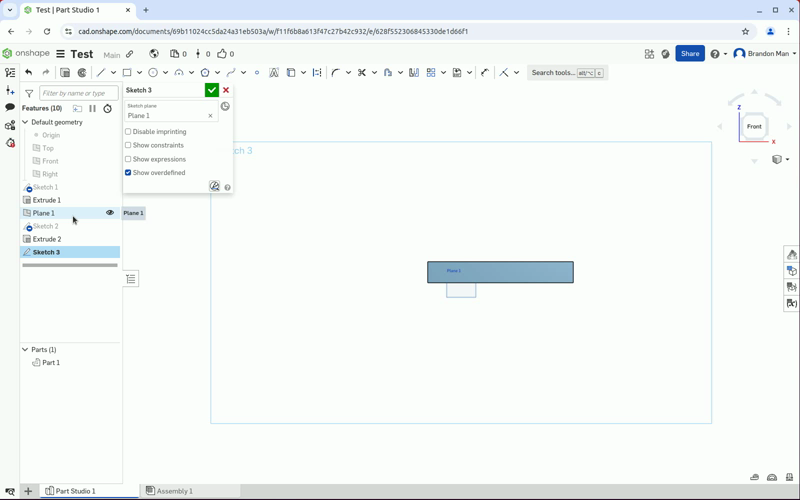
mouse_move(73, 352)
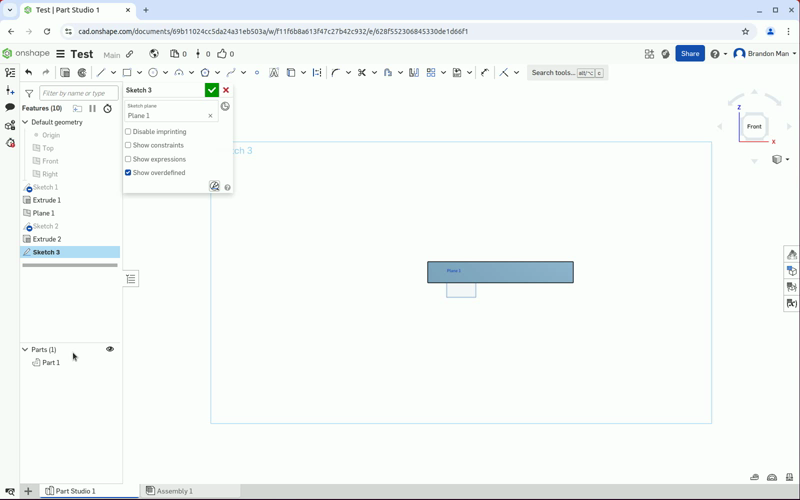
key(y)
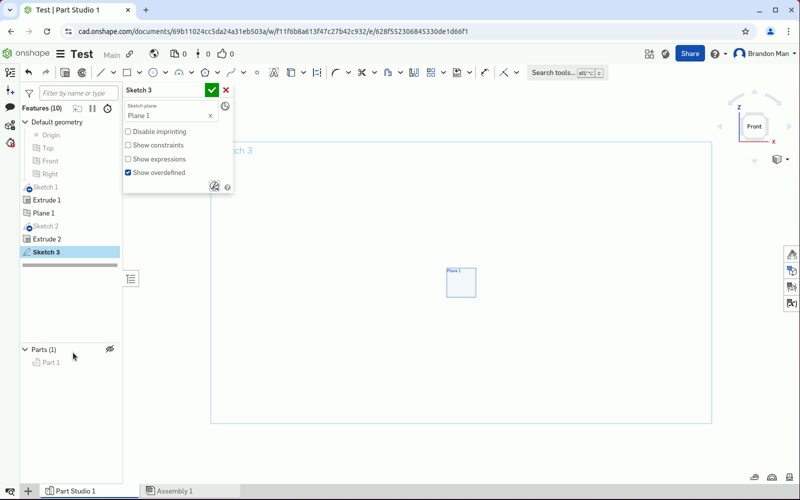
key(c)
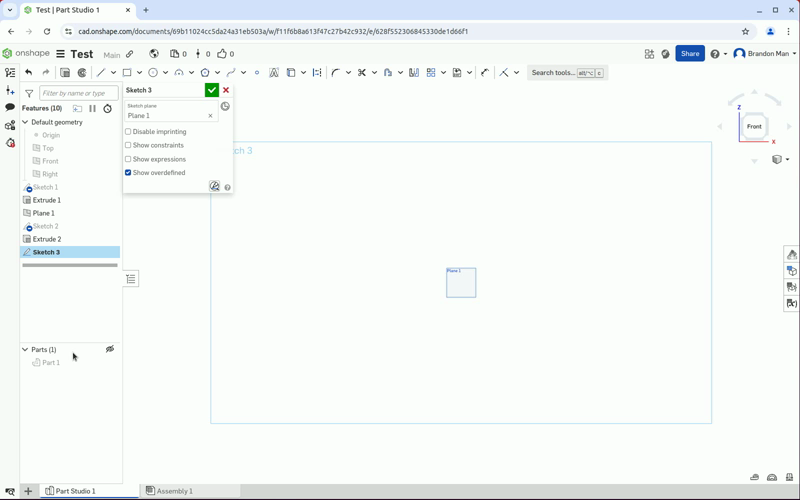
key_down(shift)
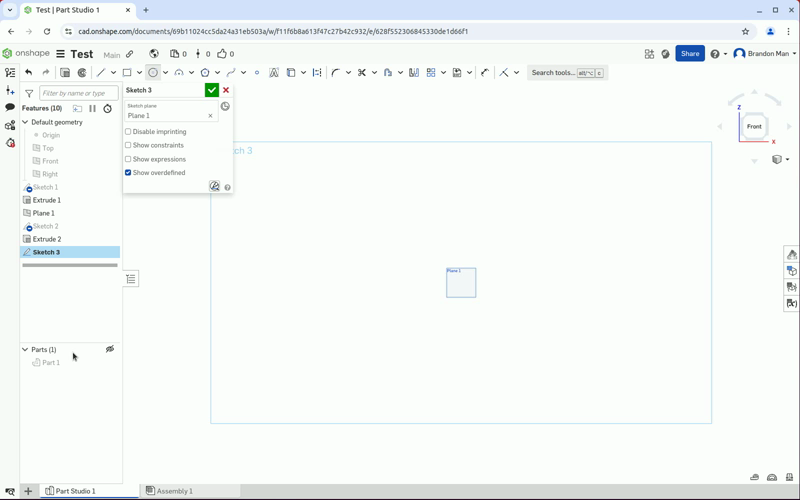
mouse_move(537, 272)
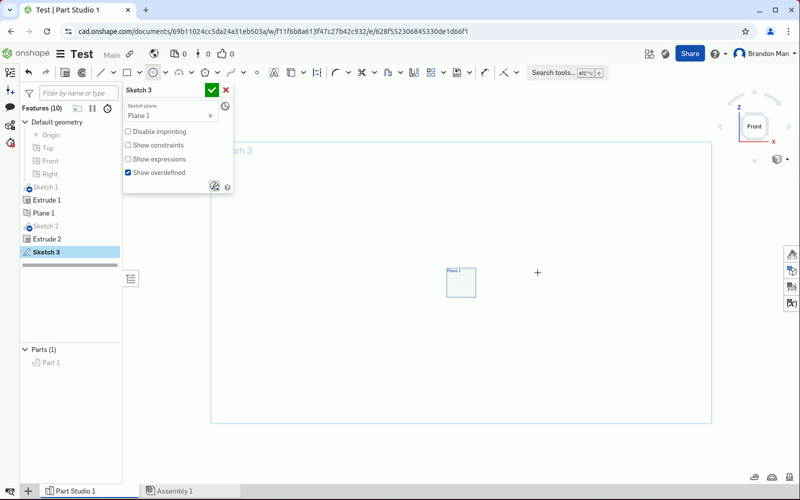
click(537, 272)
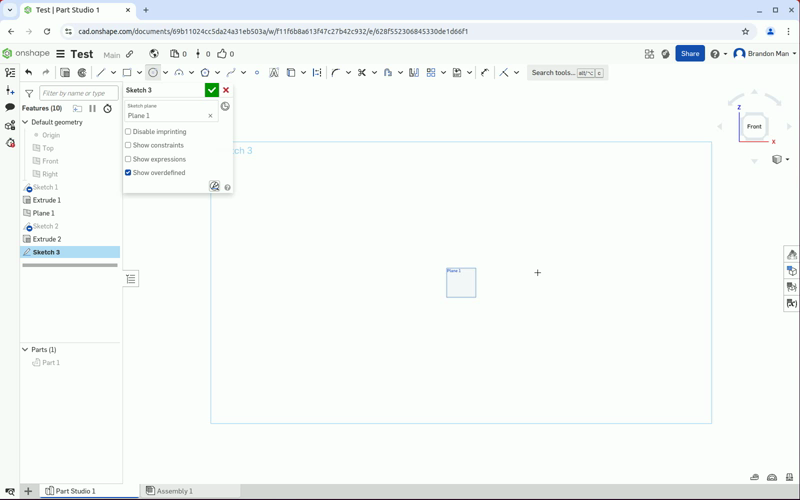
key_up(shift)
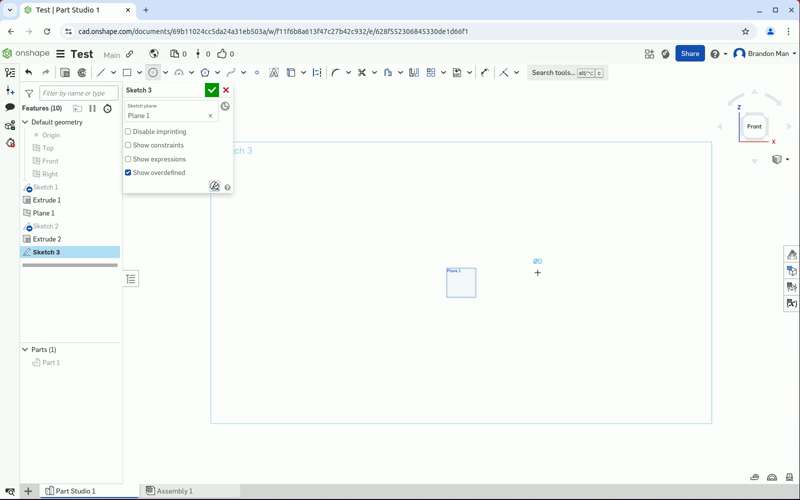
mouse_move(540, 272)
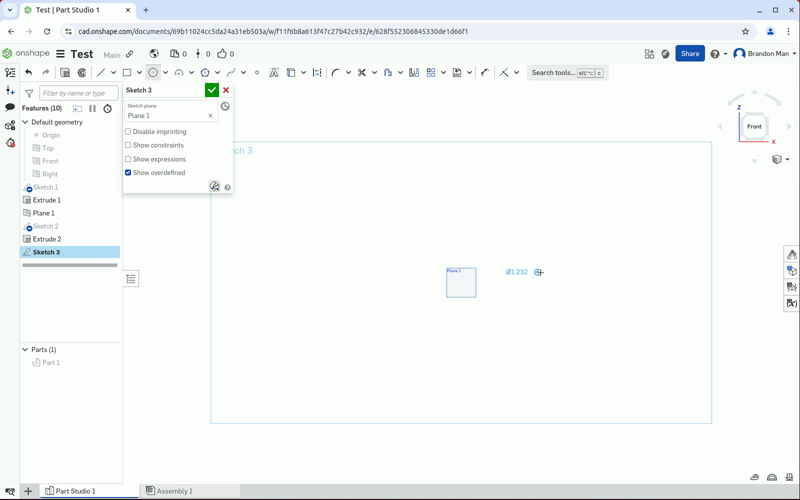
click(540, 272)
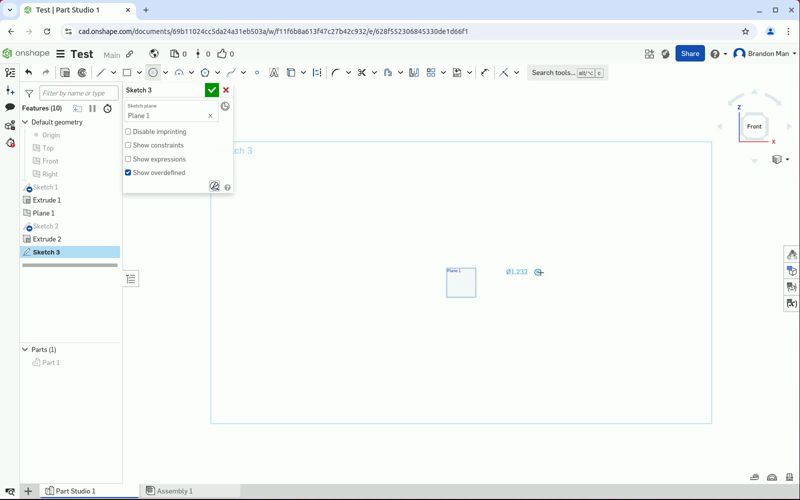
key(esc)
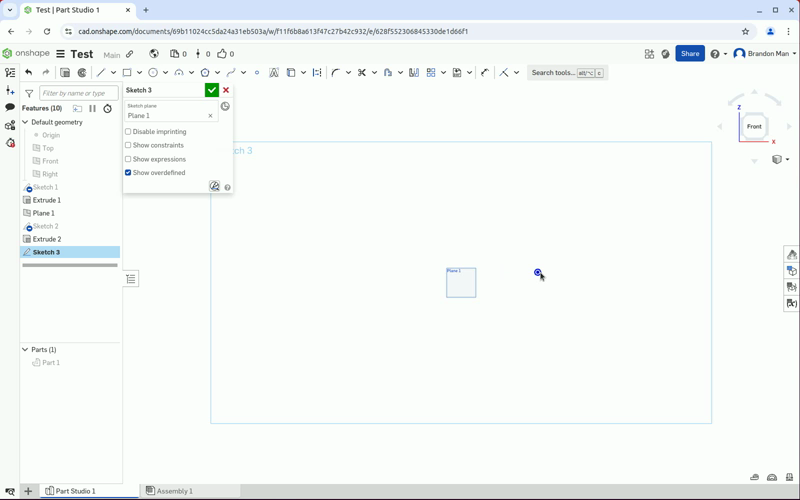
mouse_move(535, 272)
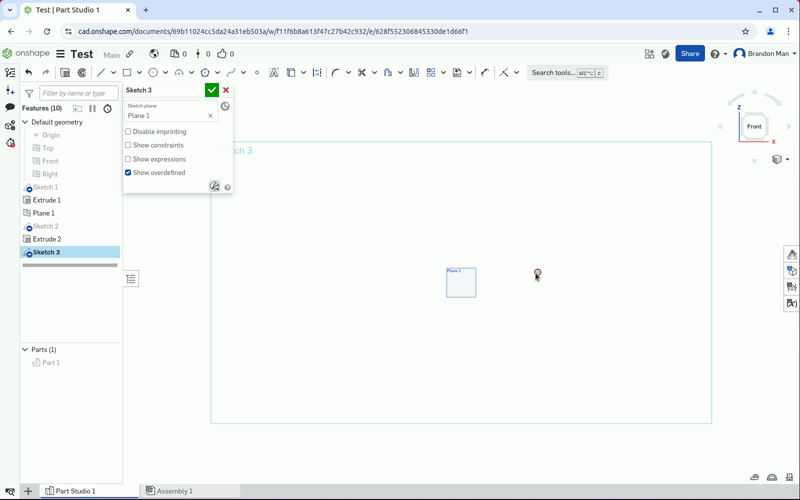
scroll(6)
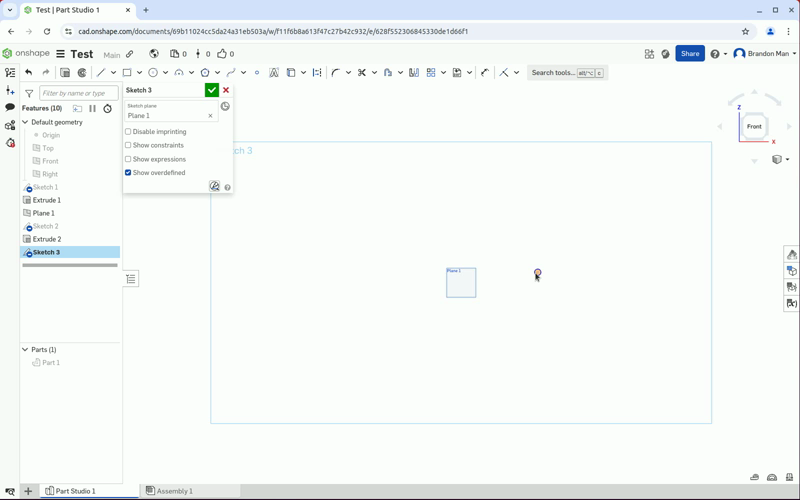
scroll(6)
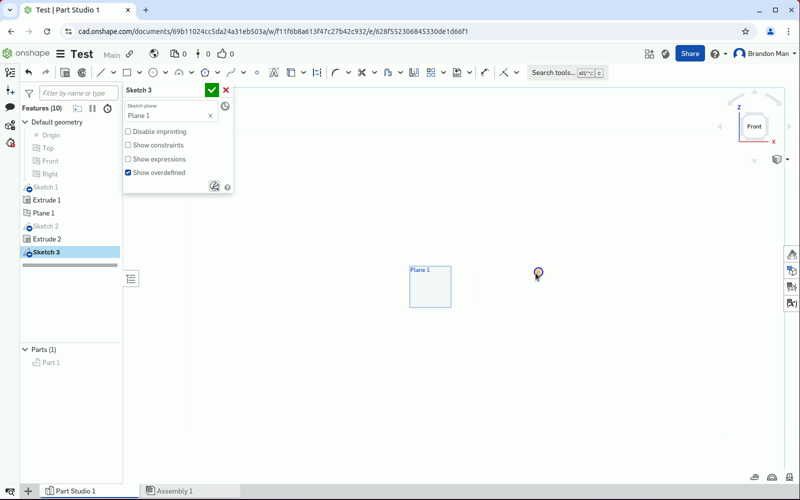
scroll(6)
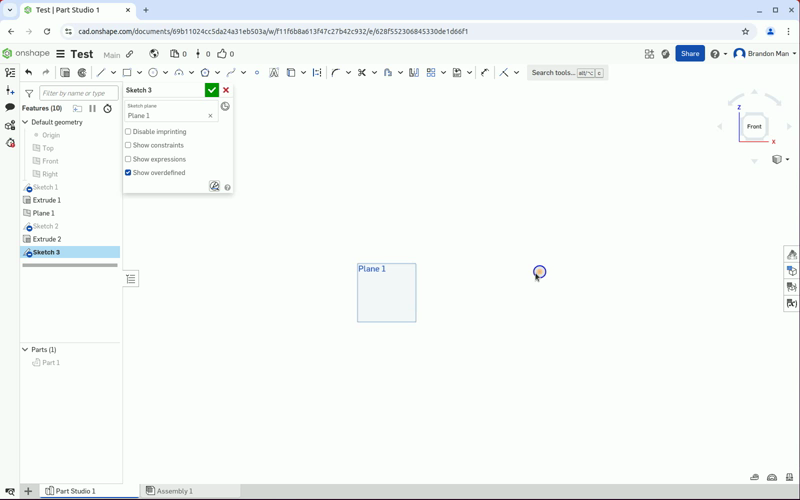
scroll(6)
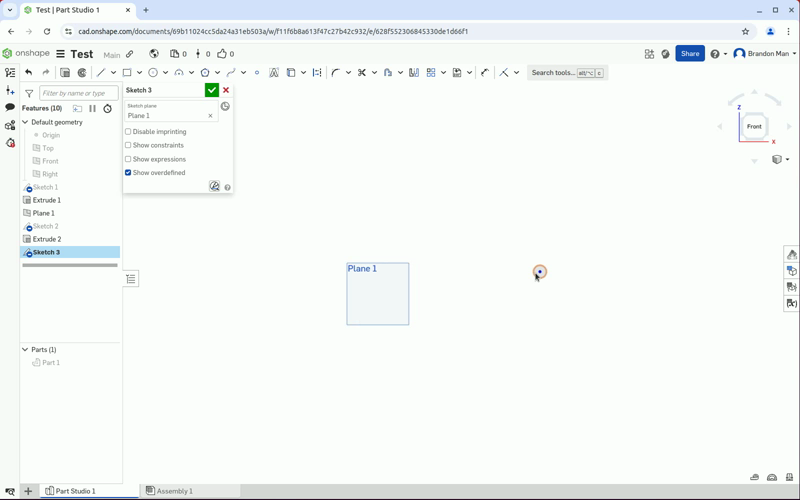
scroll(6)
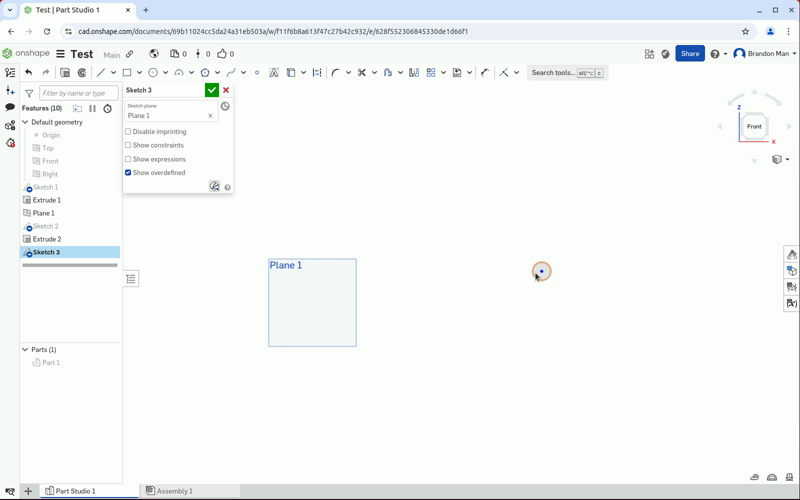
scroll(6)
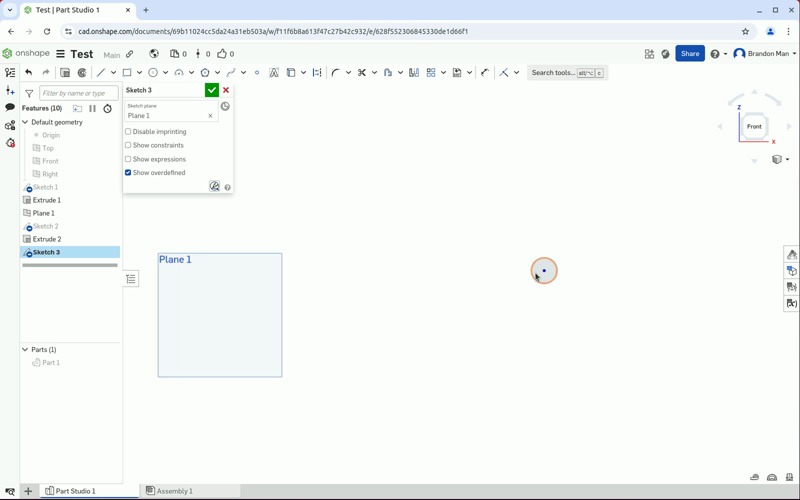
scroll(6)
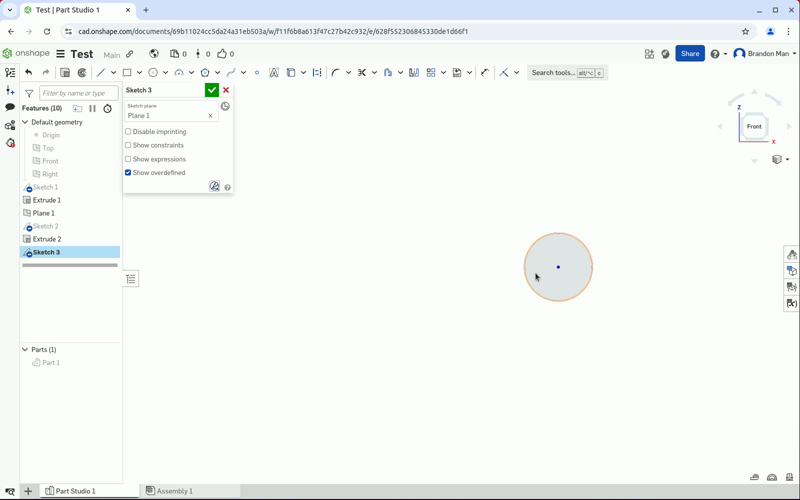
click(535, 272)
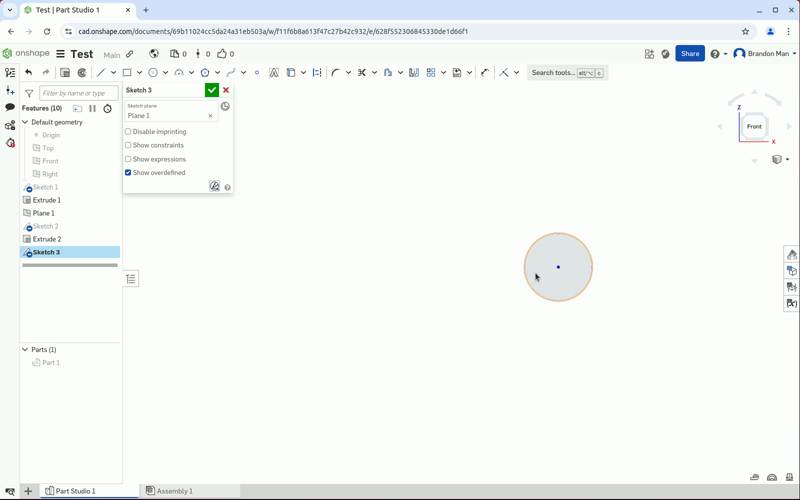
scroll(-6)
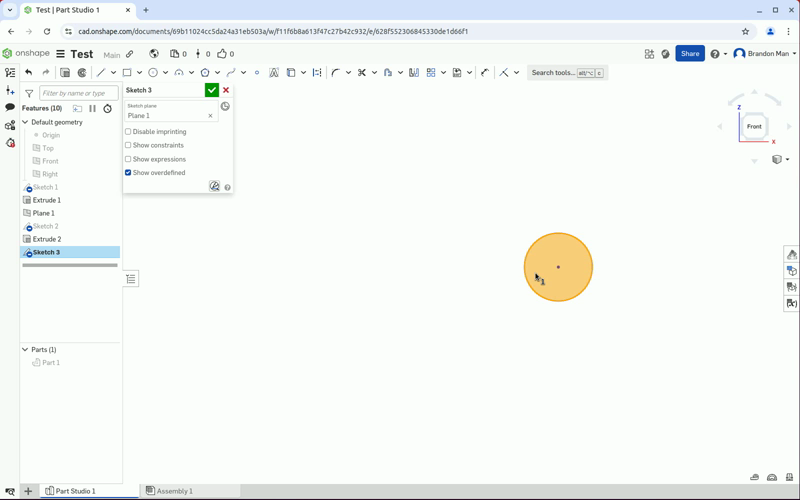
scroll(-6)
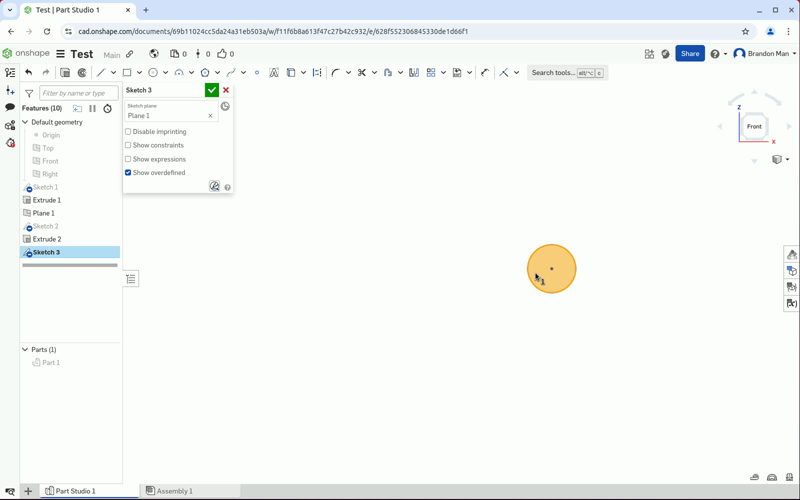
scroll(-6)
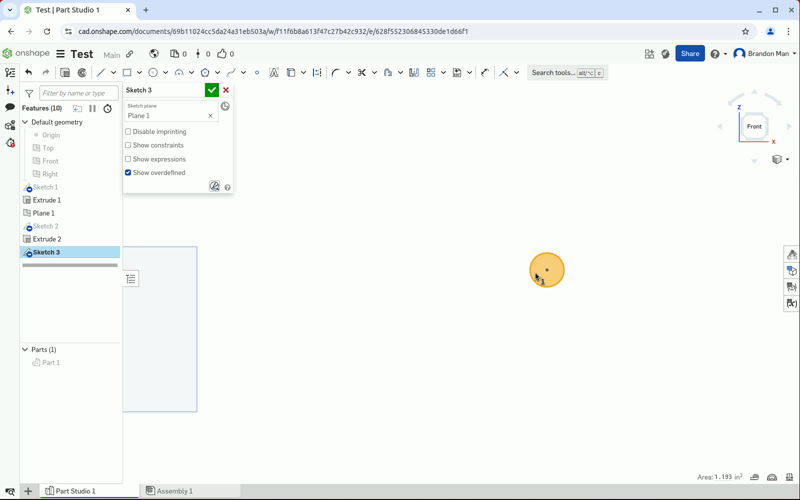
scroll(-6)
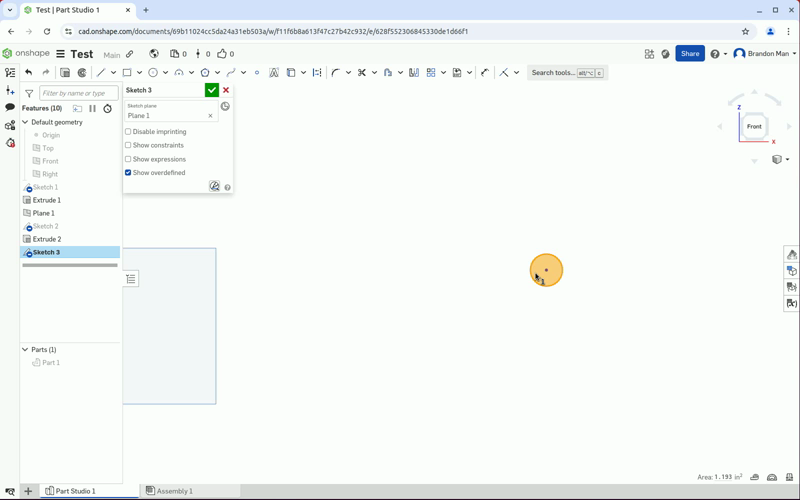
scroll(-6)
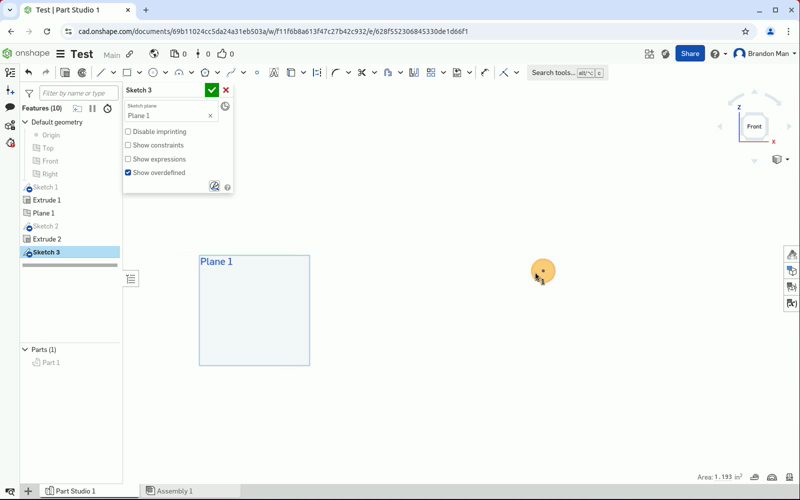
scroll(-6)
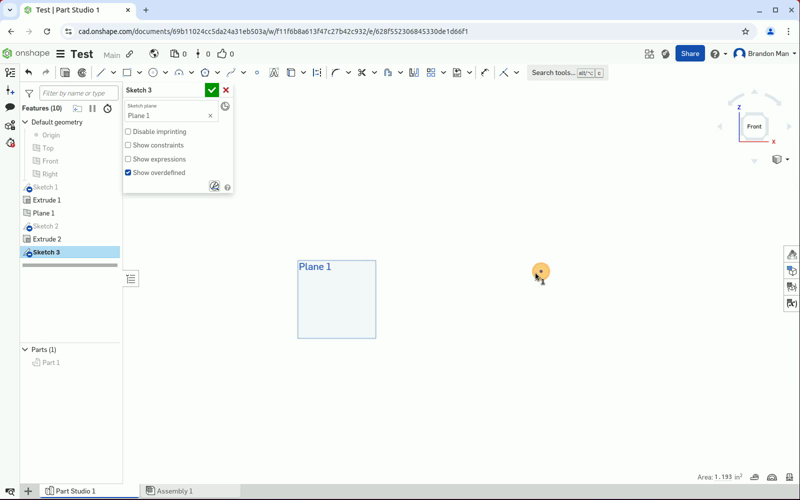
scroll(-6)
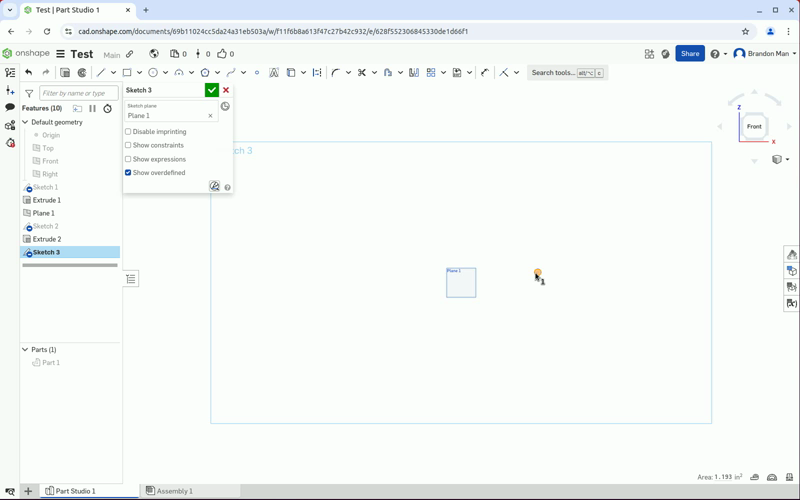
mouse_move(73, 352)
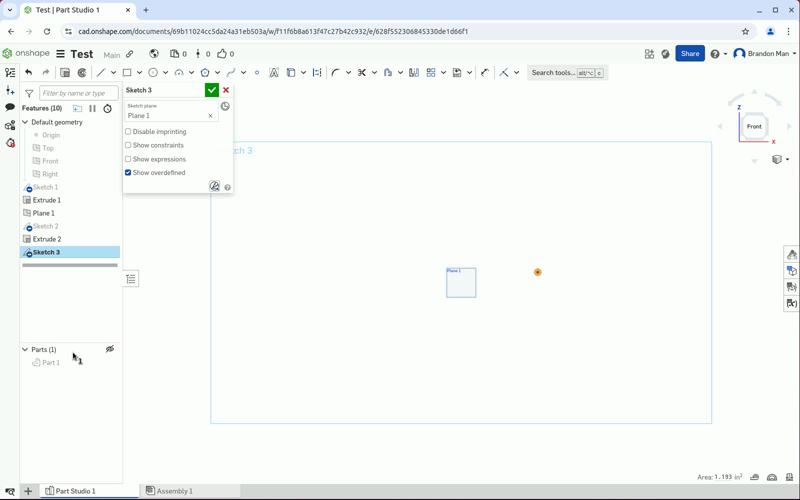
key(shift+y)
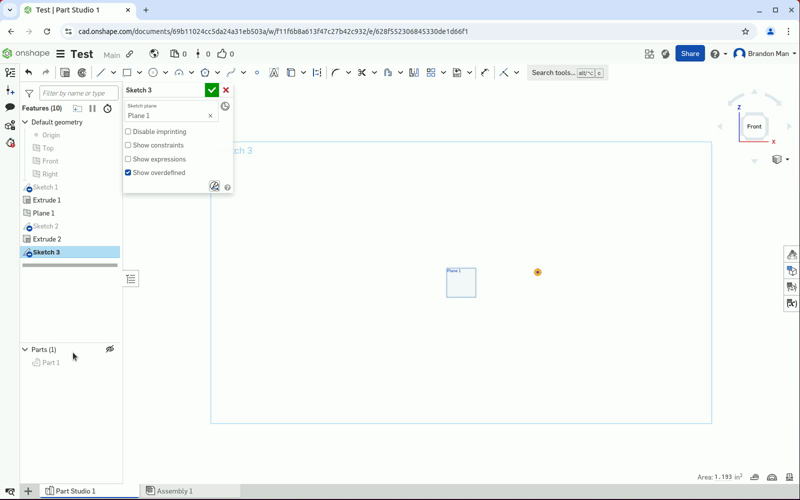
key(shift+e)
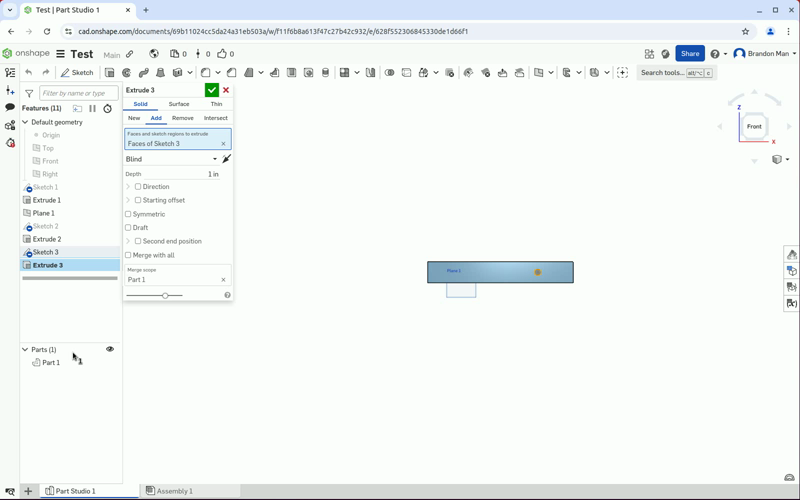
mouse_move(143, 106)
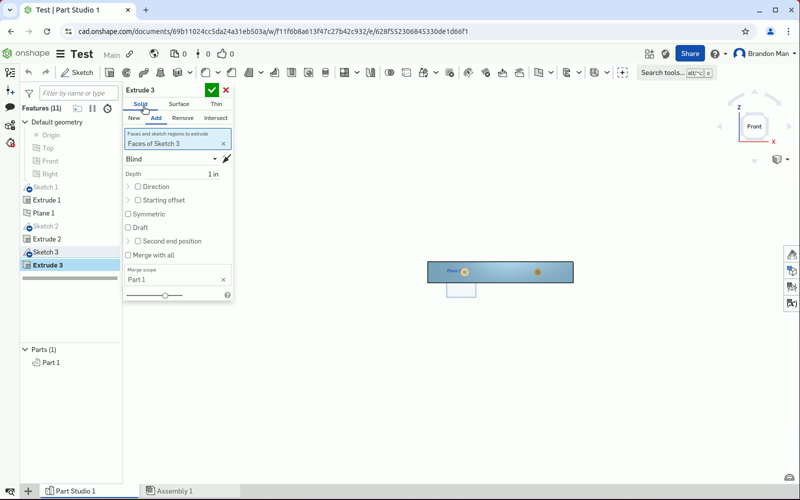
click(143, 106)
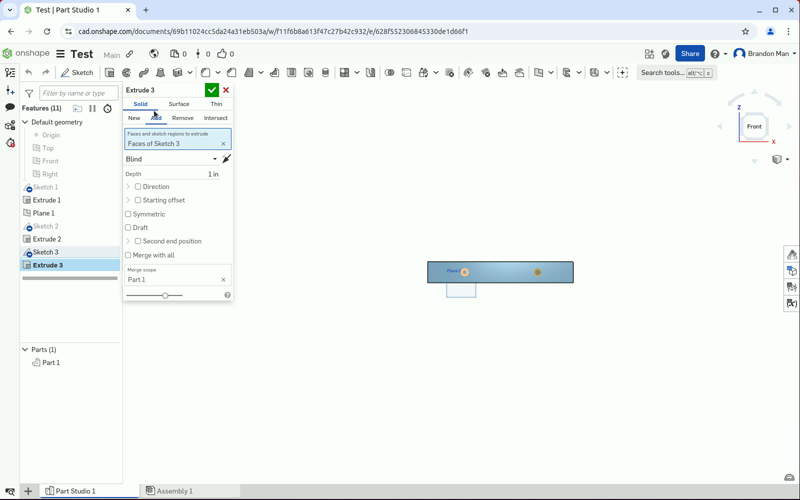
mouse_move(186, 120)
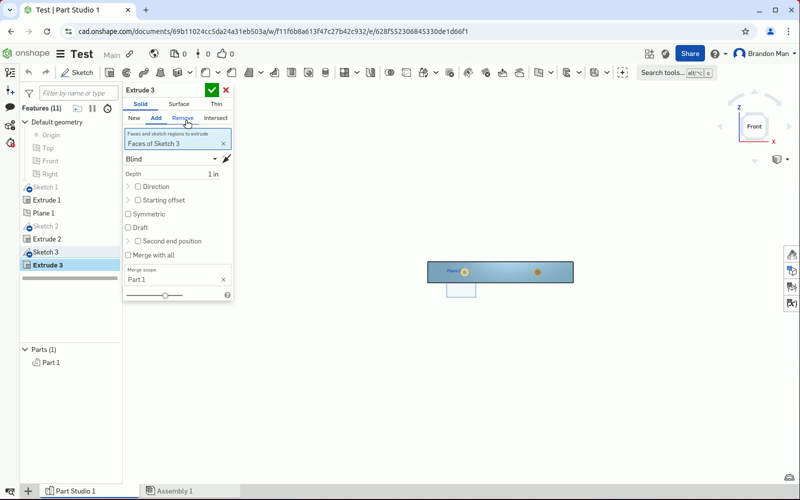
click(186, 120)
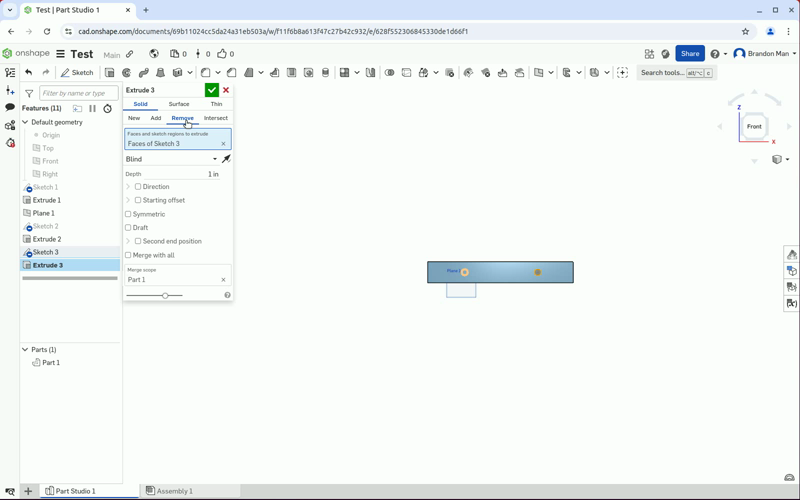
key(tab, 4)
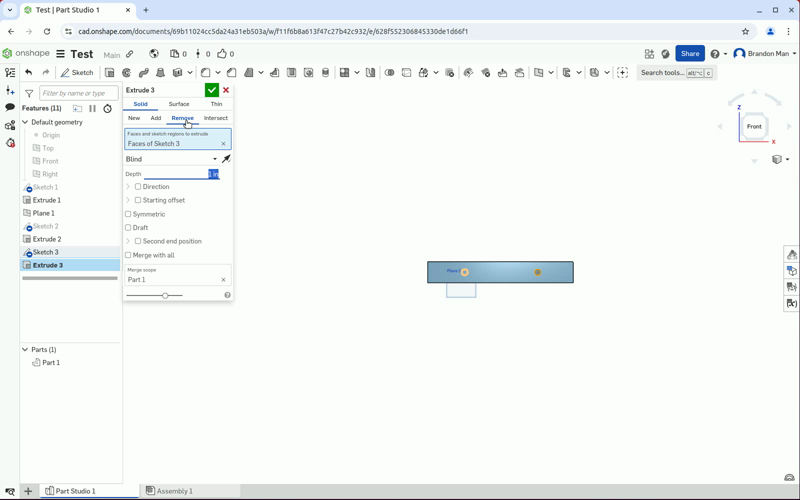
text(3.851)
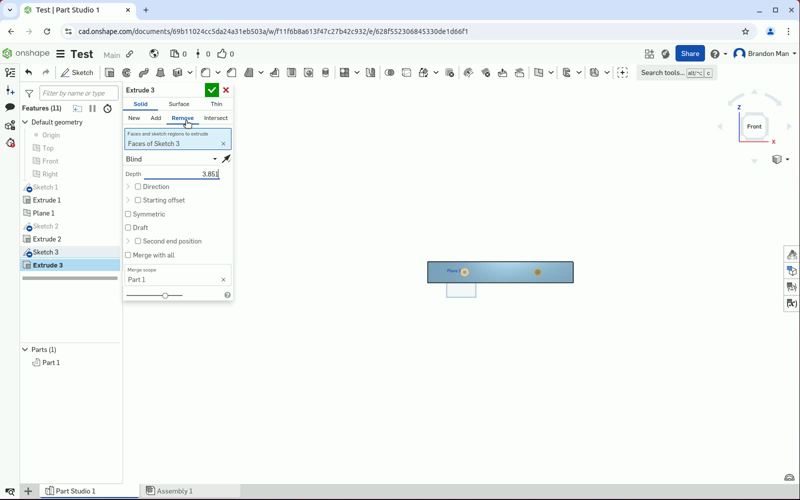
key(tab, 6)
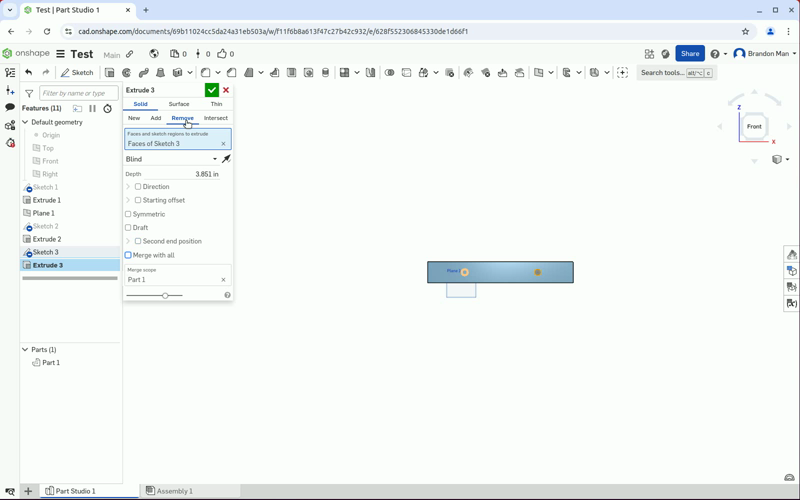
key(space)
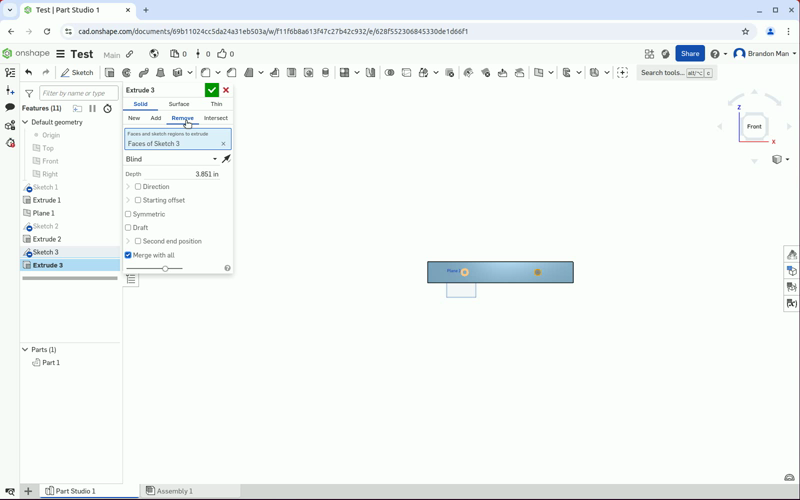
key(enter)
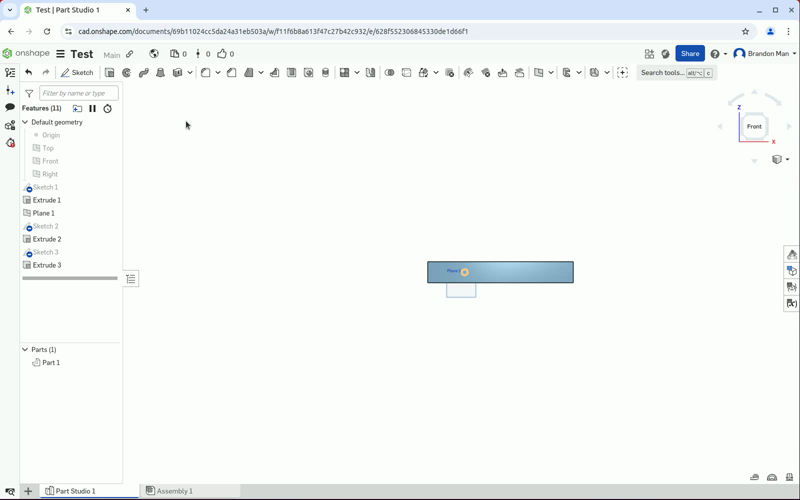
key(shift+h)
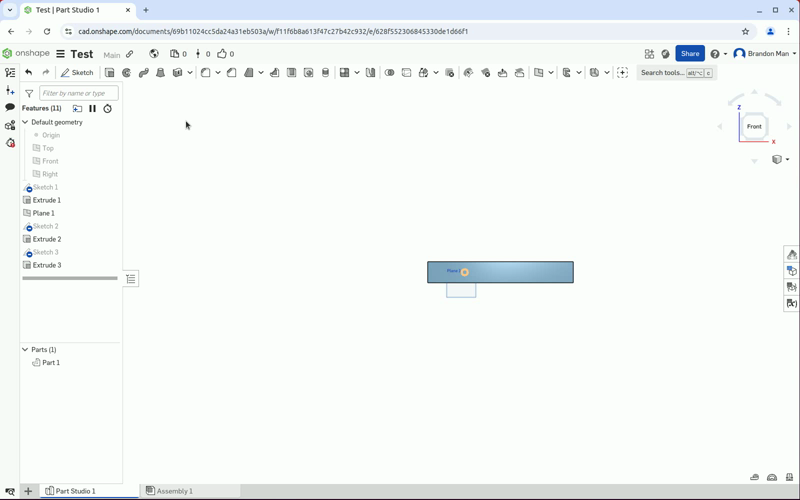
key(shift+h)
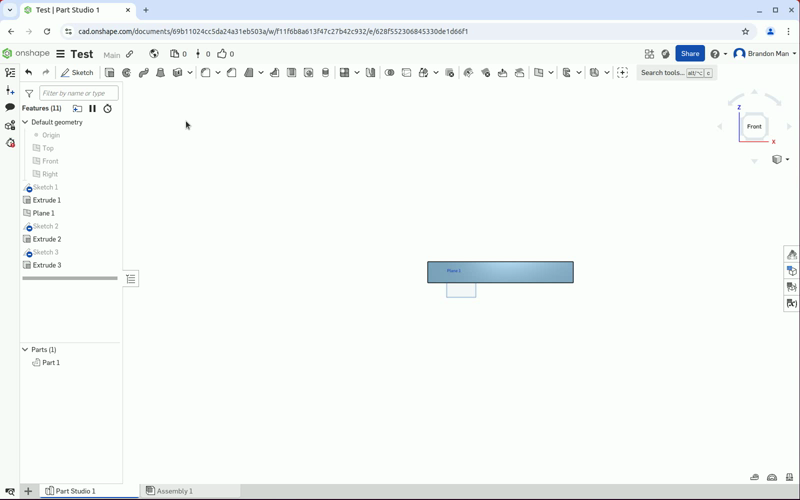
mouse_move(73, 189)
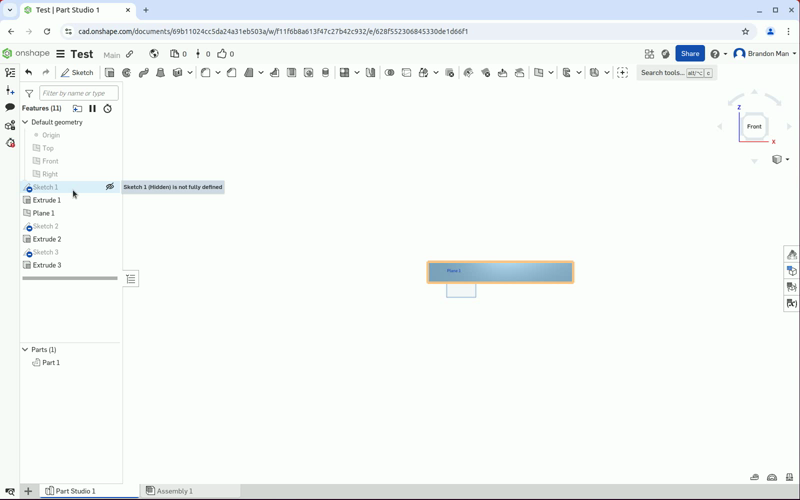
click(73, 189)
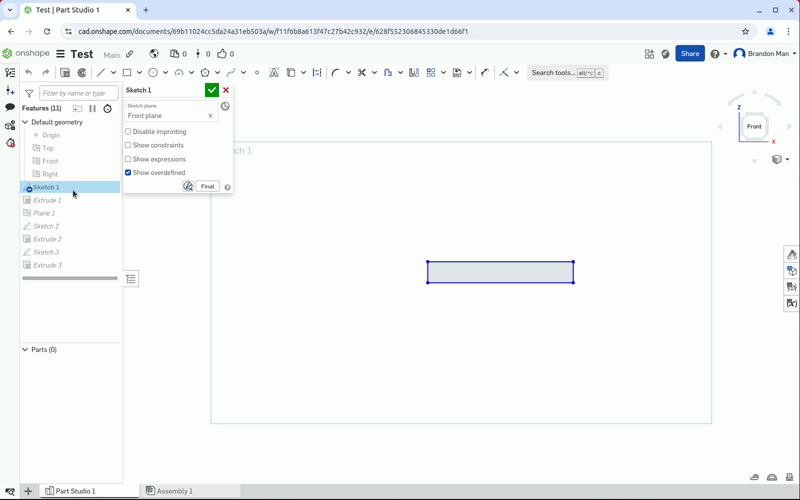
mouse_move(229, 92)
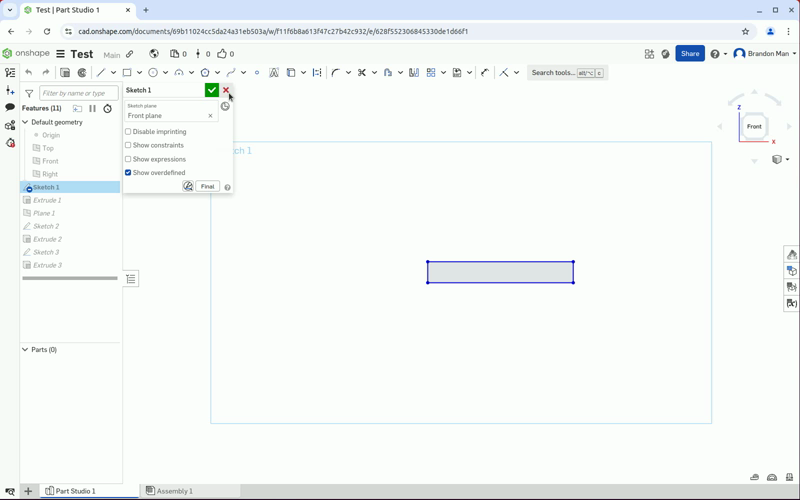
click(229, 92)
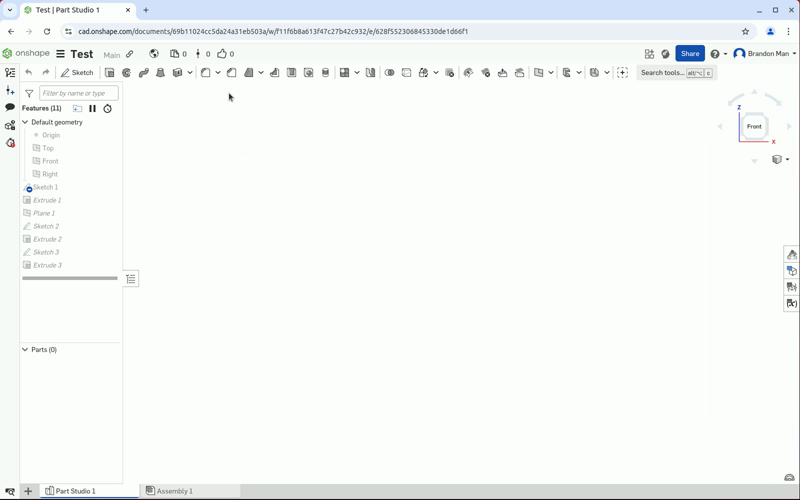
key(shift+s)
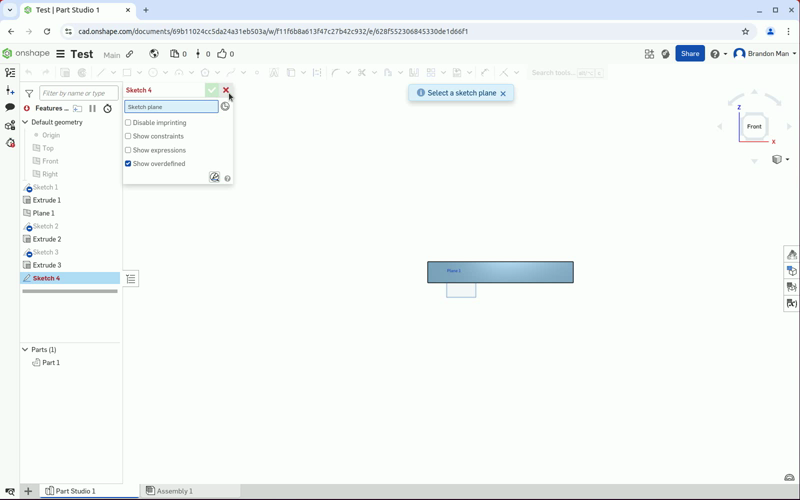
mouse_move(73, 215)
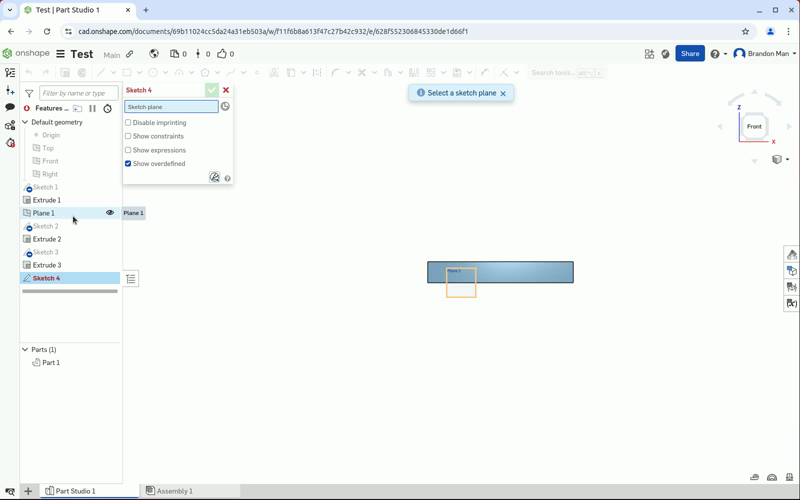
click(73, 215)
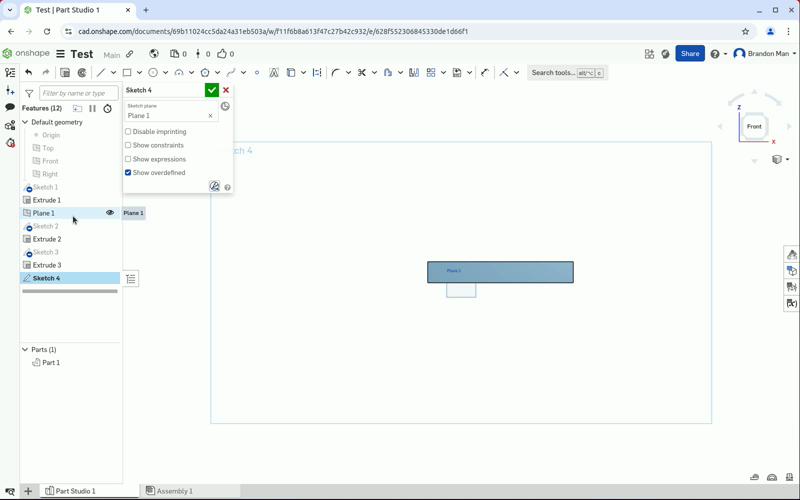
mouse_move(73, 352)
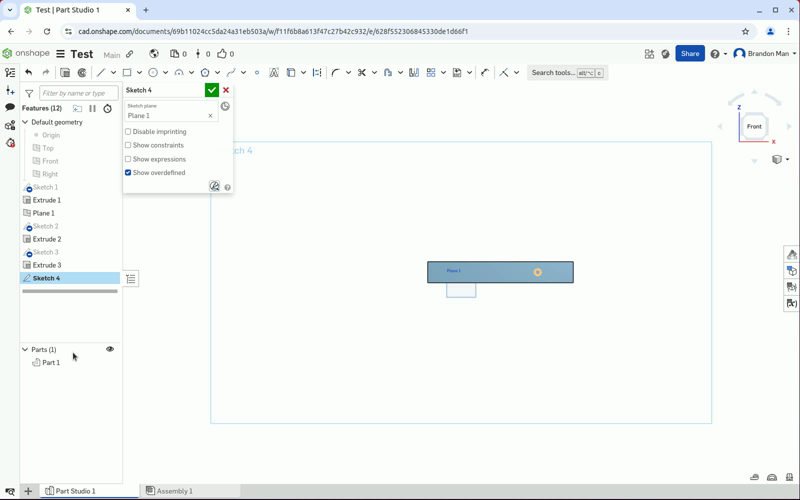
key(y)
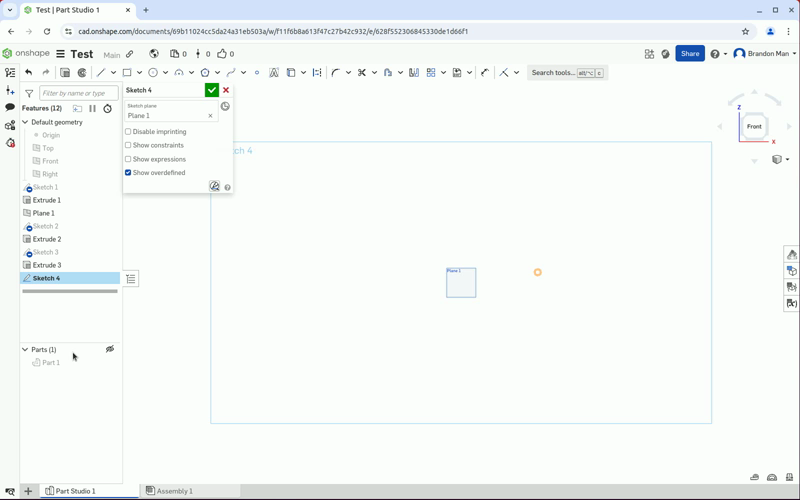
key(c)
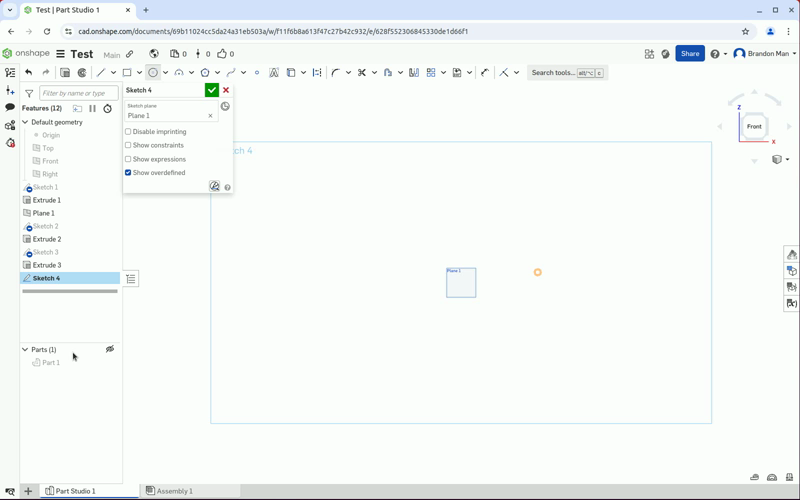
key_down(shift)
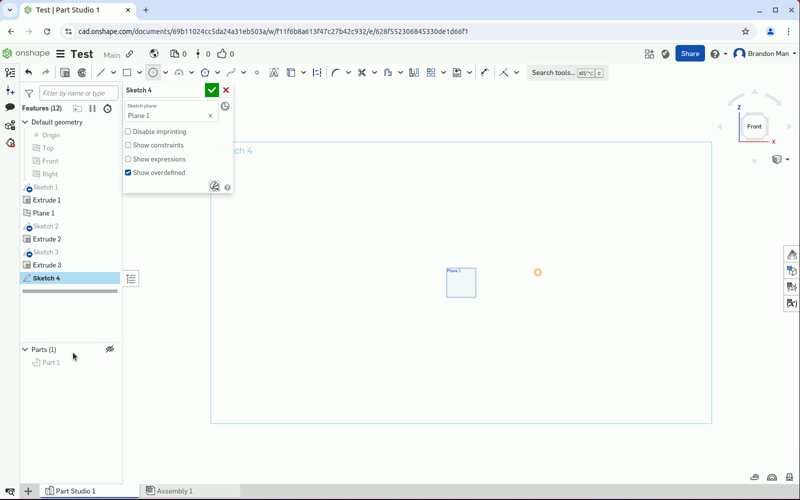
mouse_move(464, 272)
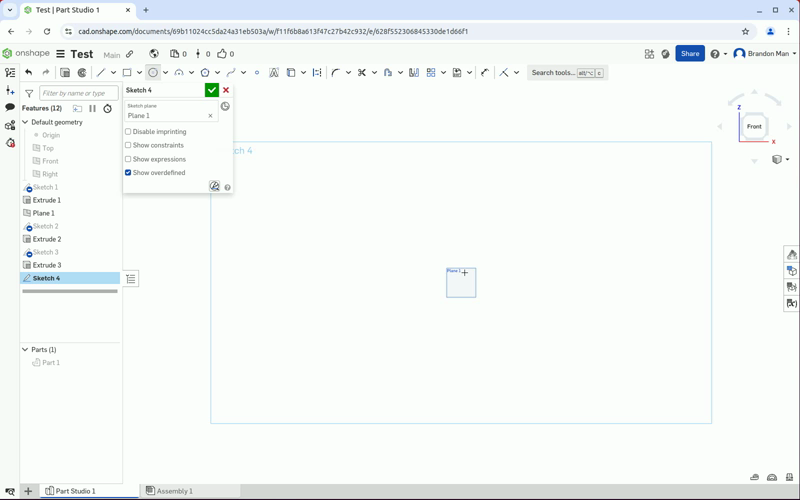
click(464, 272)
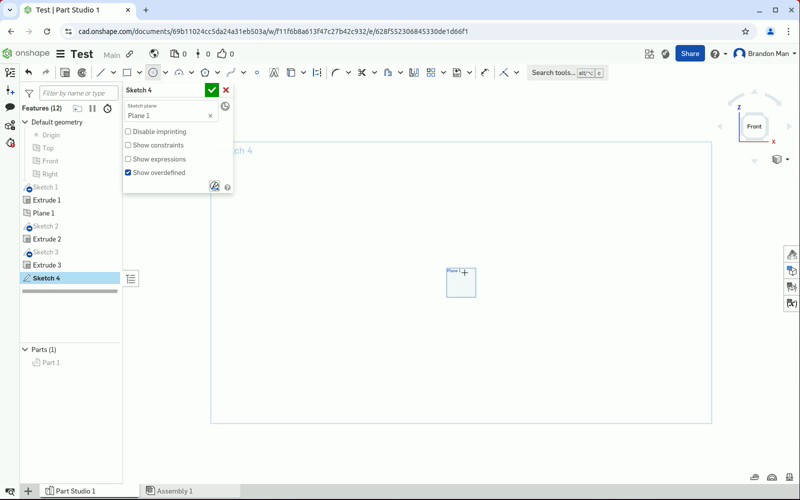
key_up(shift)
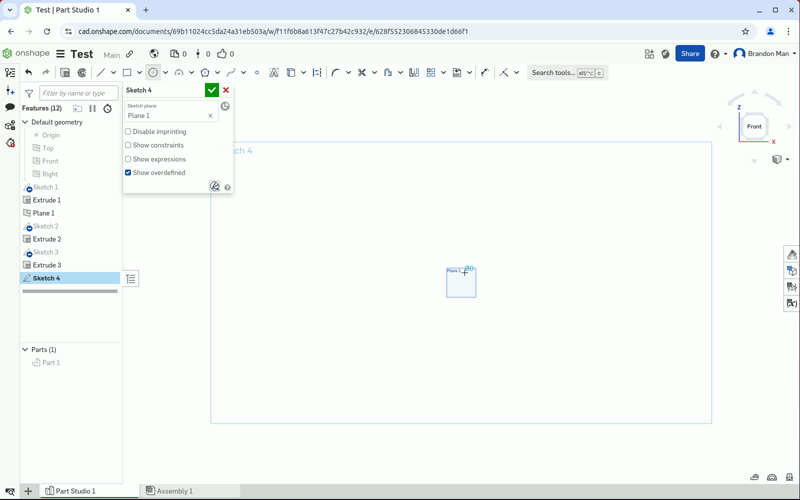
mouse_move(469, 272)
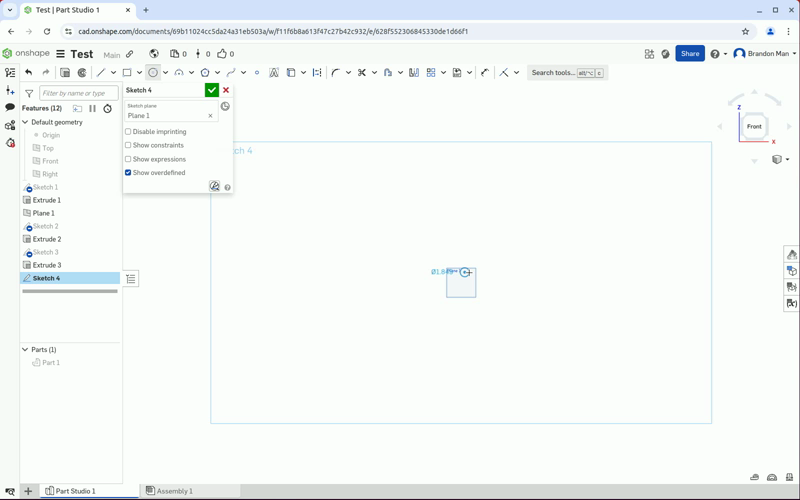
click(469, 272)
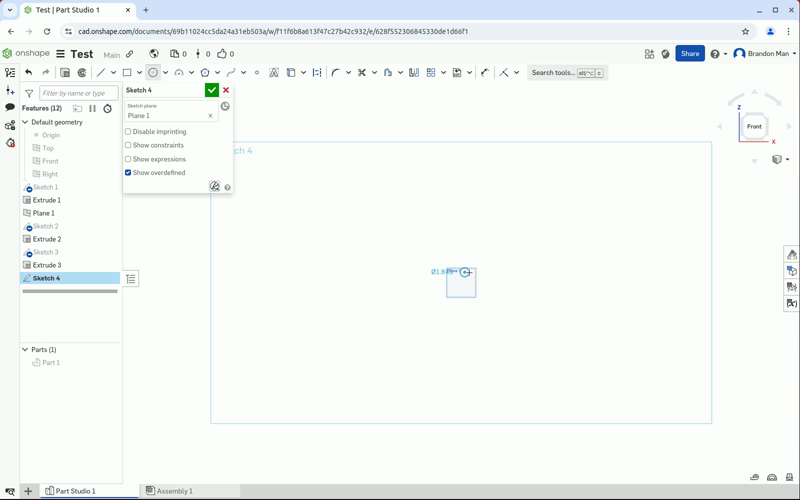
key(esc)
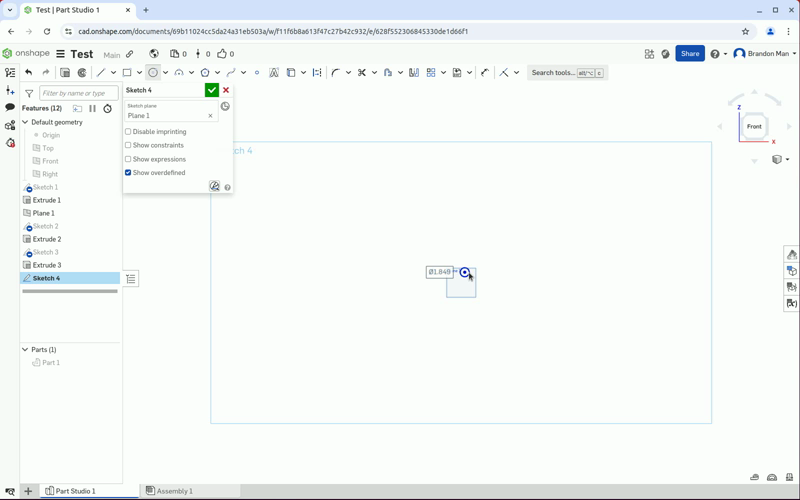
key(c)
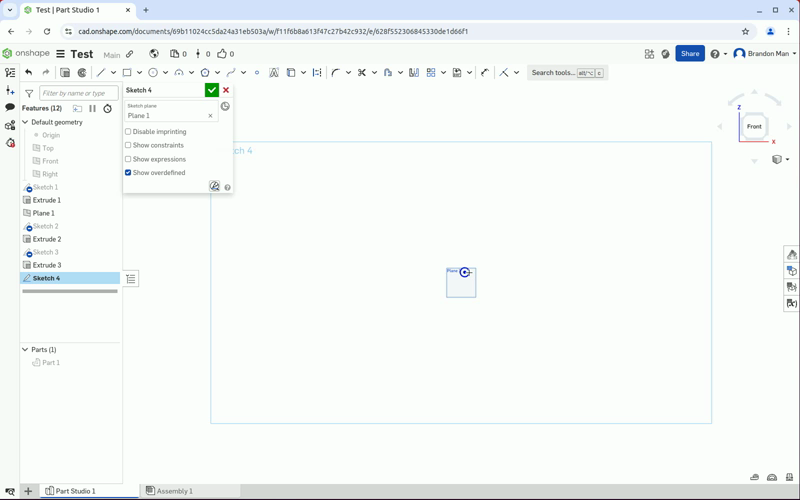
key_down(shift)
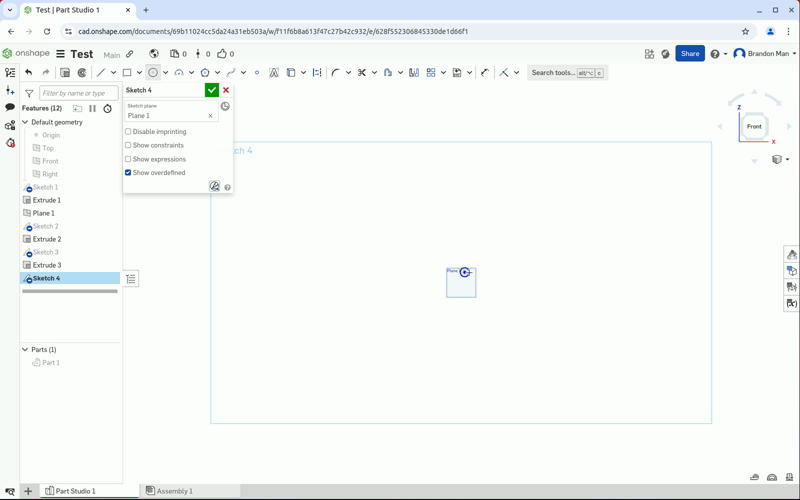
mouse_move(464, 272)
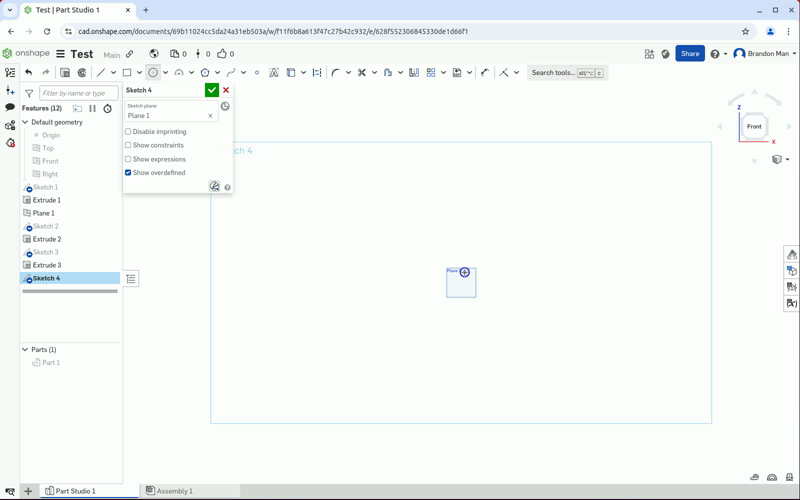
scroll(6)
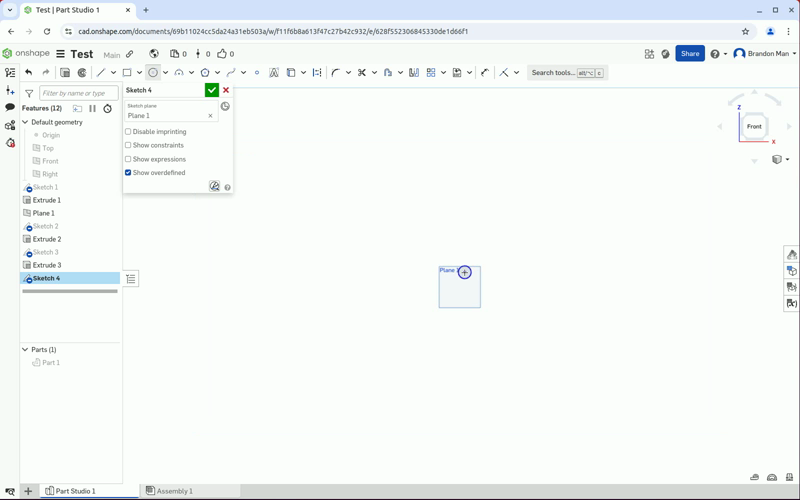
scroll(6)
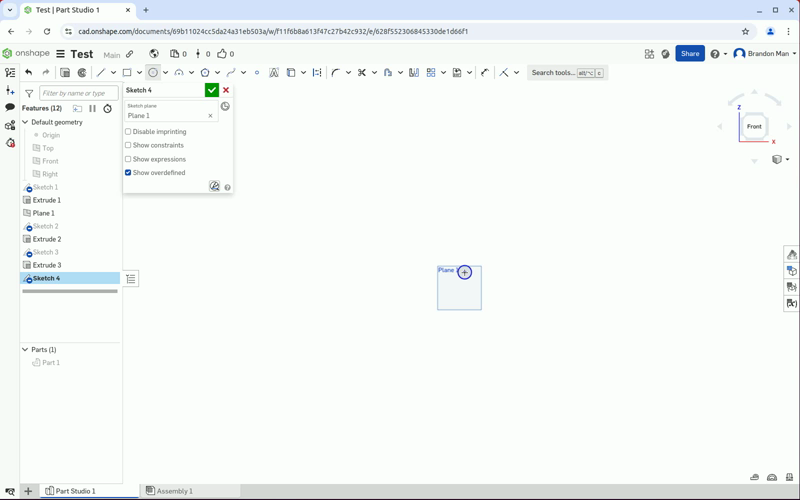
scroll(6)
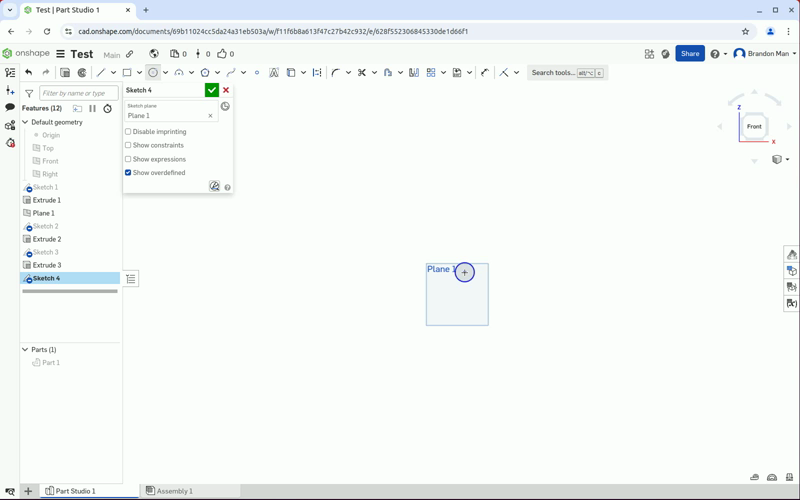
scroll(6)
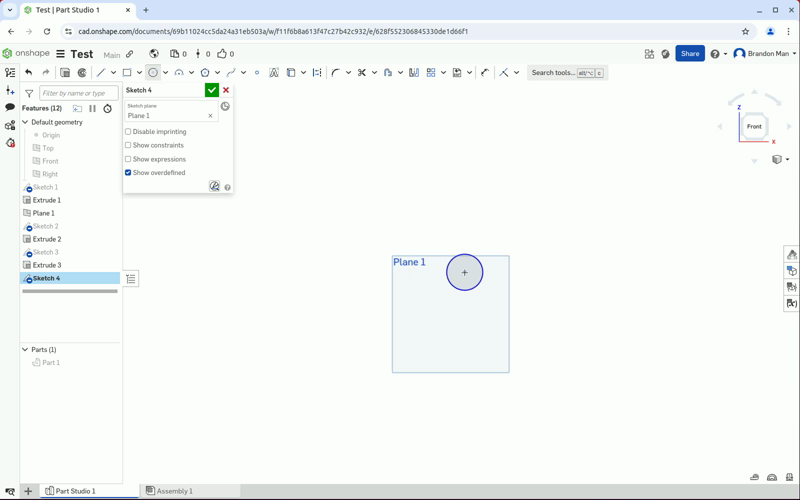
scroll(6)
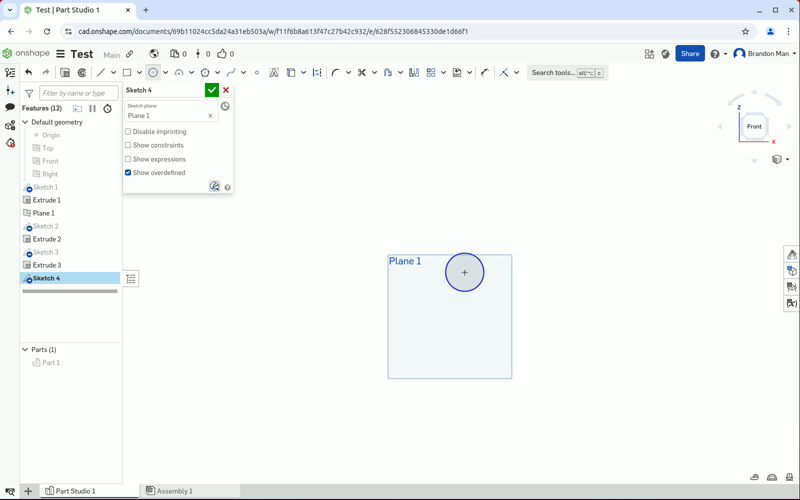
scroll(6)
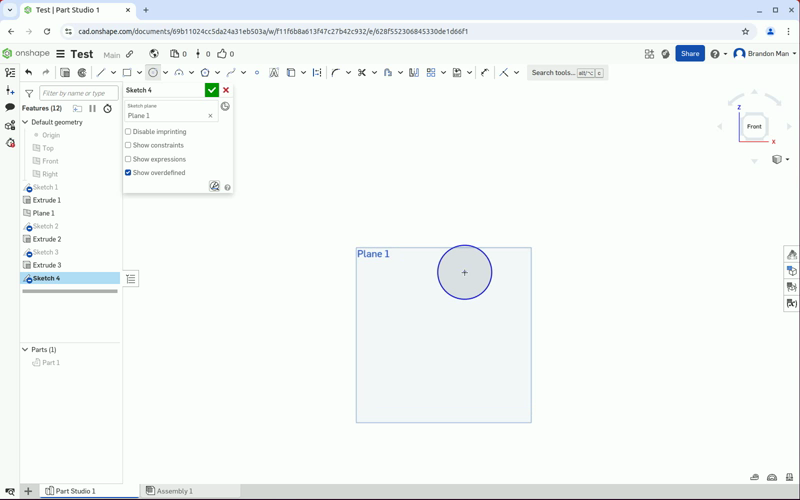
scroll(6)
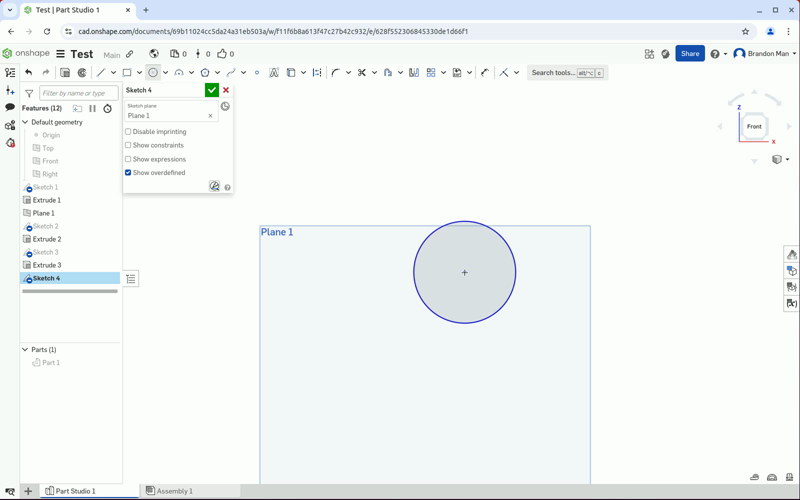
click(464, 272)
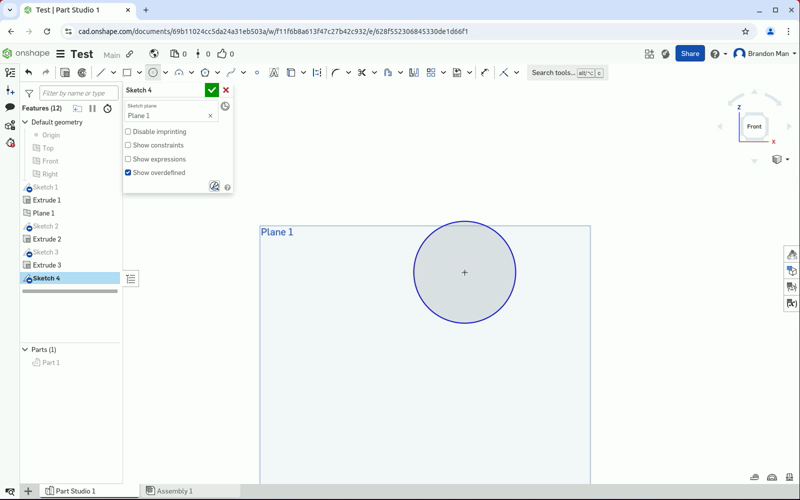
scroll(-6)
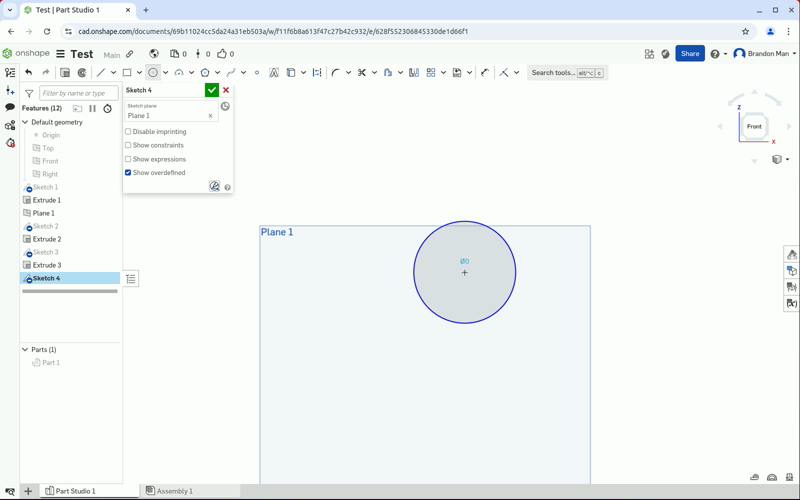
scroll(-6)
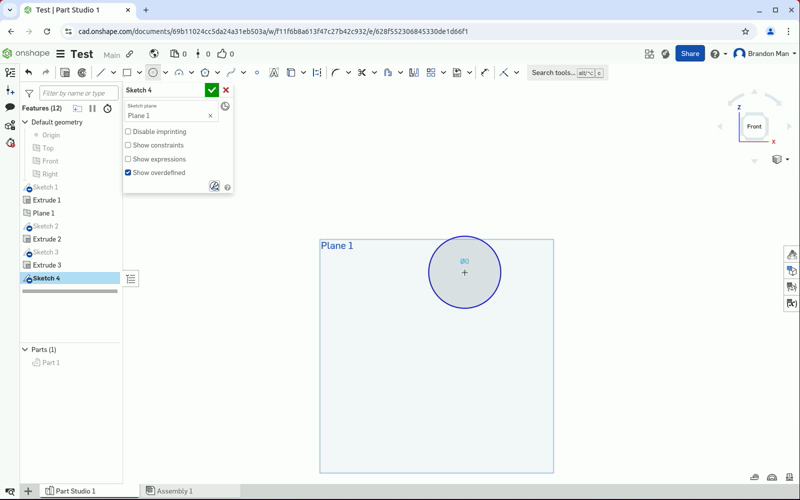
scroll(-6)
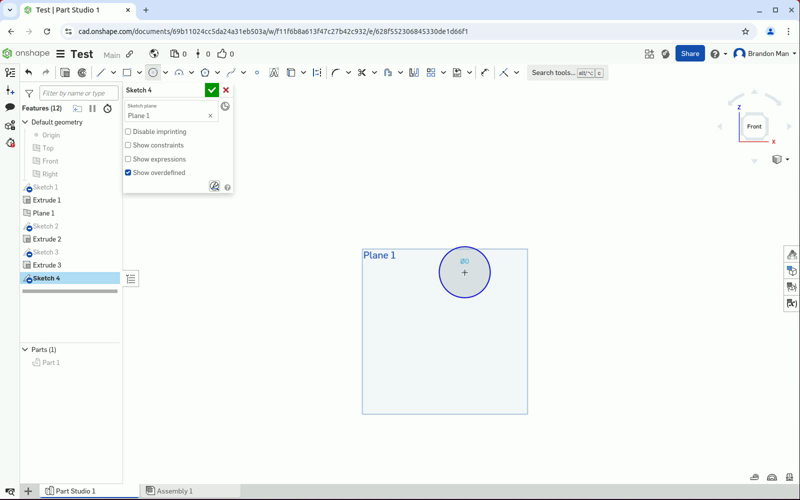
scroll(-6)
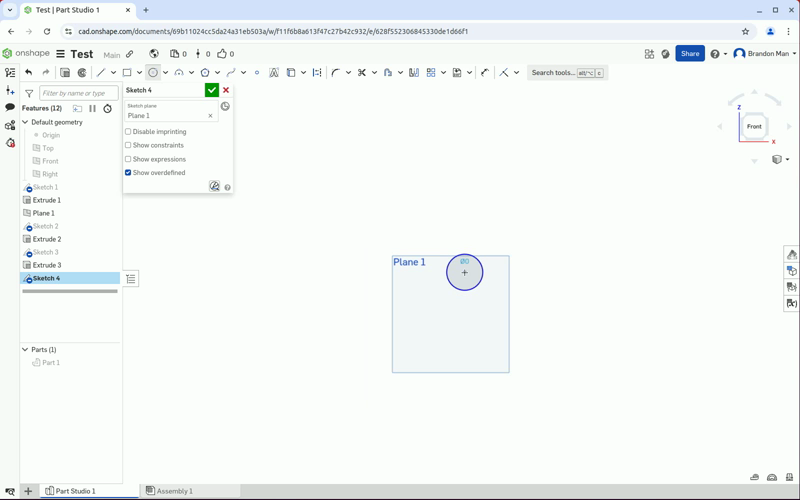
scroll(-6)
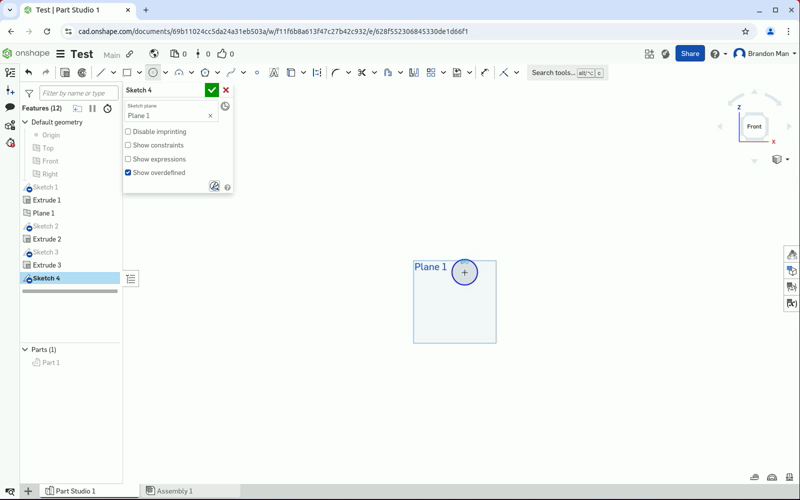
scroll(-6)
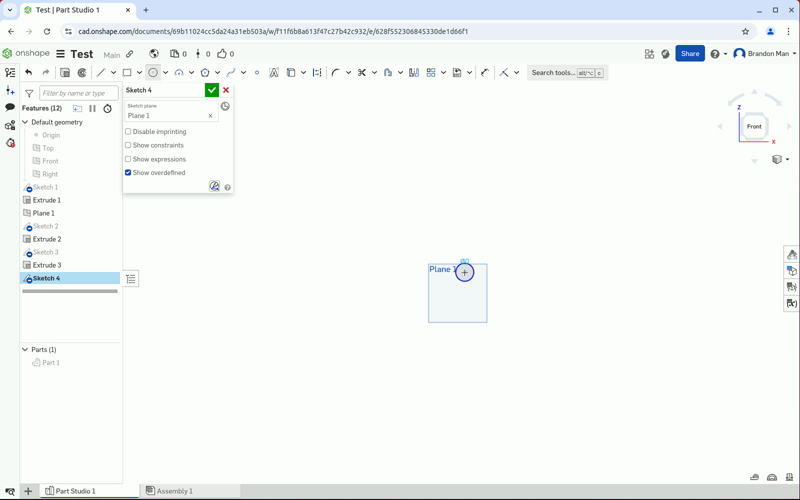
scroll(-6)
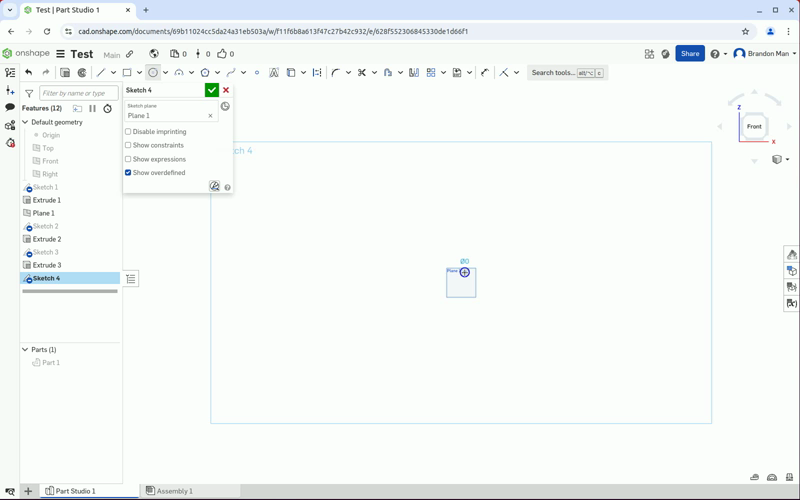
key_up(shift)
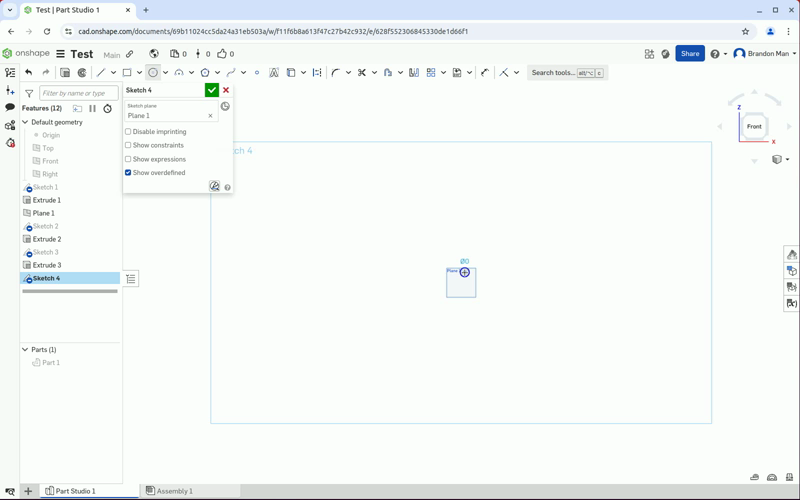
mouse_move(467, 272)
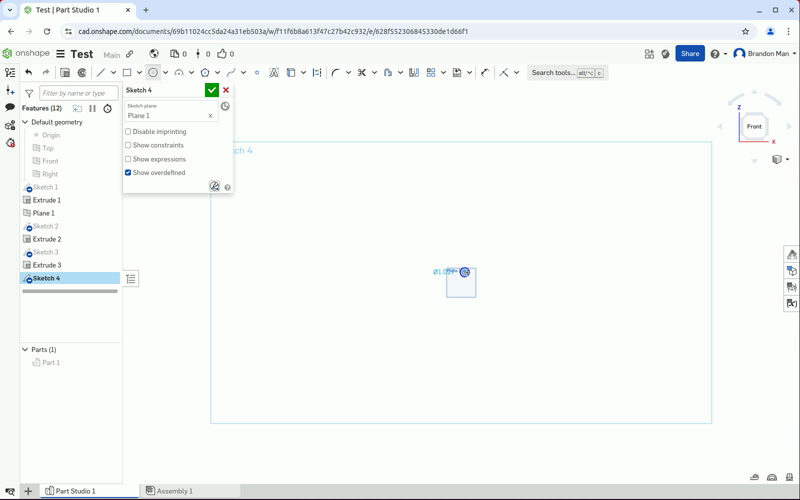
scroll(6)
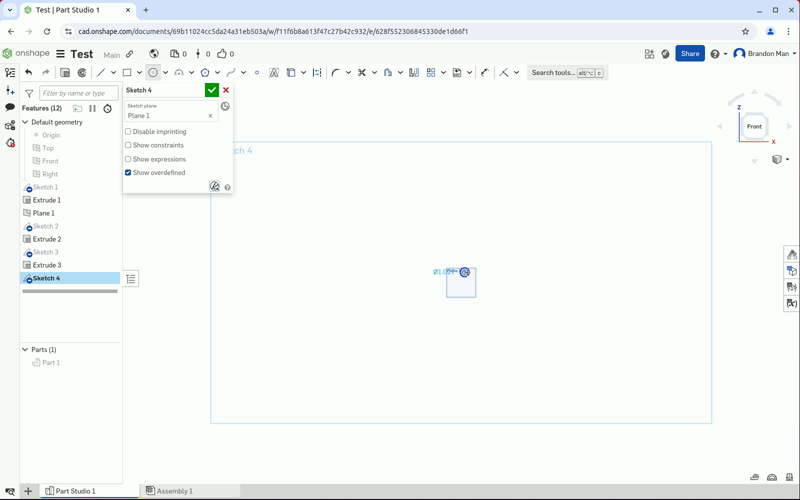
scroll(6)
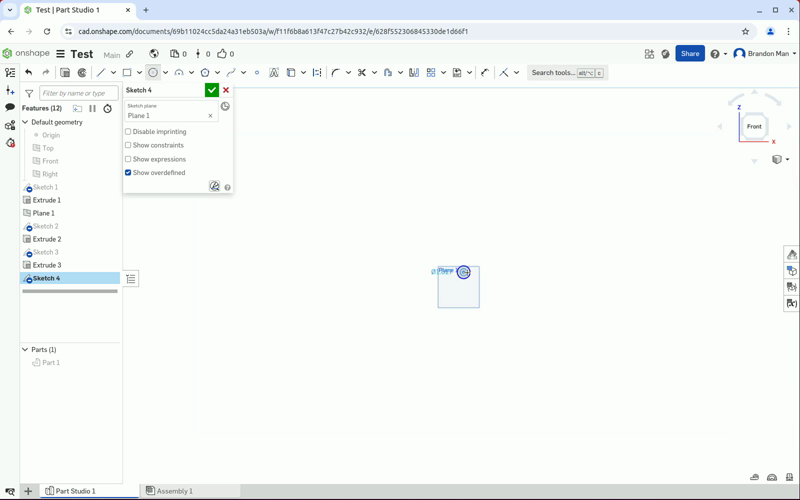
scroll(6)
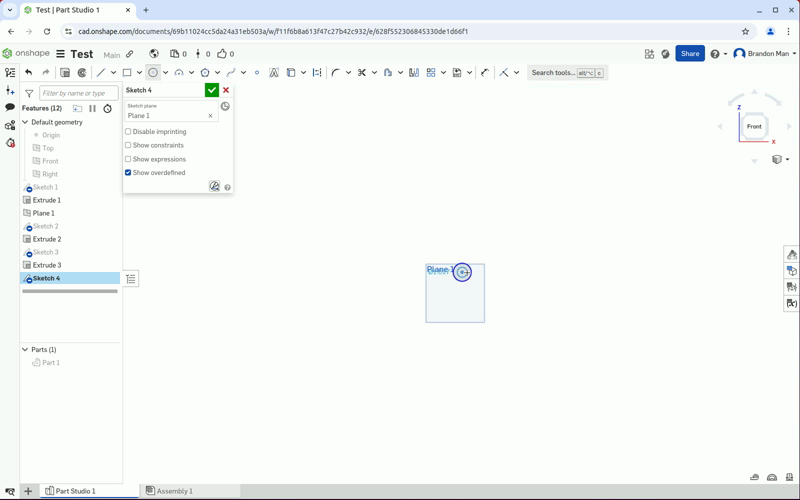
scroll(6)
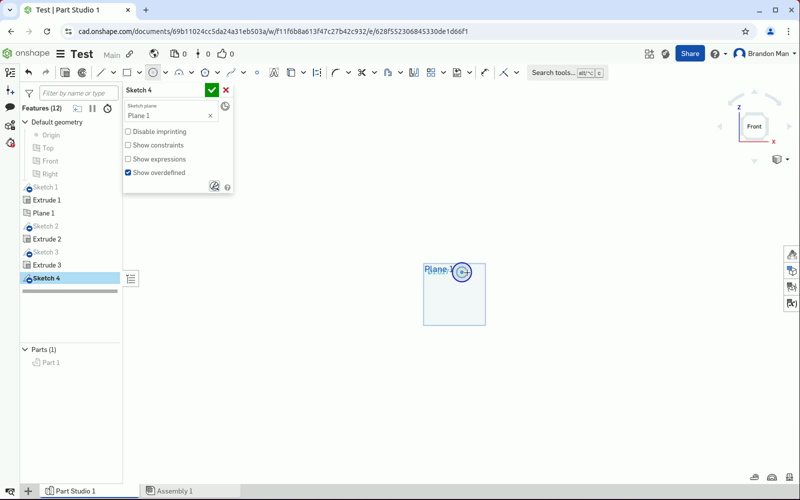
scroll(6)
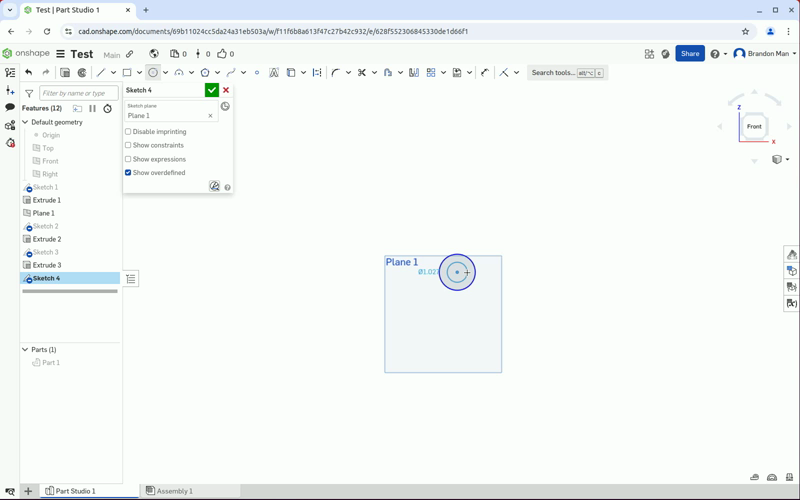
scroll(6)
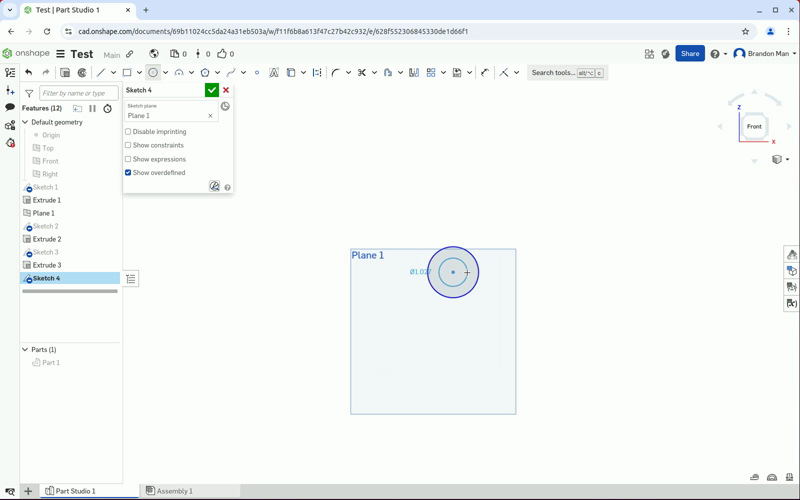
scroll(6)
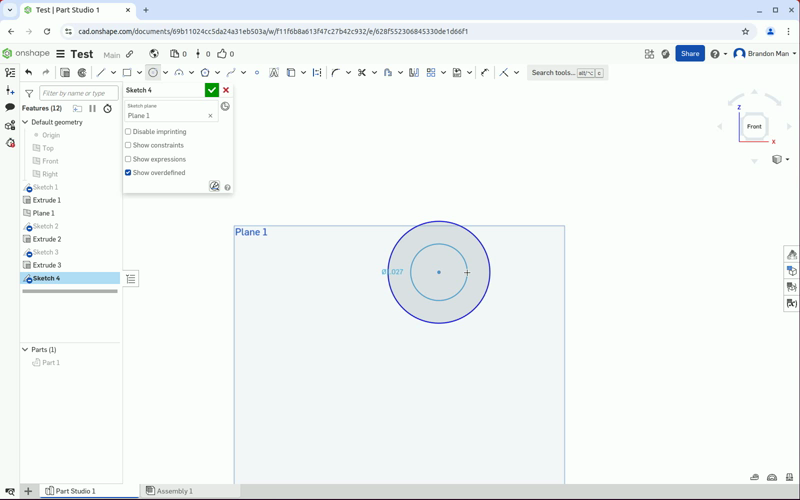
click(467, 272)
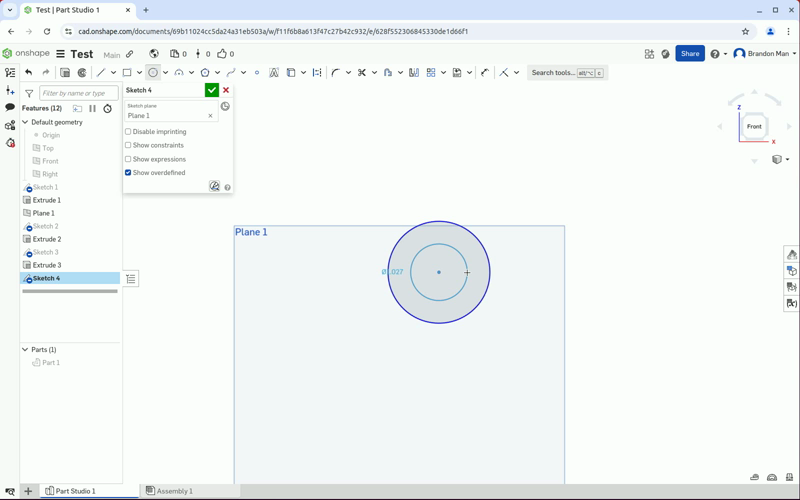
scroll(-6)
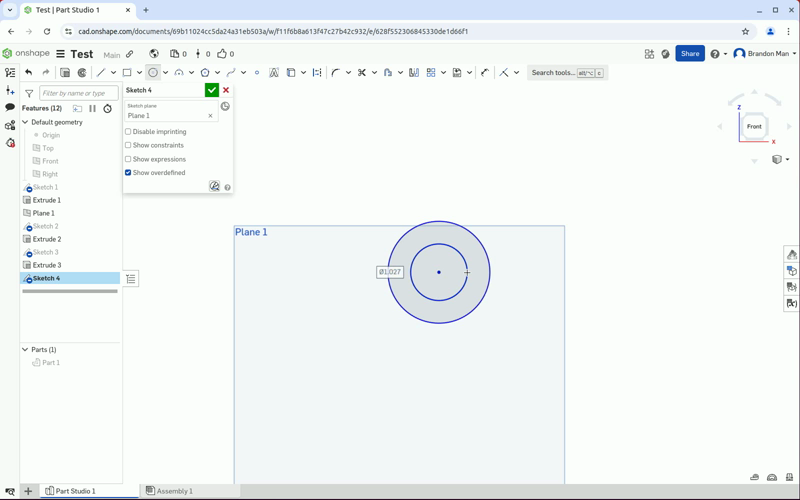
scroll(-6)
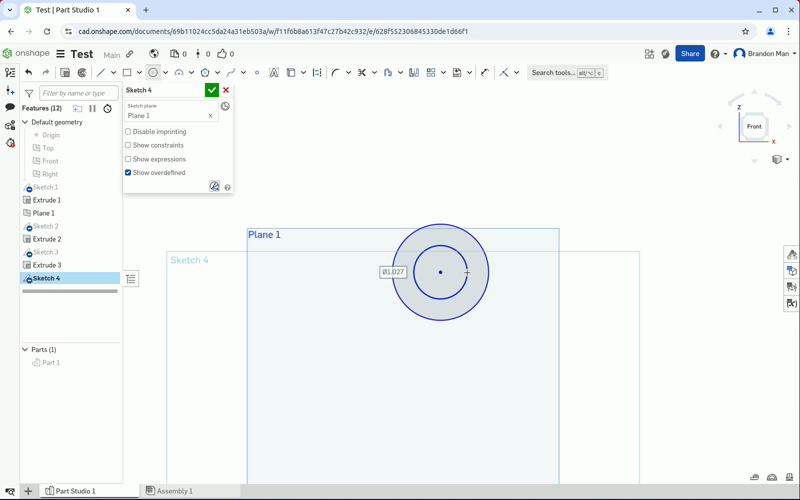
scroll(-6)
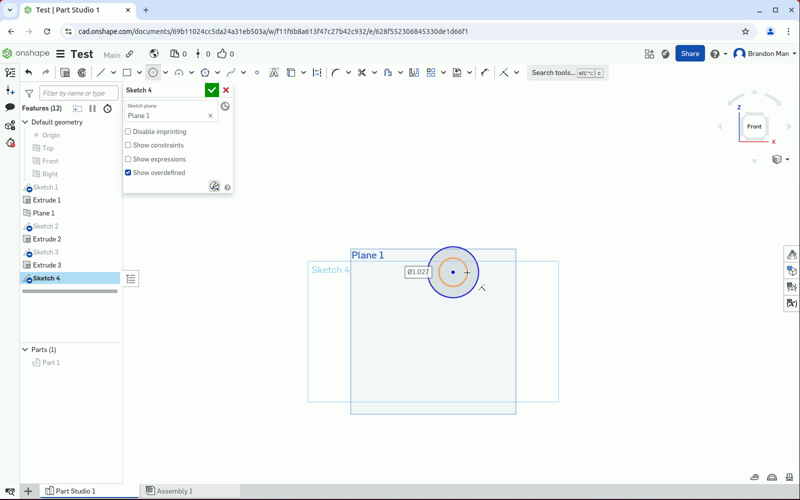
scroll(-6)
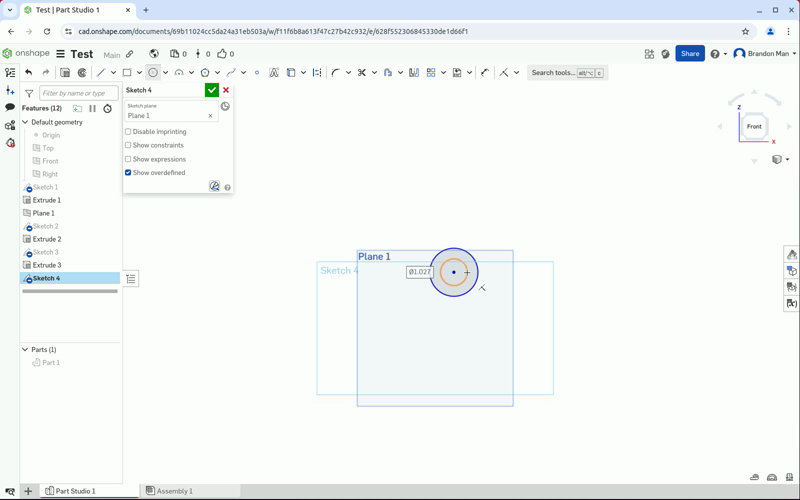
scroll(-6)
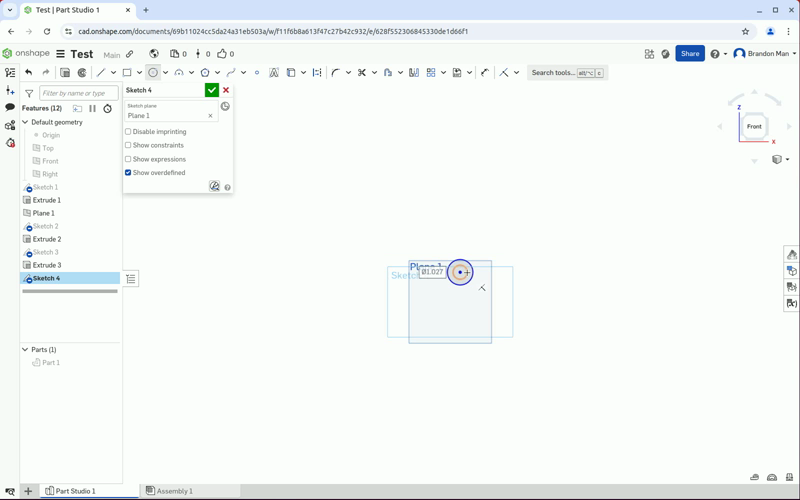
scroll(-6)
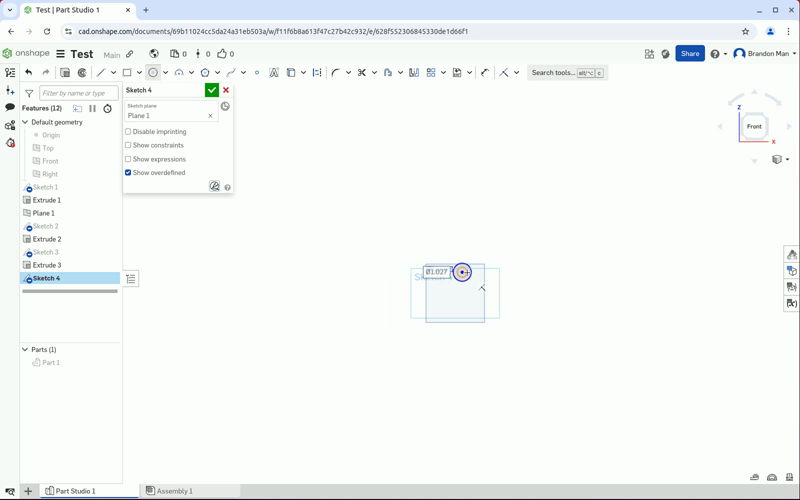
scroll(-6)
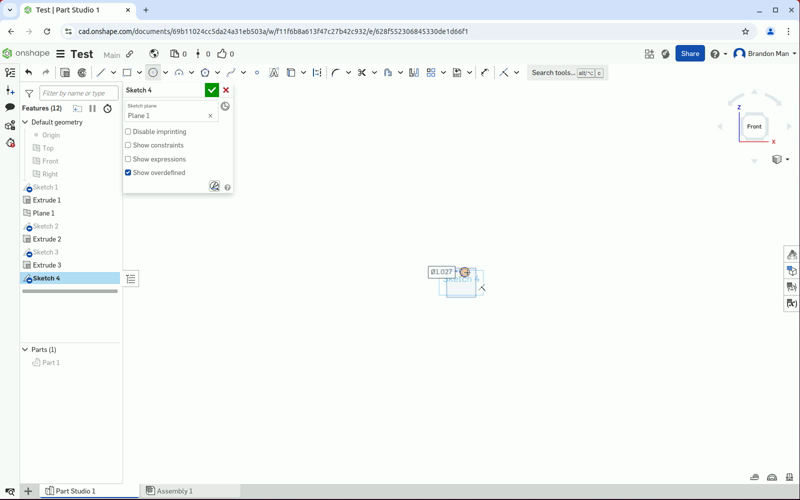
key(esc)
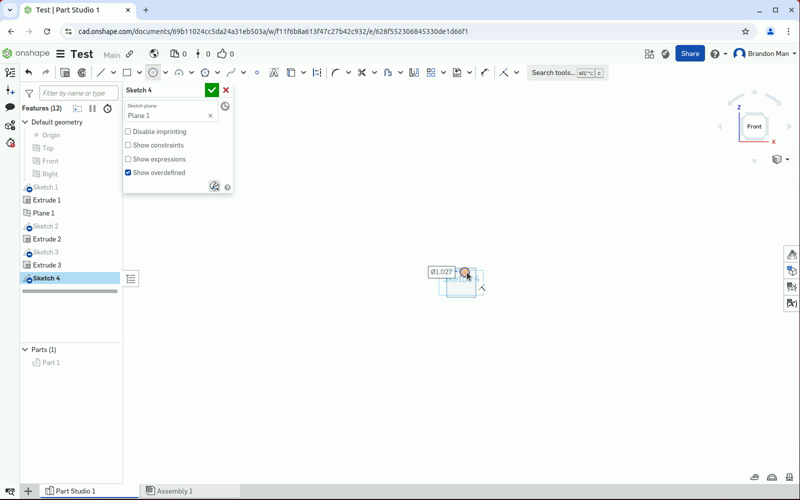
mouse_move(465, 275)
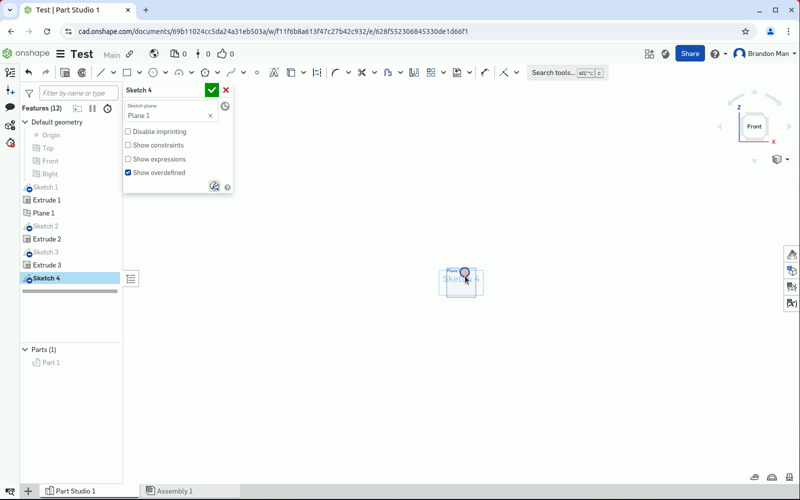
scroll(6)
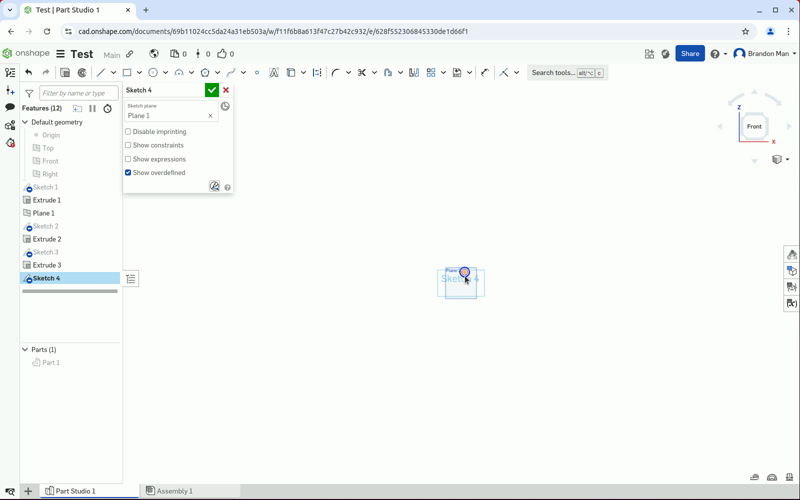
scroll(6)
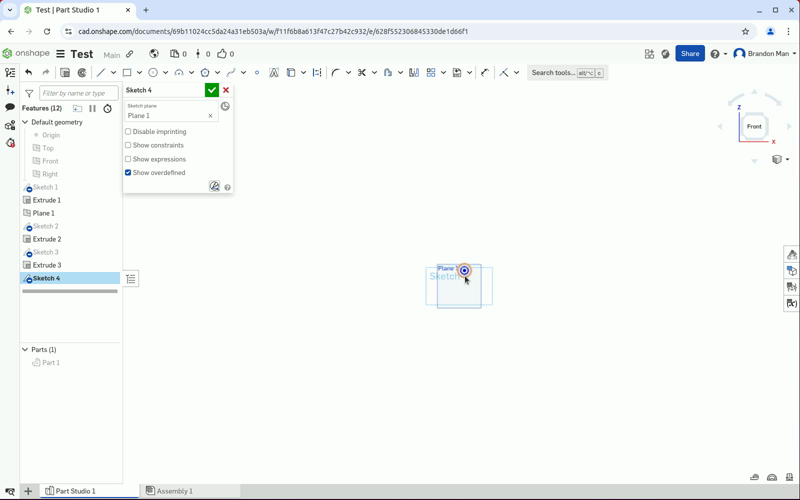
scroll(6)
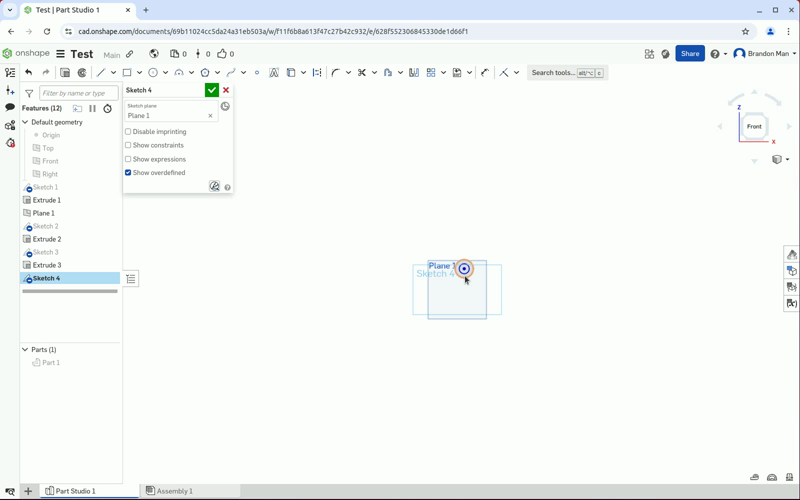
scroll(6)
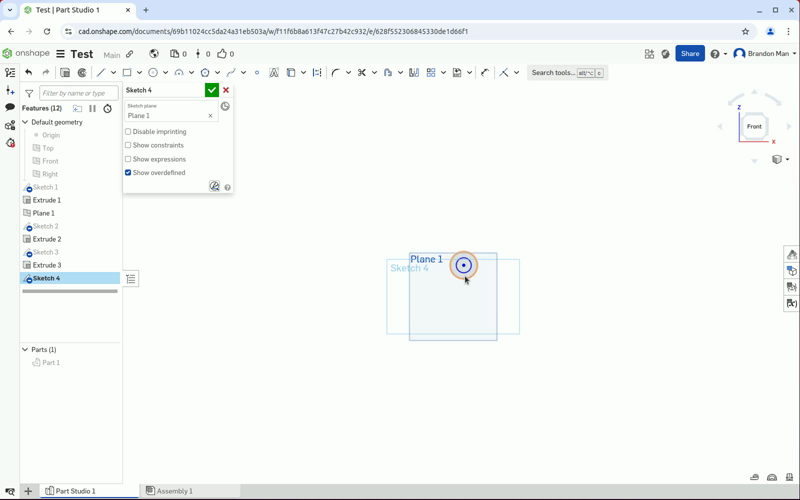
scroll(6)
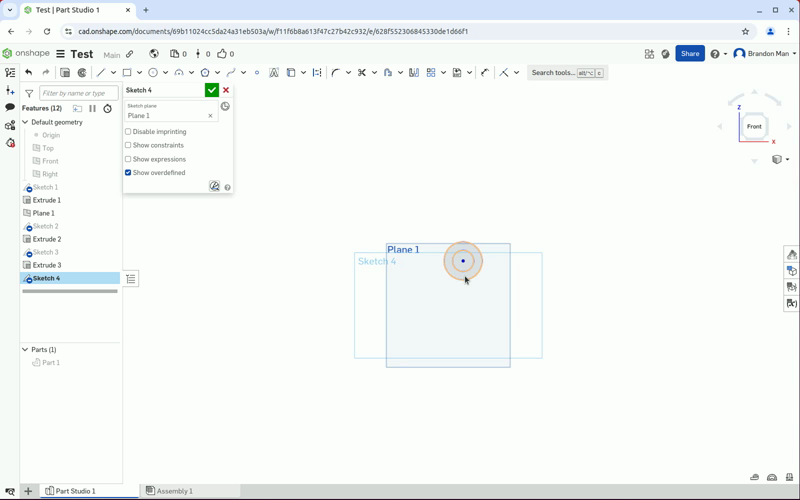
scroll(6)
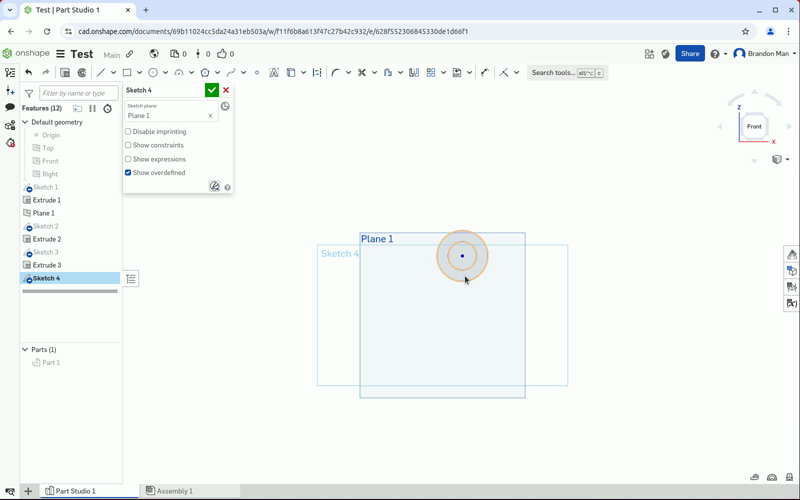
scroll(6)
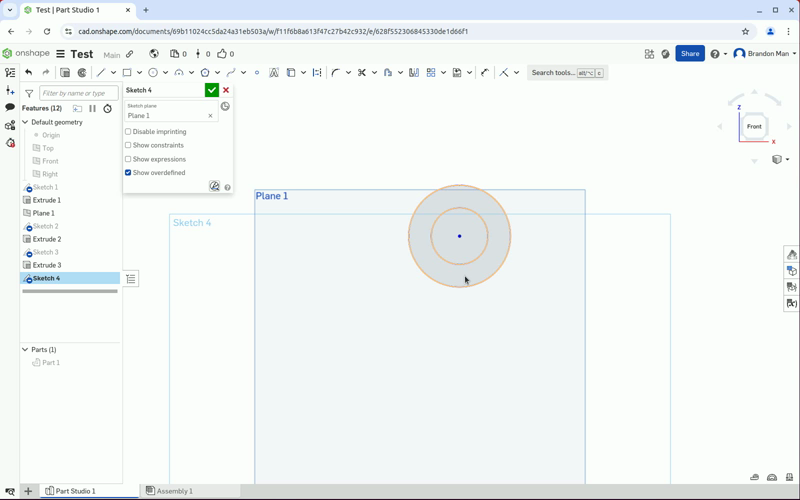
click(465, 275)
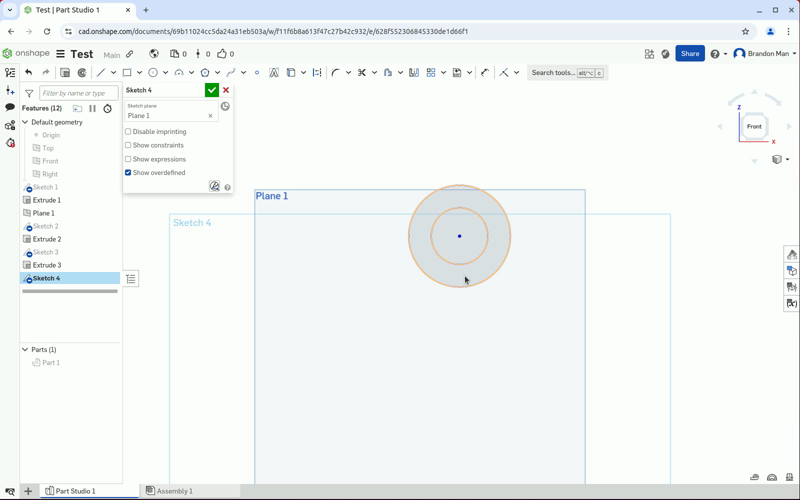
scroll(-6)
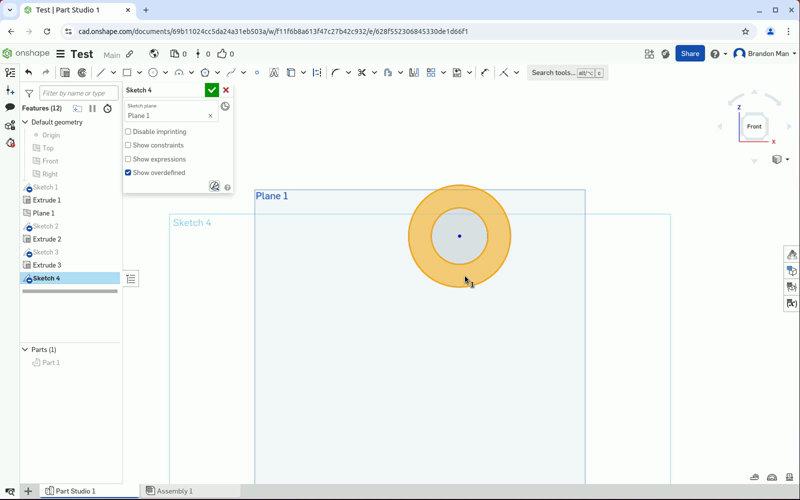
scroll(-6)
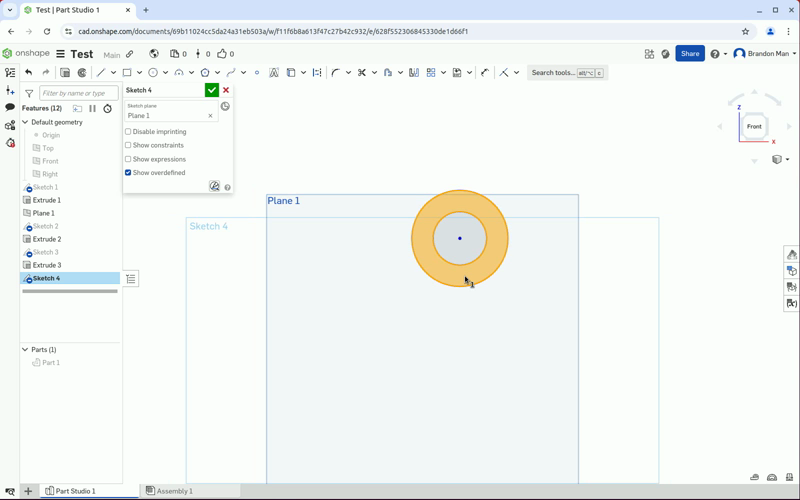
scroll(-6)
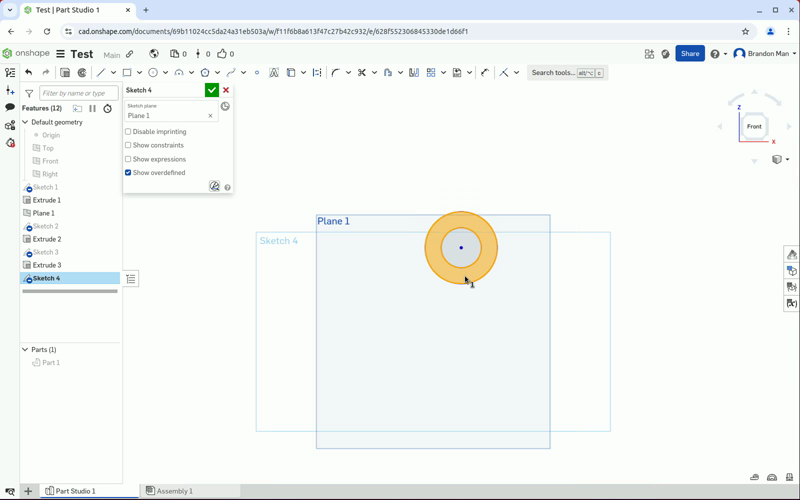
scroll(-6)
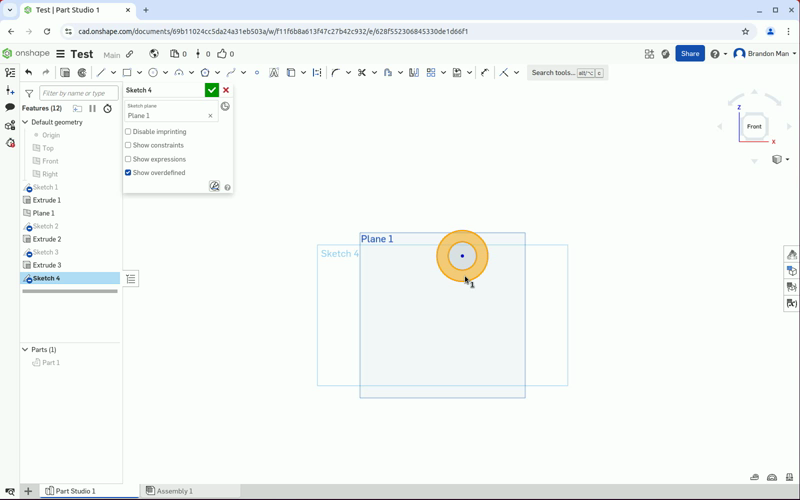
scroll(-6)
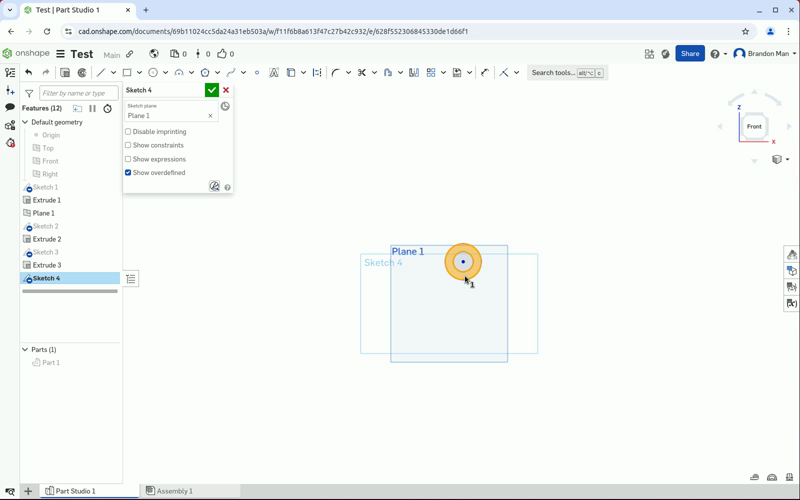
scroll(-6)
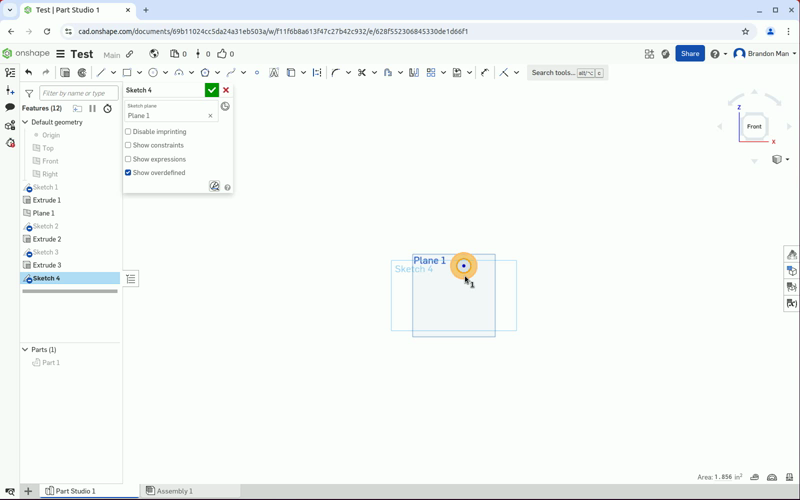
scroll(-6)
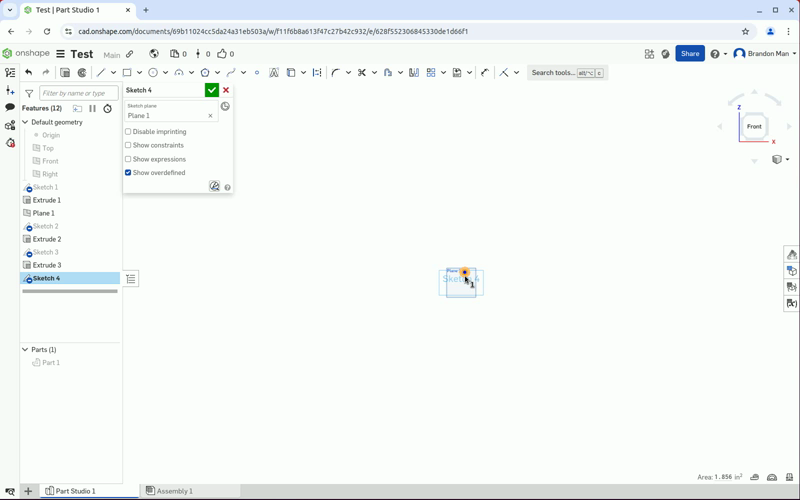
mouse_move(73, 352)
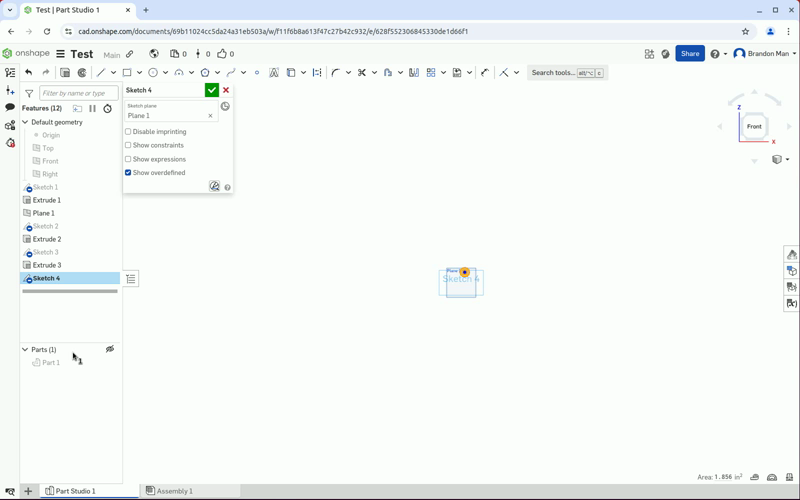
key(shift+y)
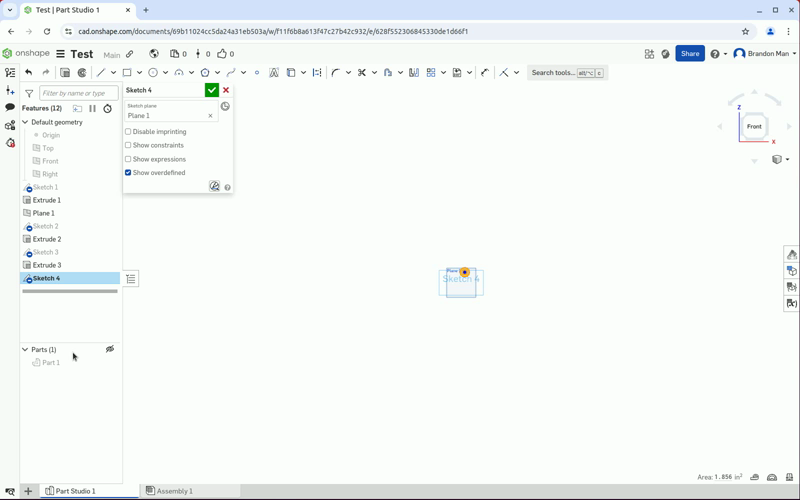
key(shift+e)
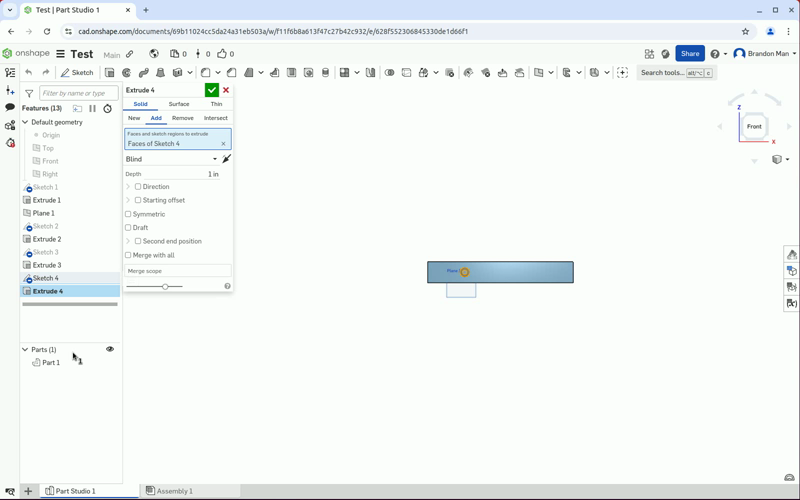
mouse_move(143, 106)
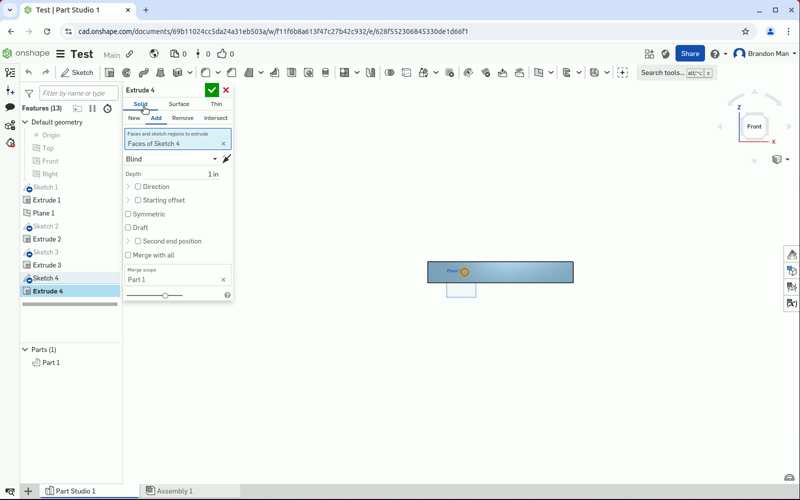
click(143, 106)
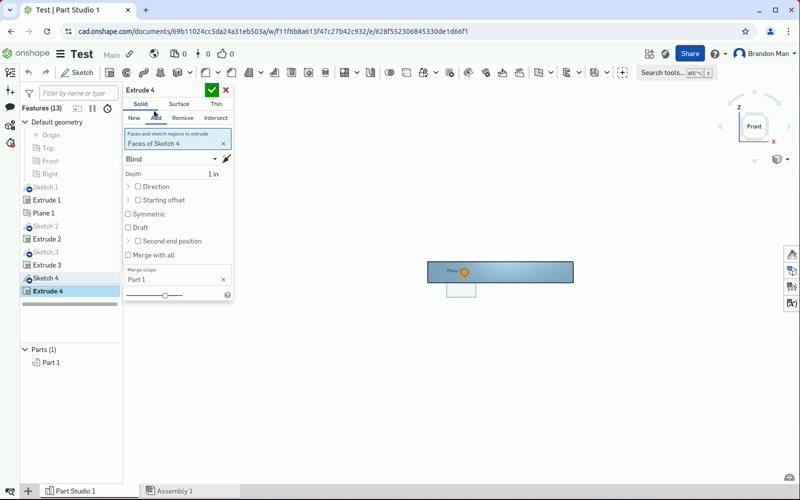
mouse_move(186, 120)
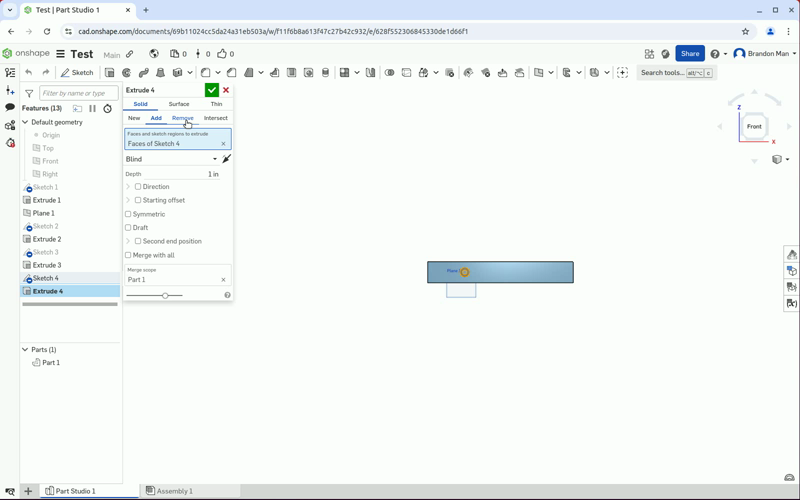
click(186, 120)
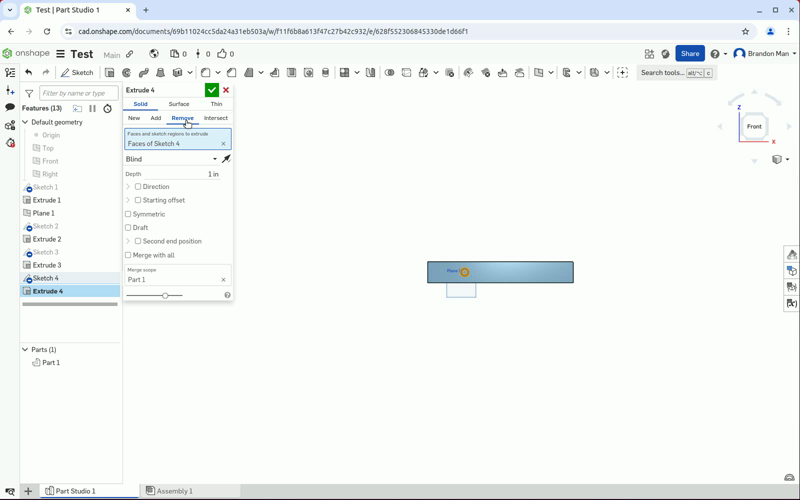
key(tab, 4)
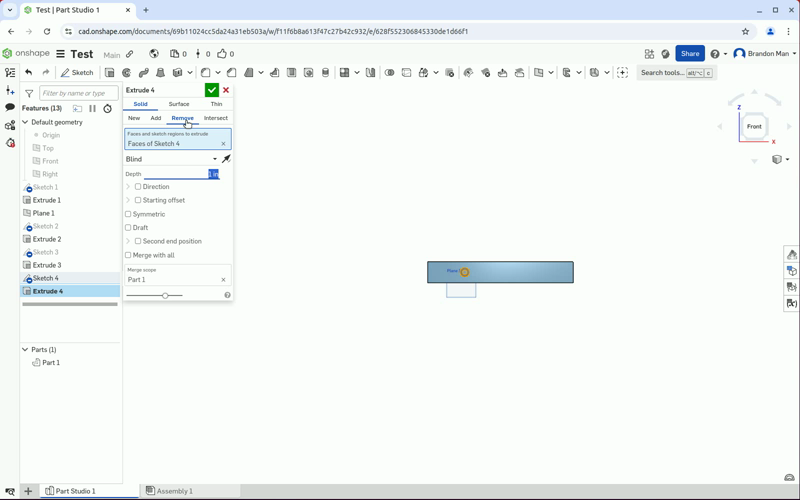
text(1.204)
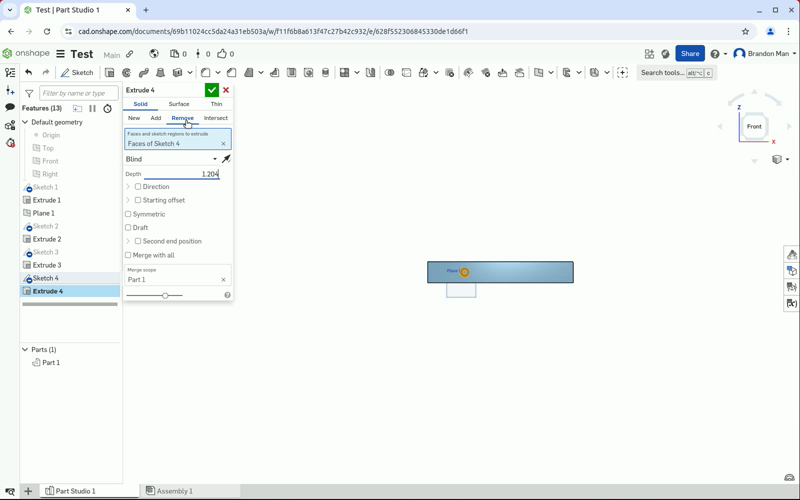
key(tab, 6)
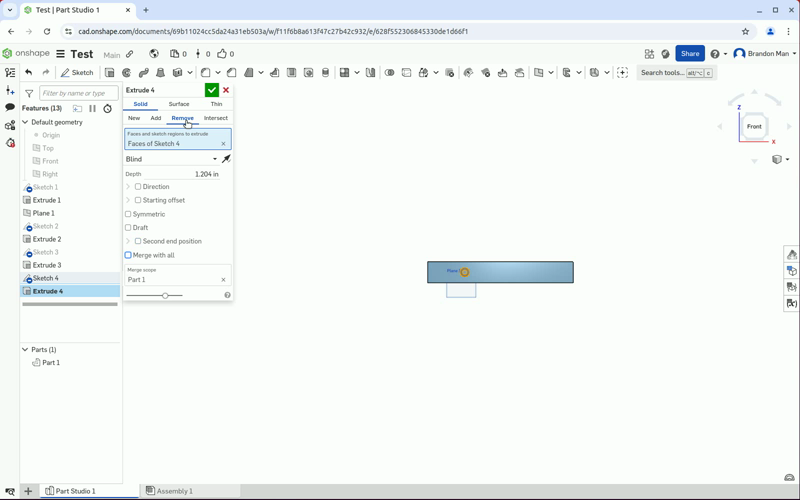
key(space)
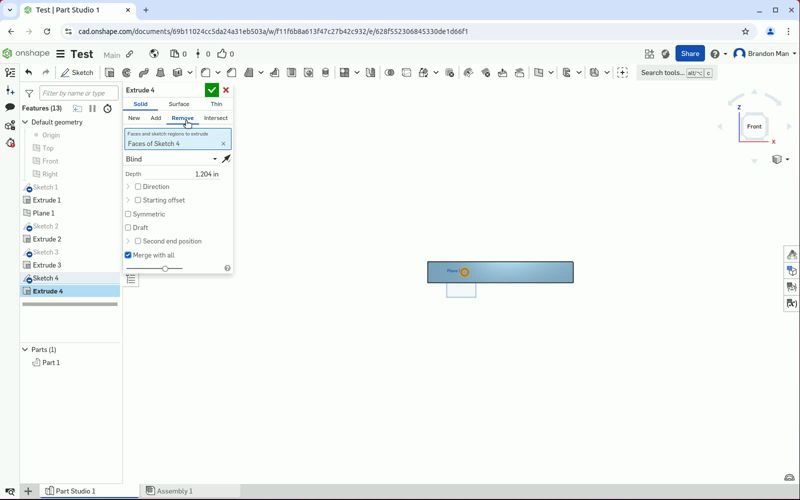
key(enter)
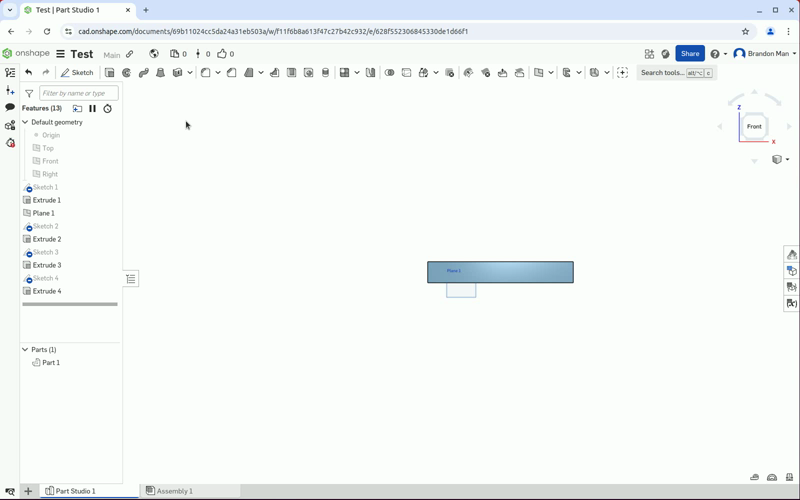
key(shift+h)
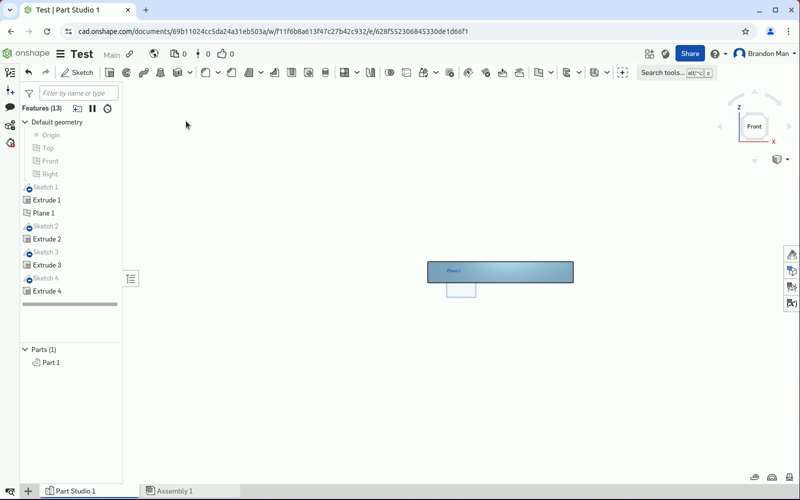
key(shift+h)
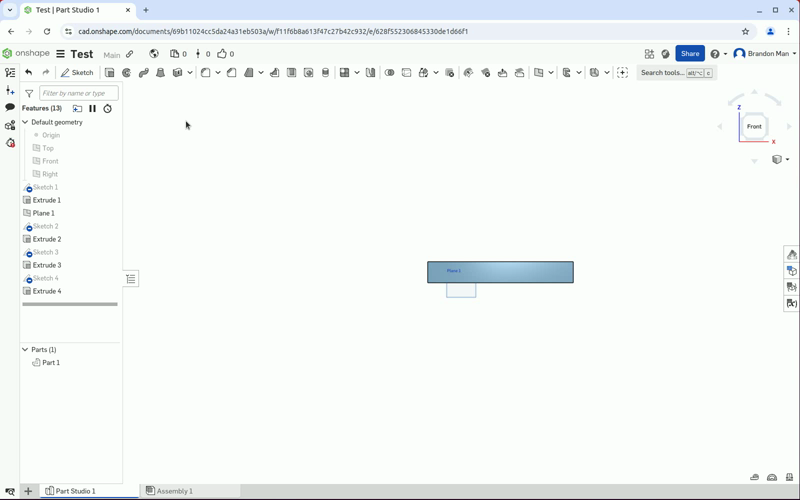
mouse_move(73, 189)
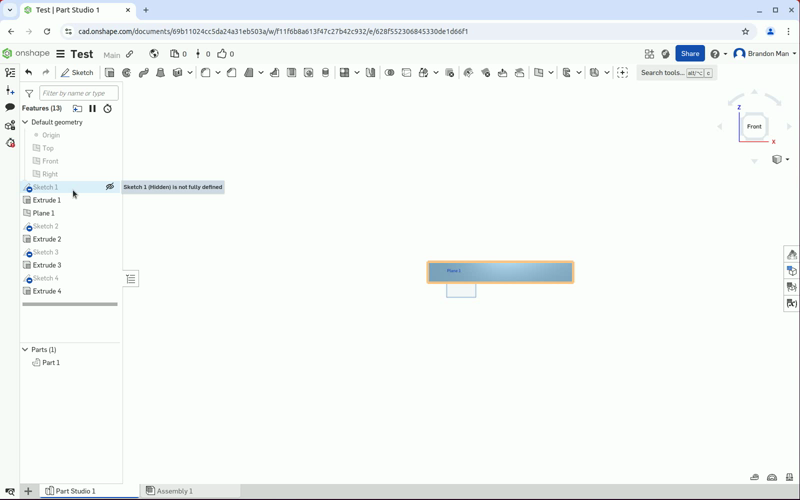
click(73, 189)
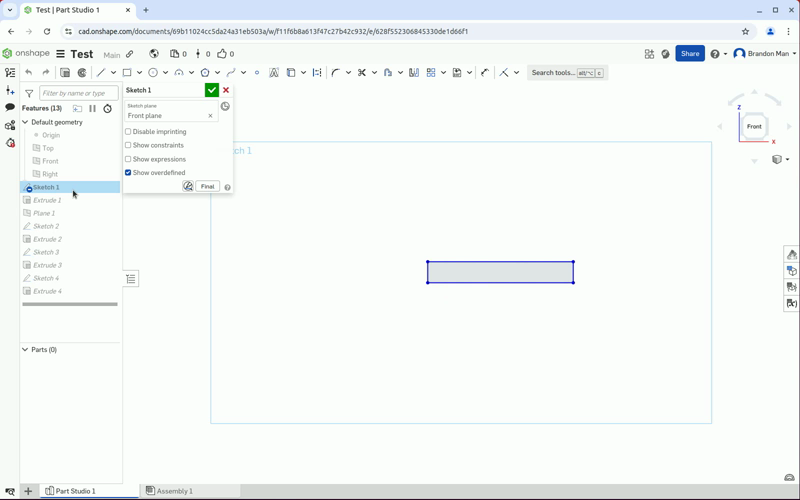
mouse_move(229, 92)
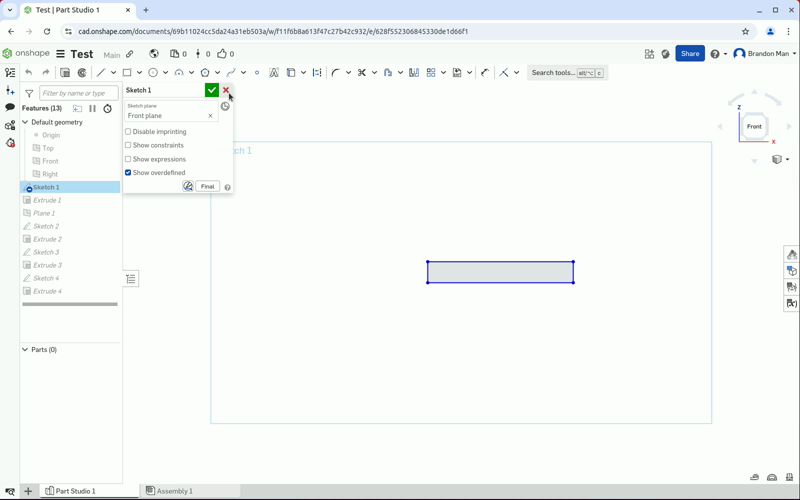
click(229, 92)
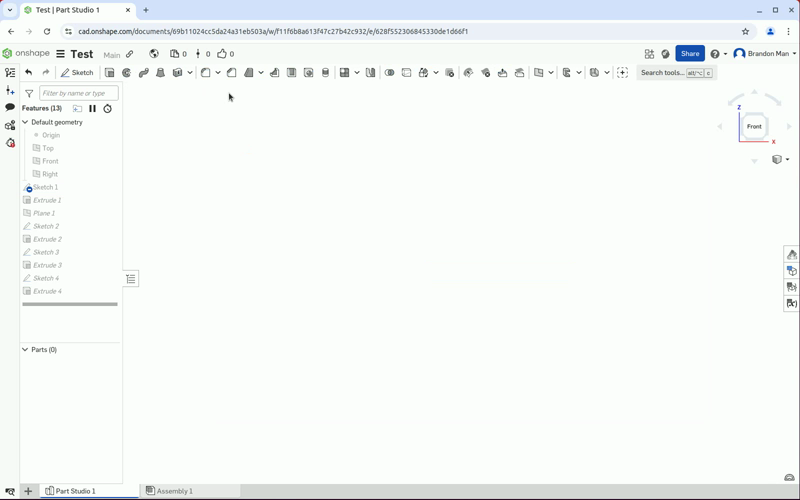
key(shift+s)
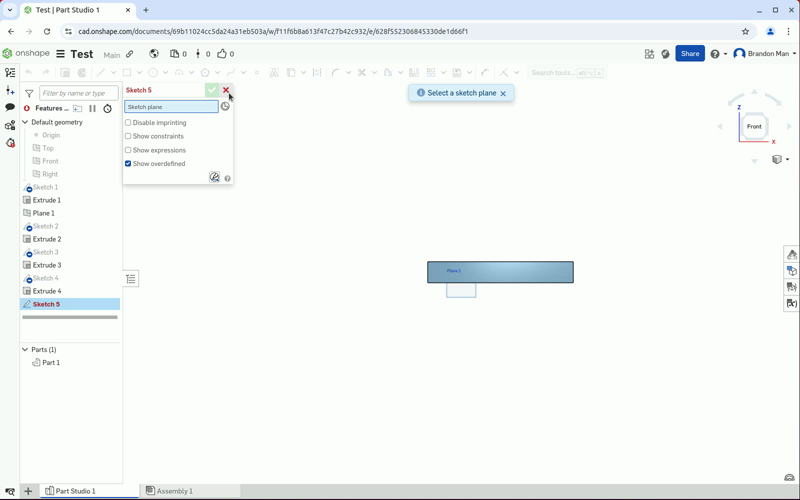
mouse_move(73, 215)
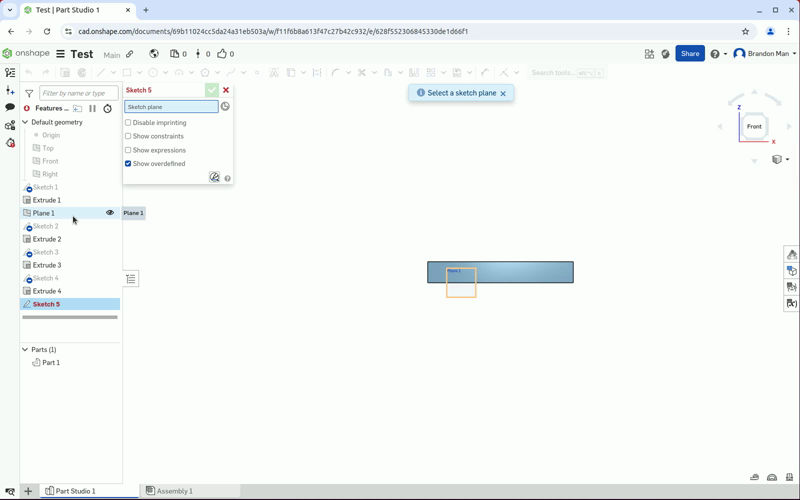
click(73, 215)
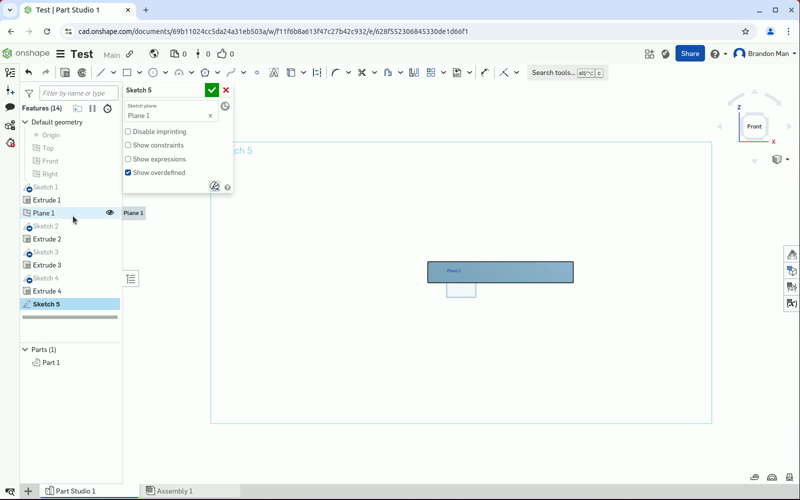
mouse_move(73, 352)
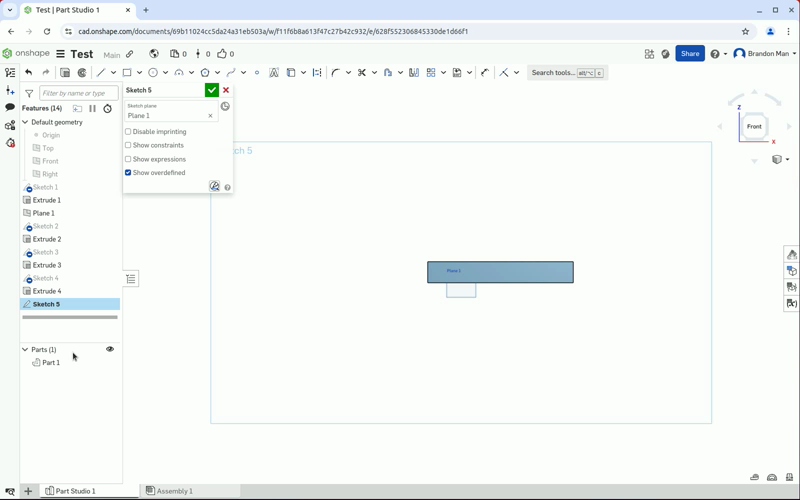
key(y)
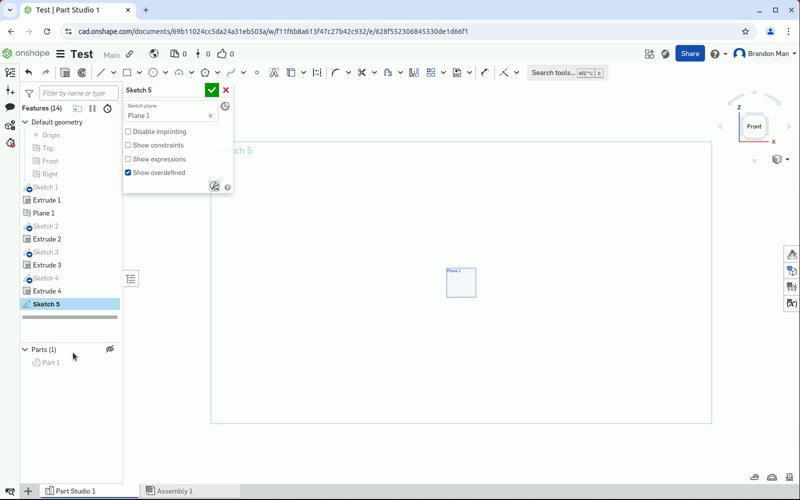
key(c)
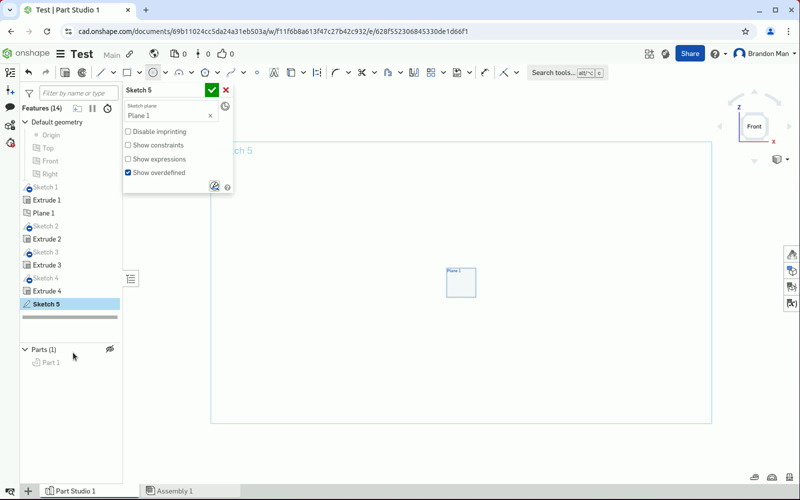
key_down(shift)
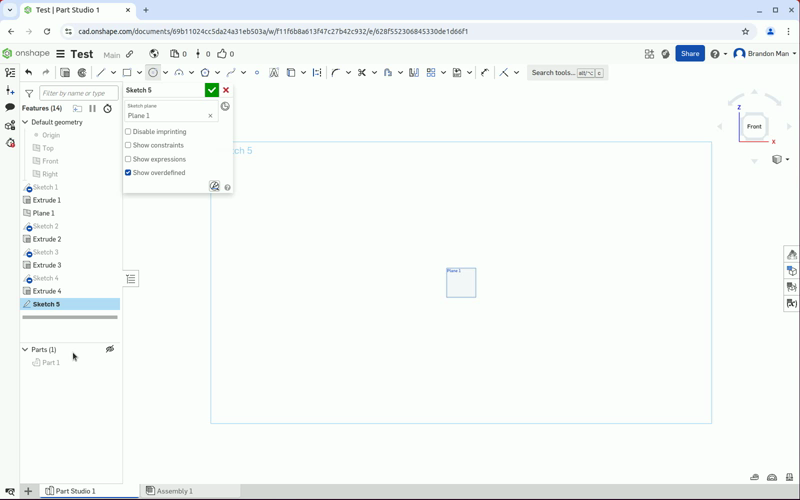
mouse_move(537, 272)
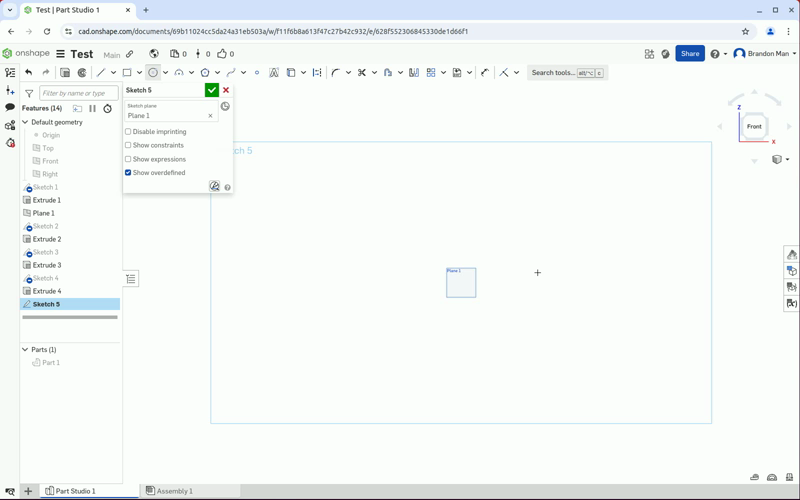
click(537, 272)
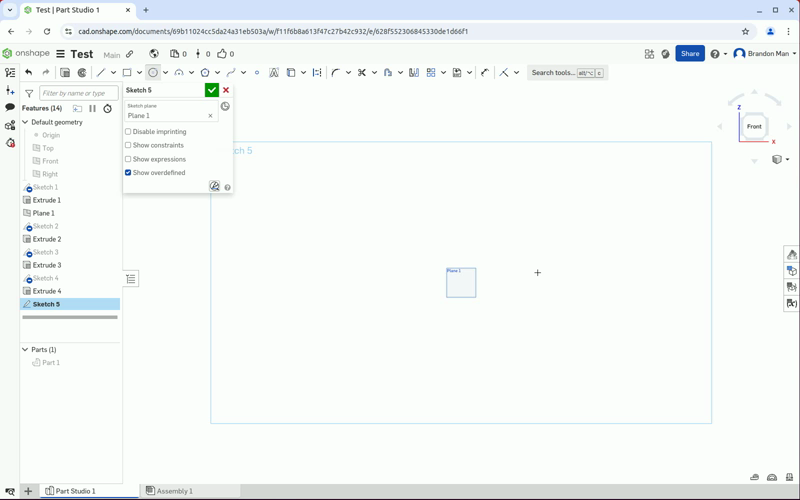
key_up(shift)
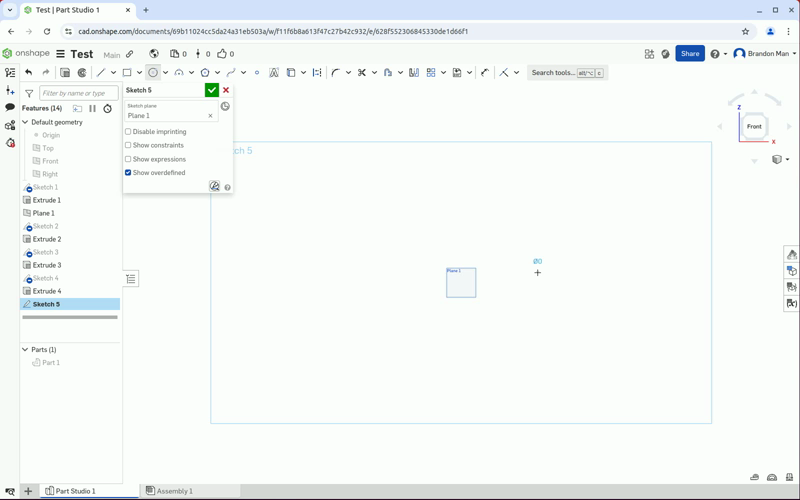
mouse_move(541, 272)
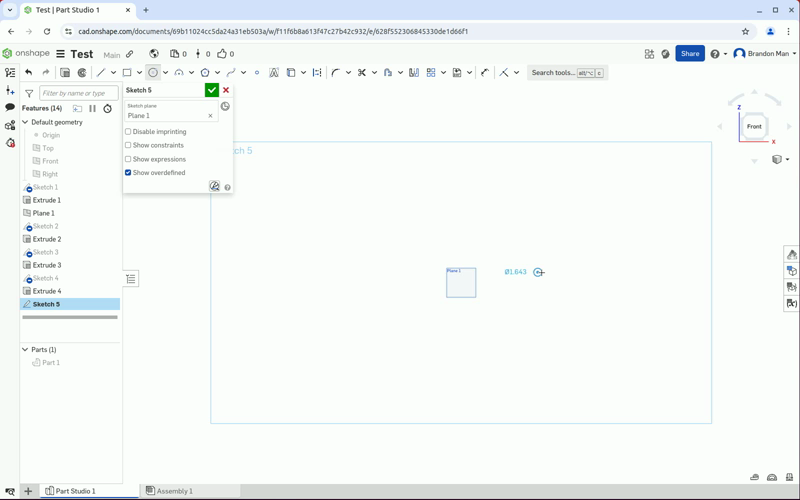
click(541, 272)
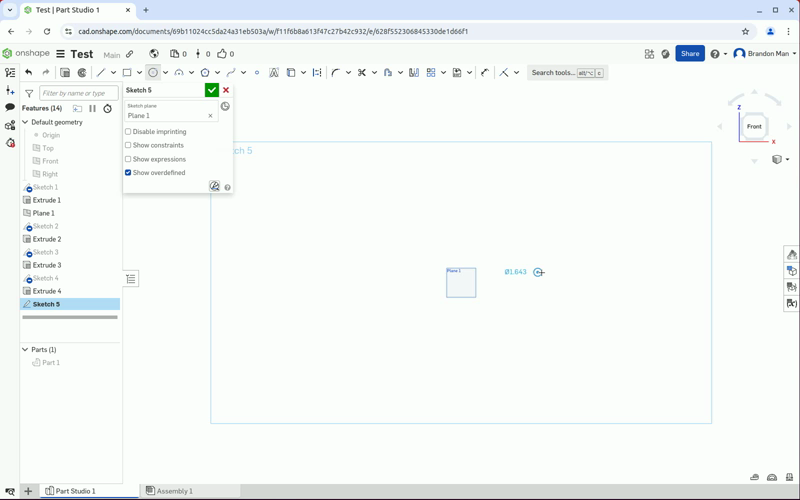
key(esc)
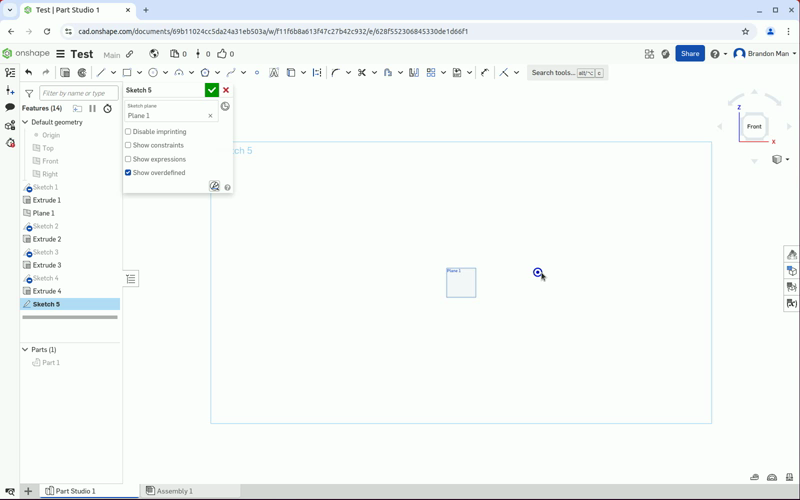
key(c)
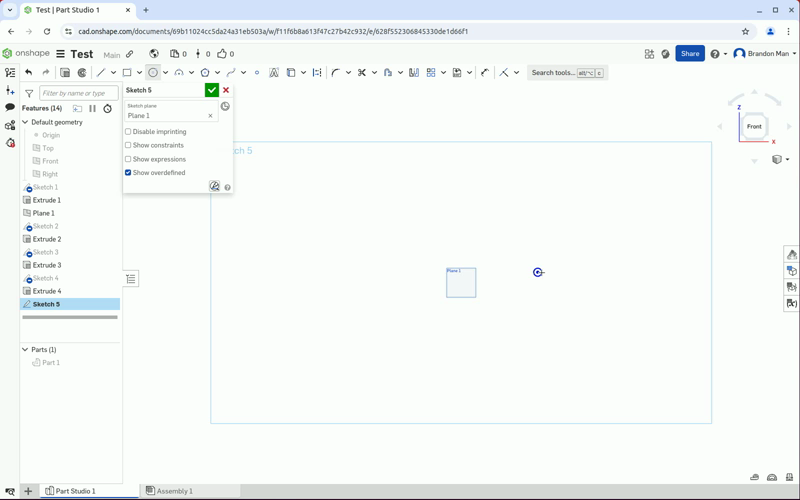
key_down(shift)
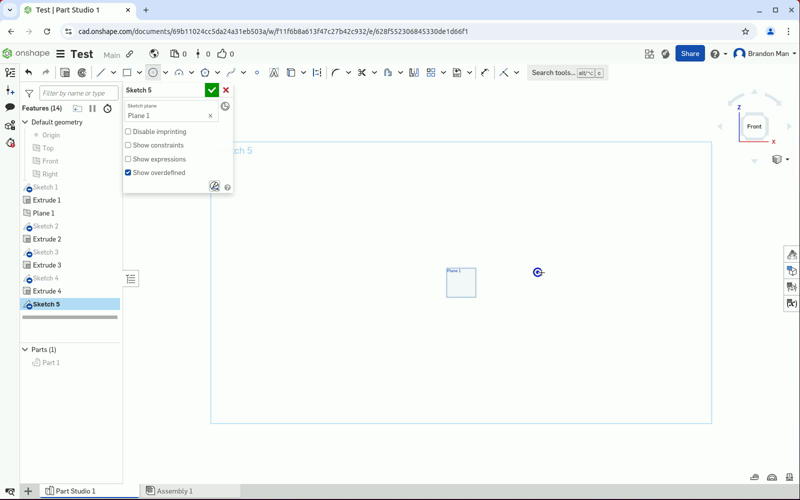
mouse_move(537, 272)
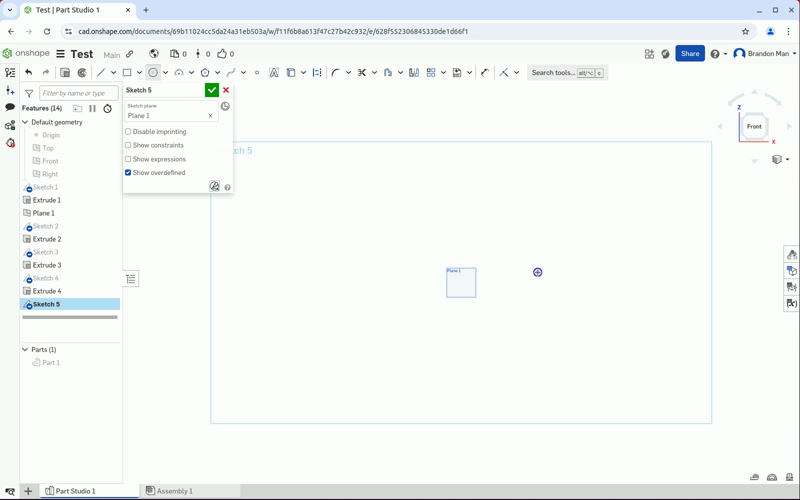
scroll(6)
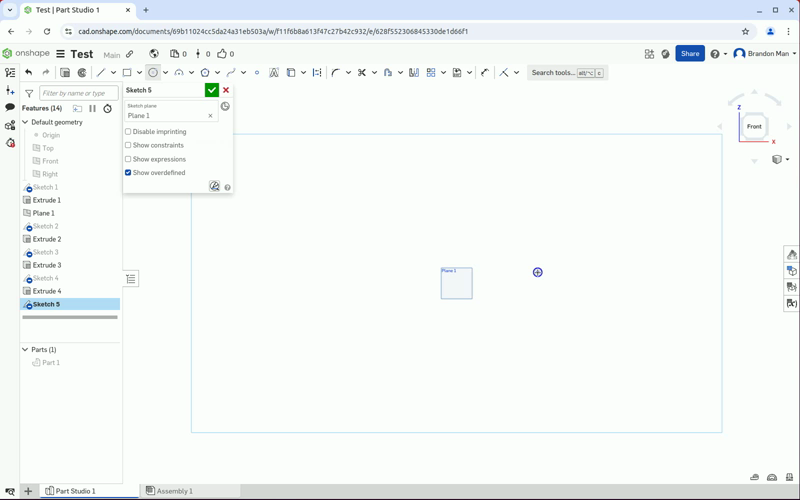
scroll(6)
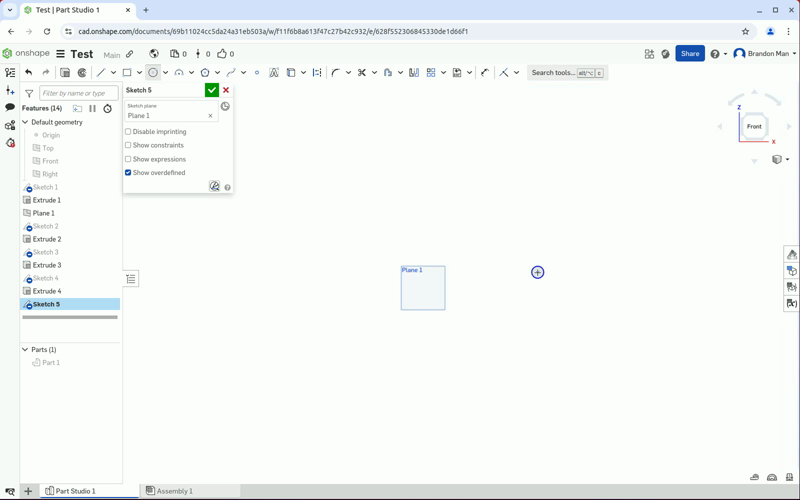
scroll(6)
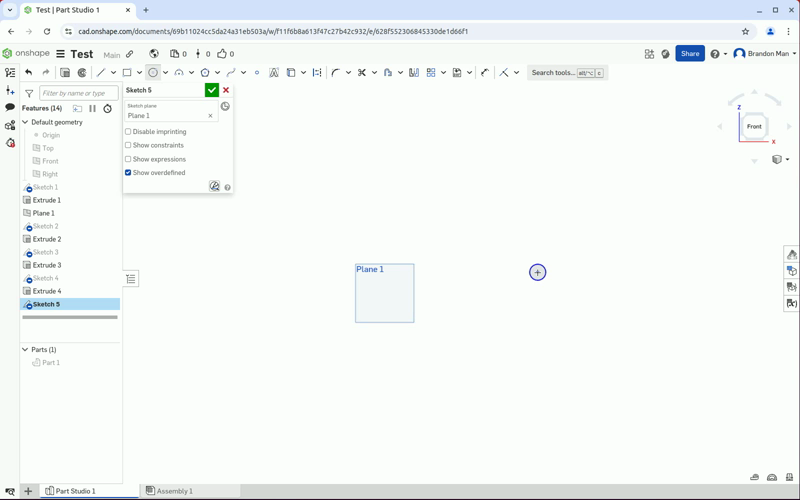
scroll(6)
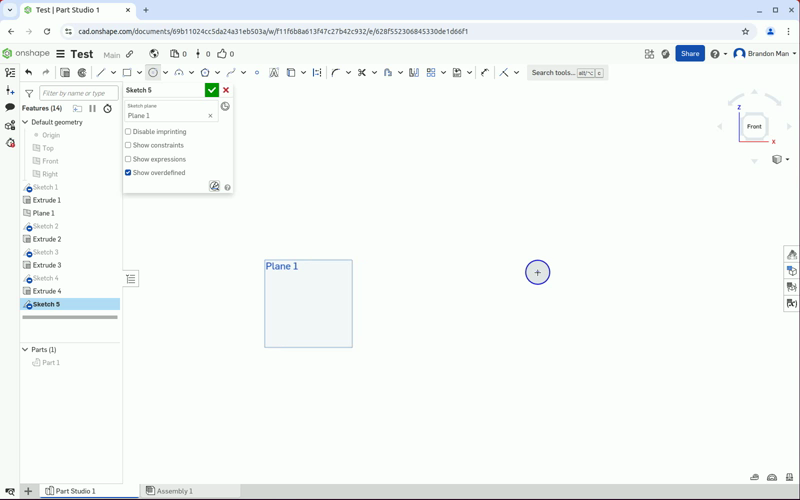
scroll(6)
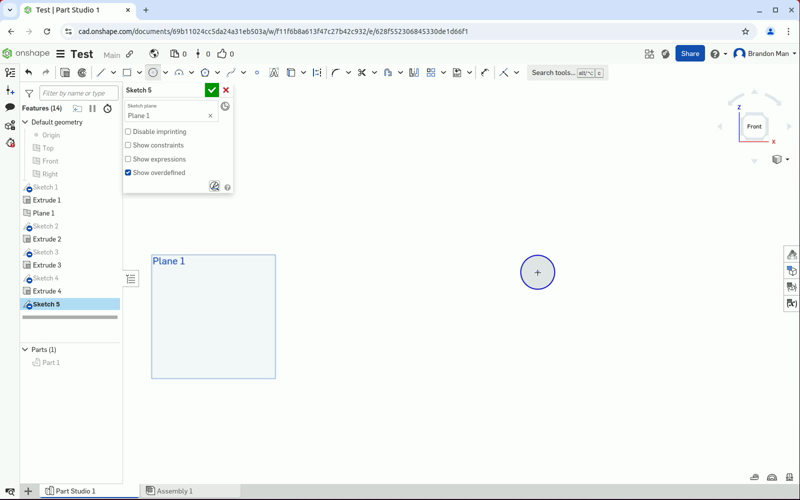
scroll(6)
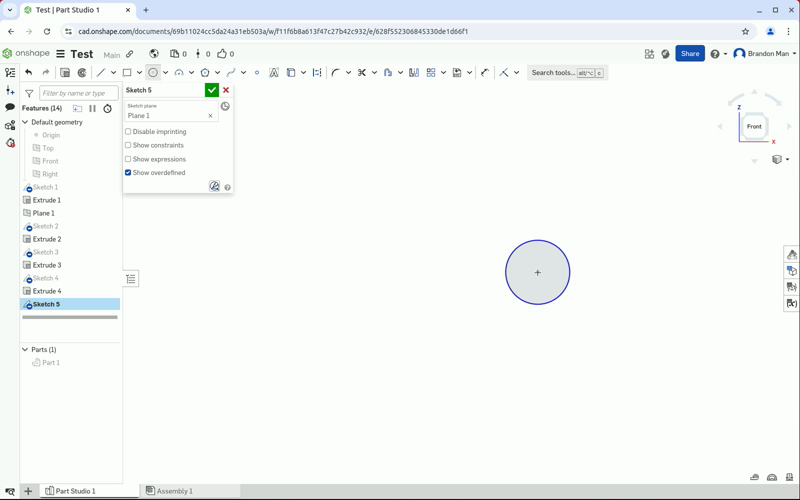
scroll(6)
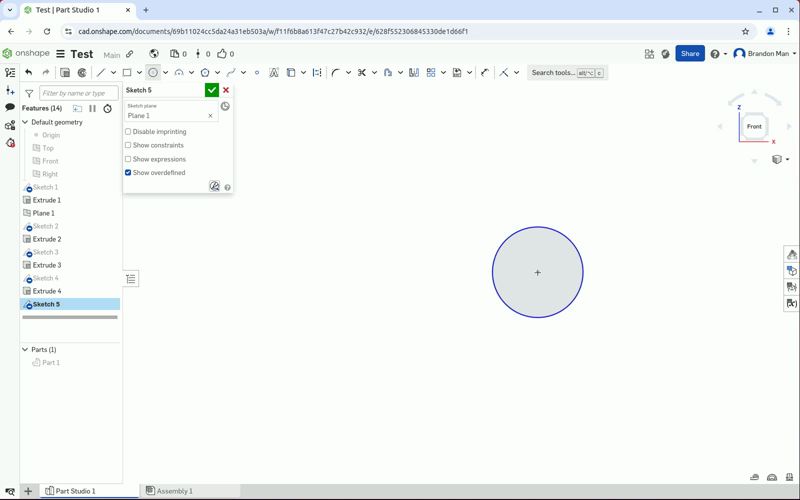
click(537, 272)
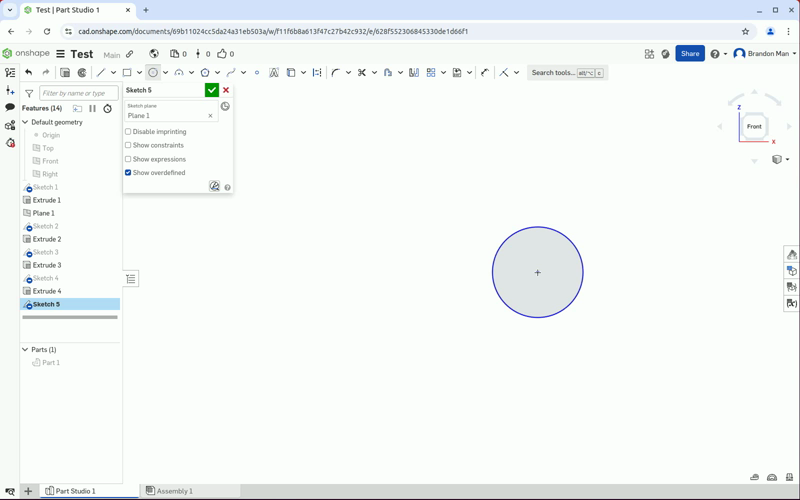
scroll(-6)
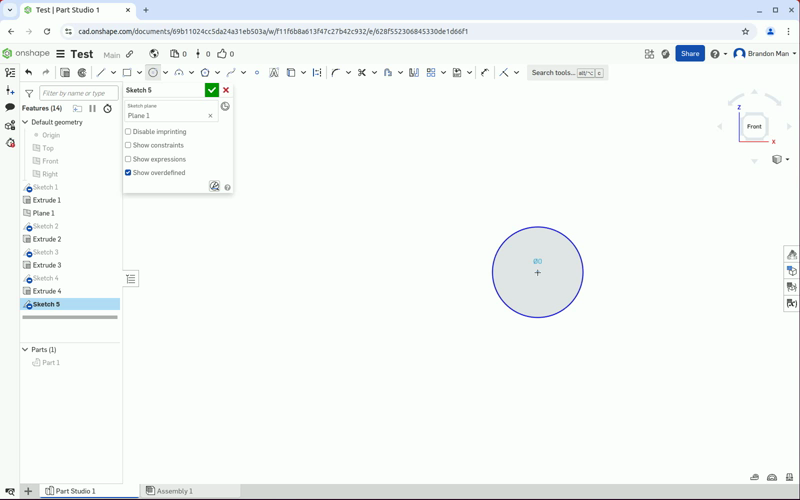
scroll(-6)
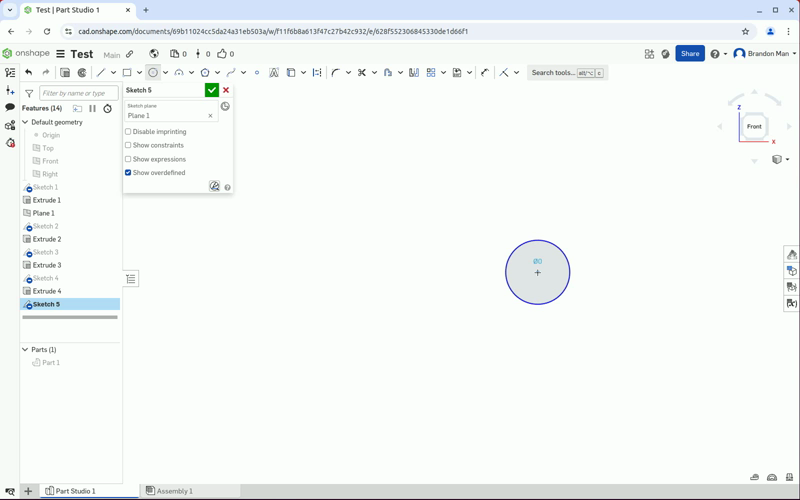
scroll(-6)
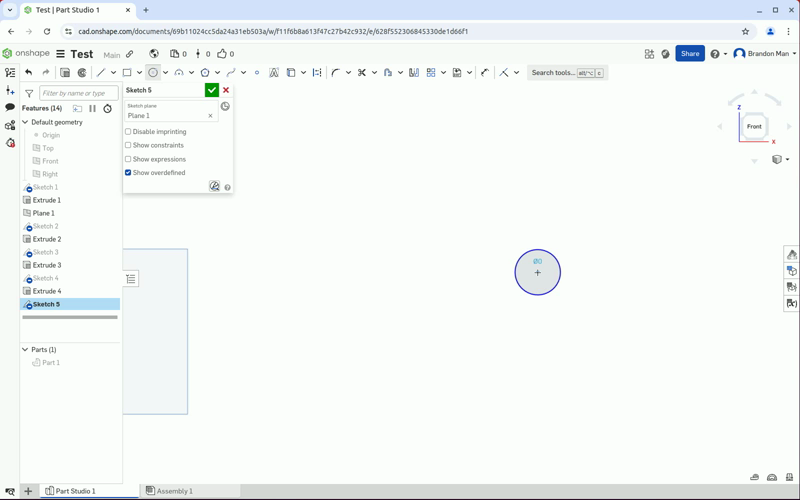
scroll(-6)
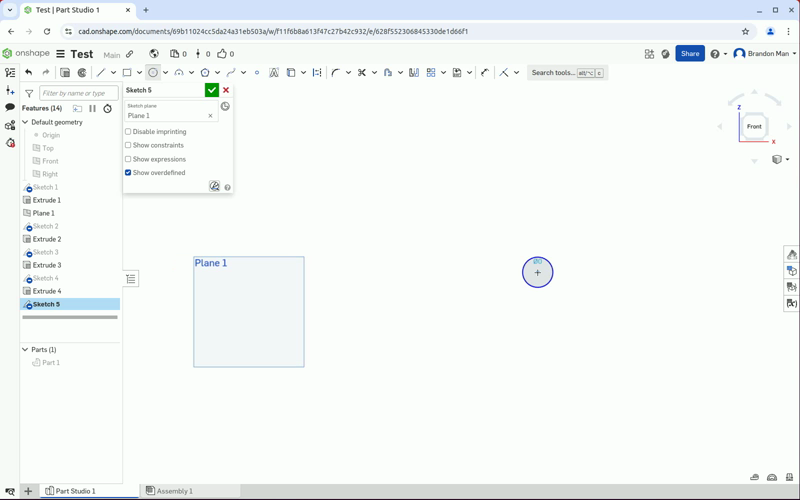
scroll(-6)
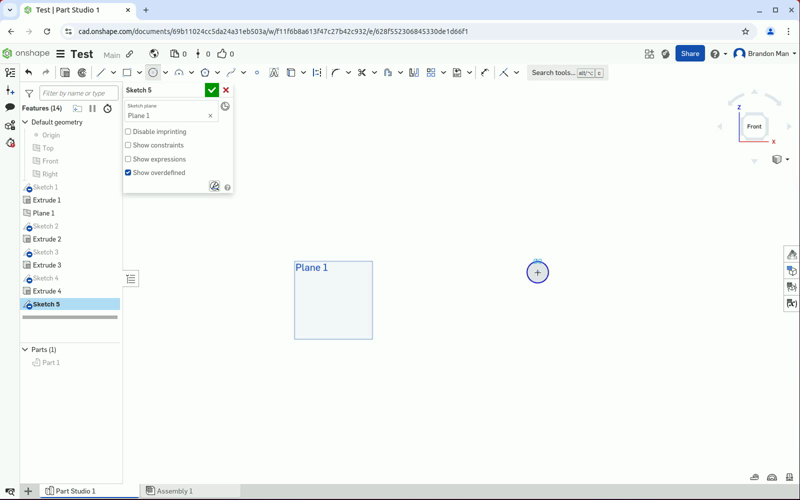
scroll(-6)
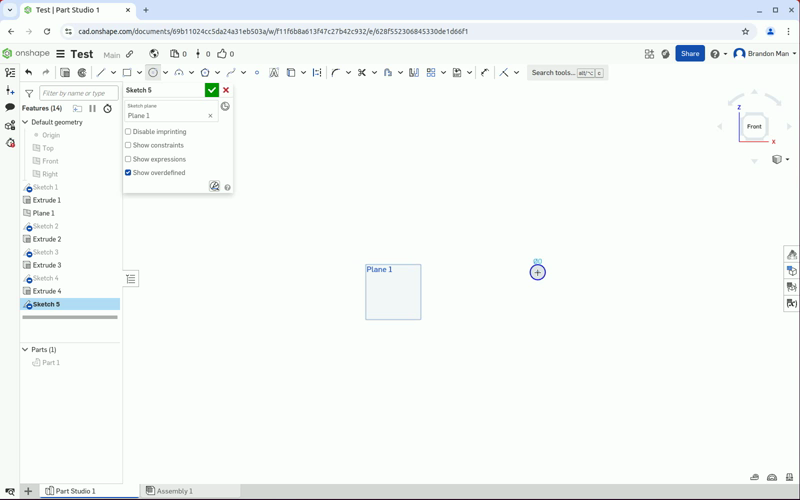
scroll(-6)
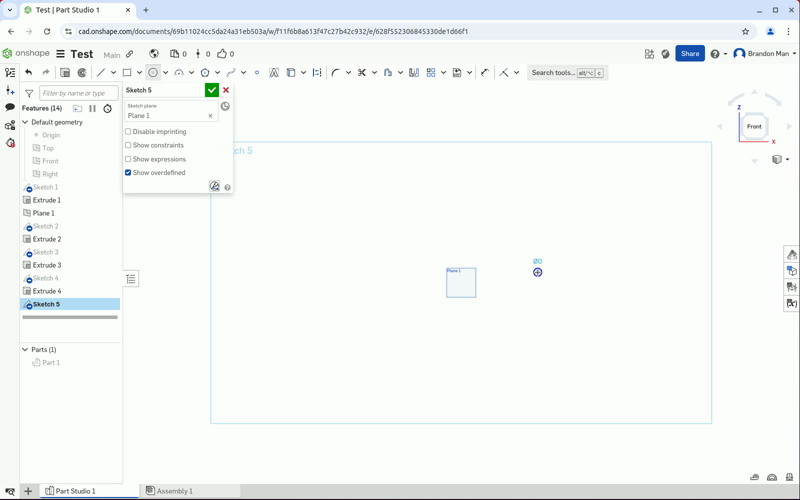
key_up(shift)
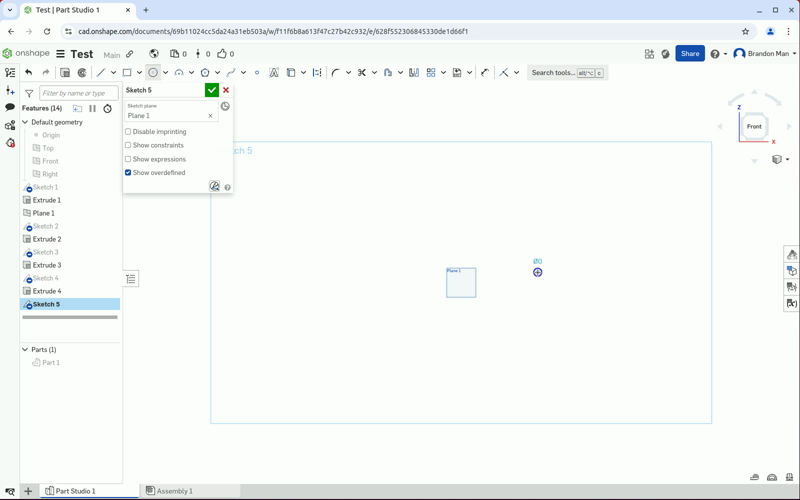
mouse_move(540, 272)
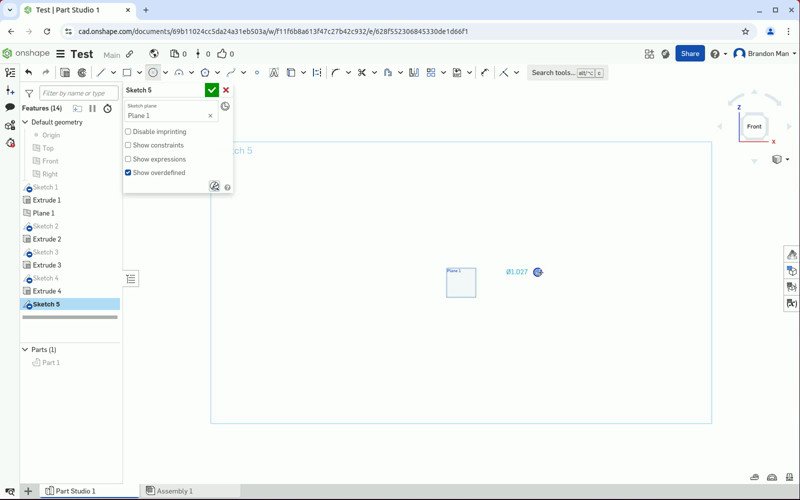
scroll(6)
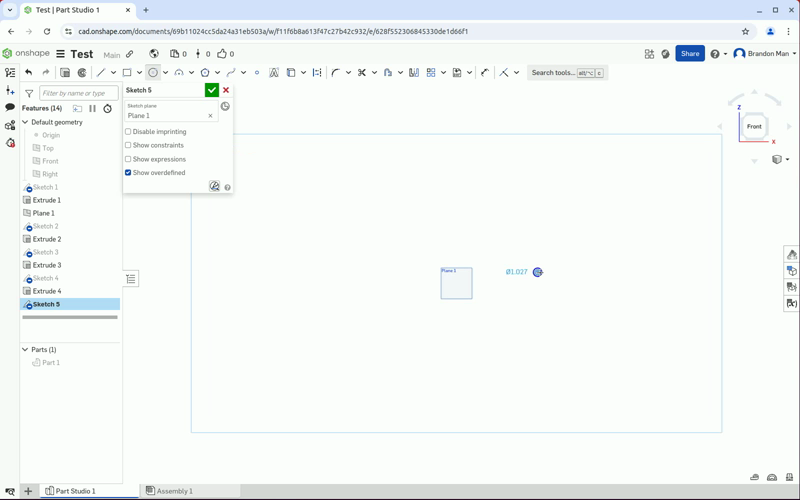
scroll(6)
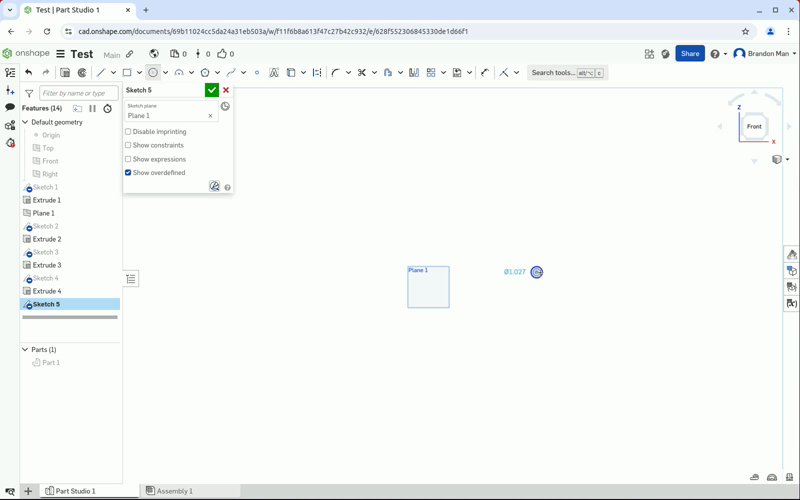
scroll(6)
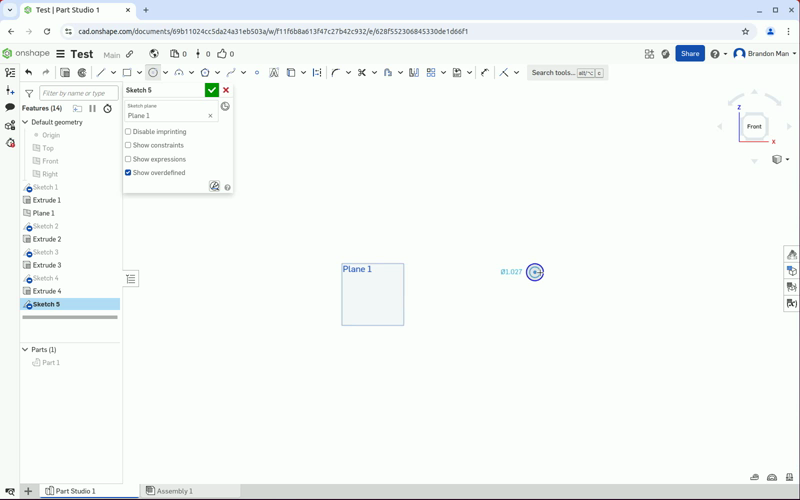
scroll(6)
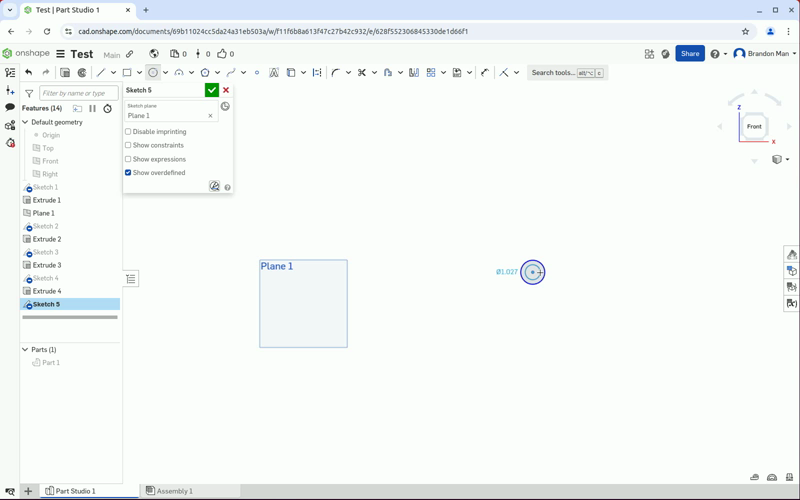
scroll(6)
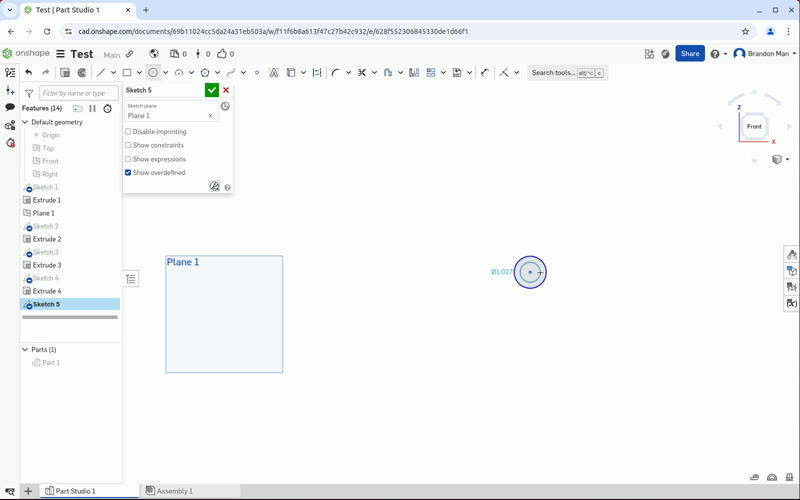
scroll(6)
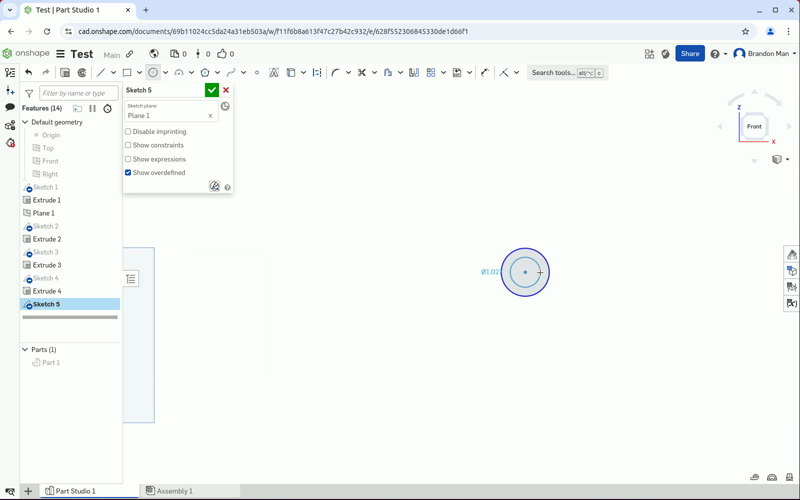
scroll(6)
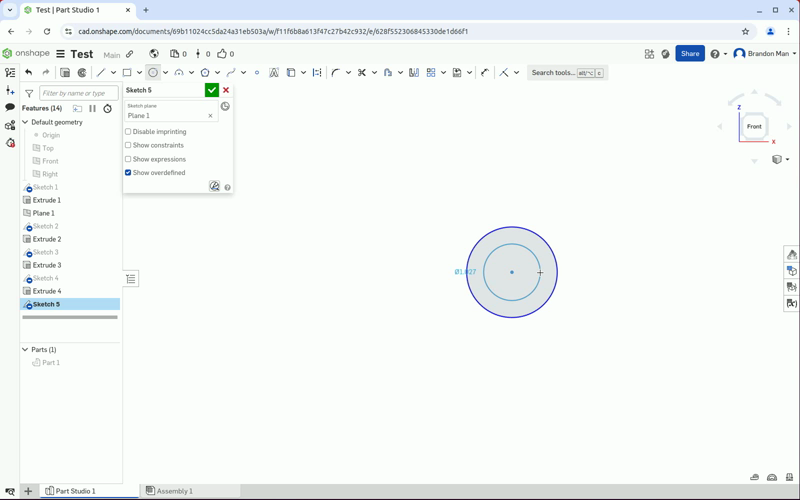
click(540, 272)
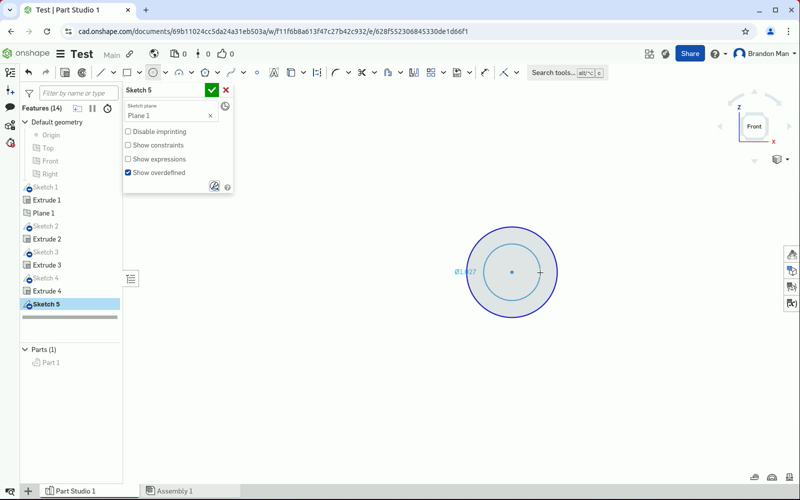
scroll(-6)
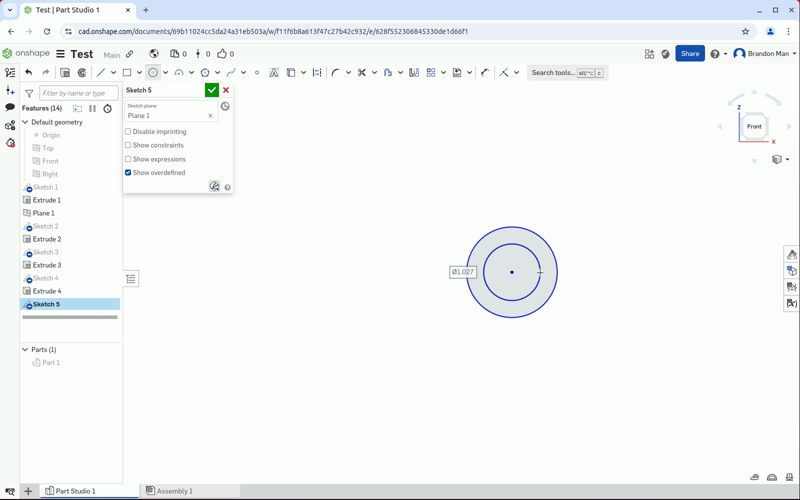
scroll(-6)
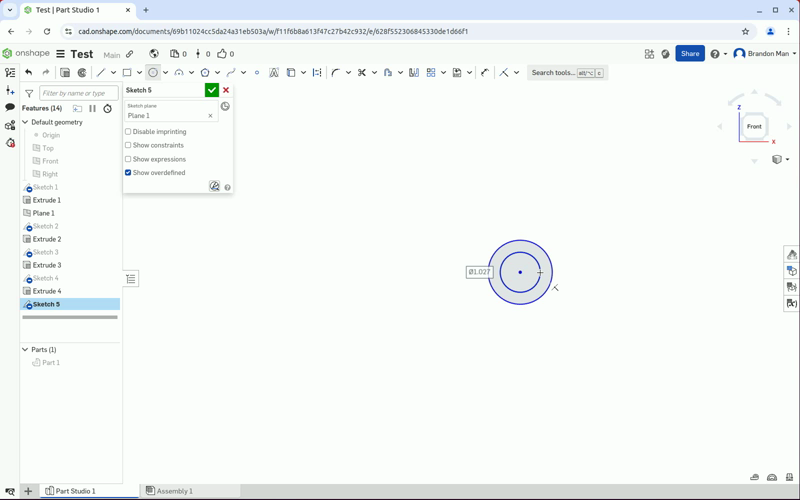
scroll(-6)
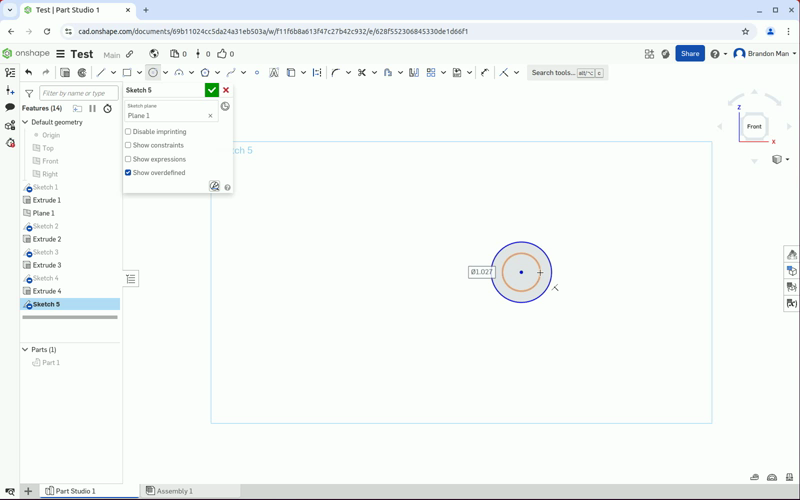
scroll(-6)
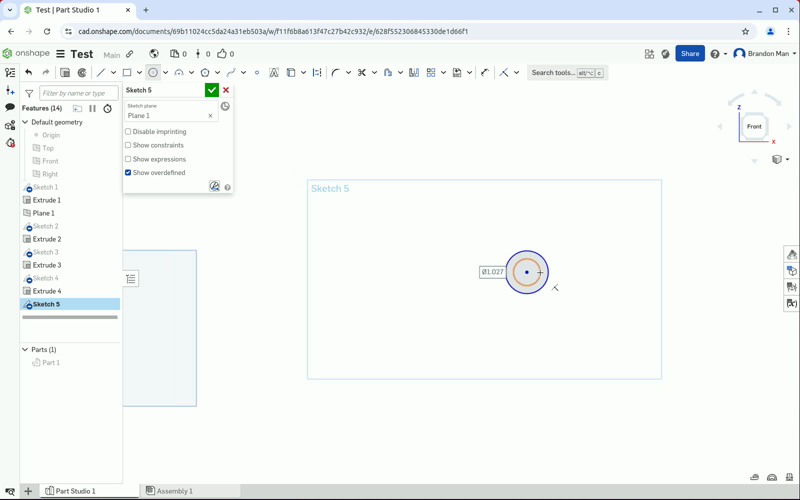
scroll(-6)
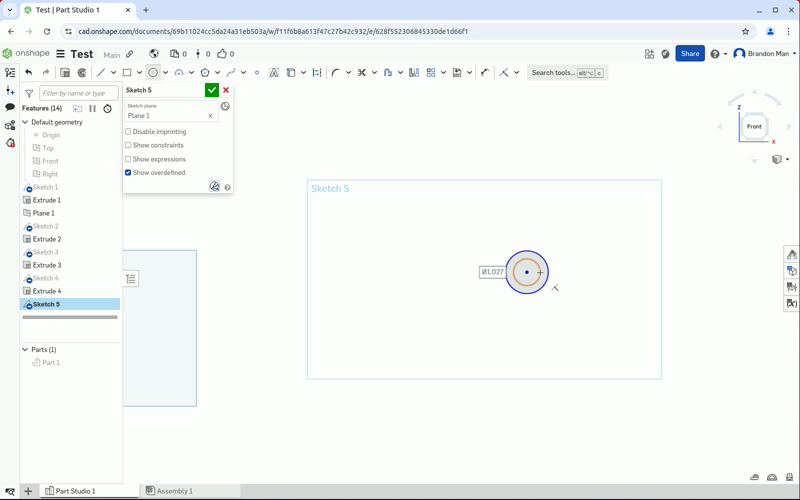
scroll(-6)
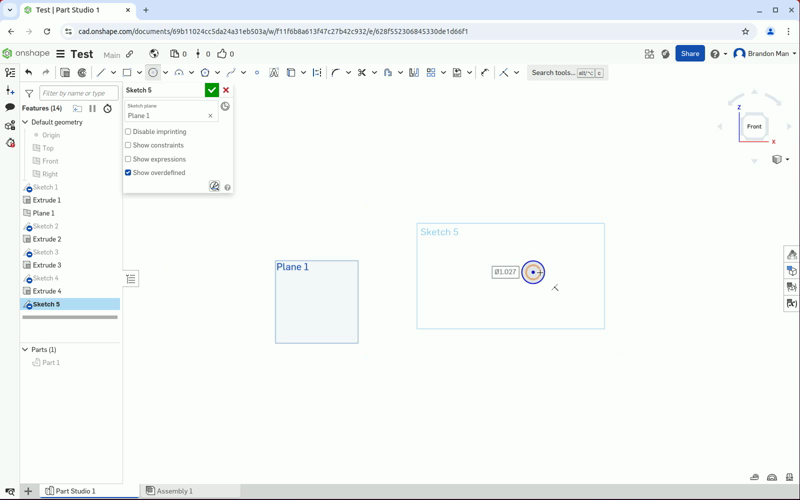
scroll(-6)
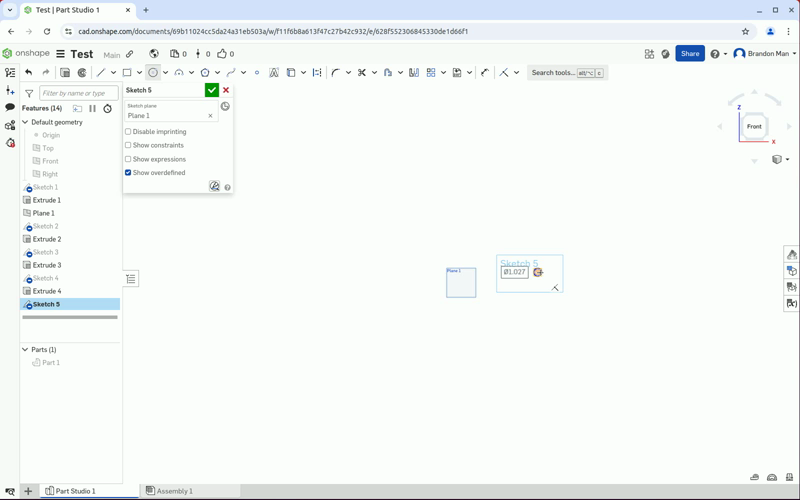
key(esc)
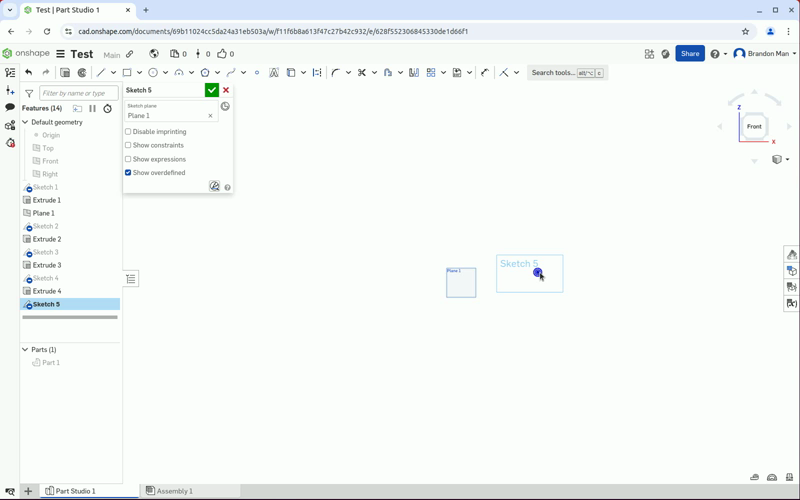
mouse_move(540, 272)
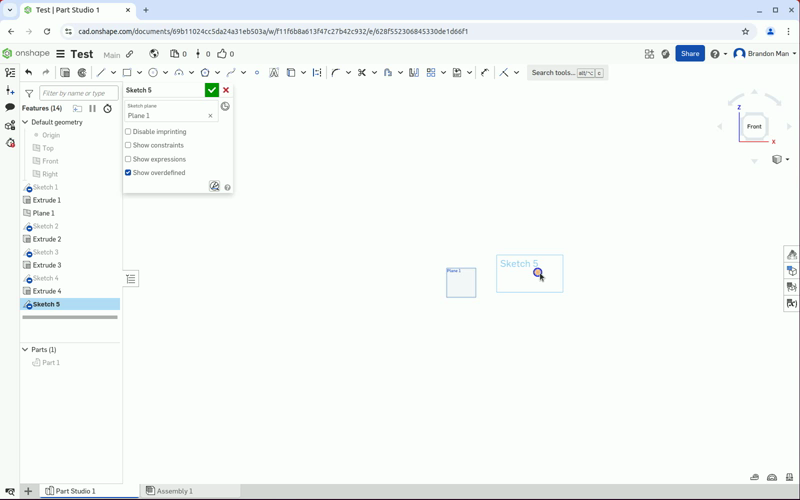
scroll(6)
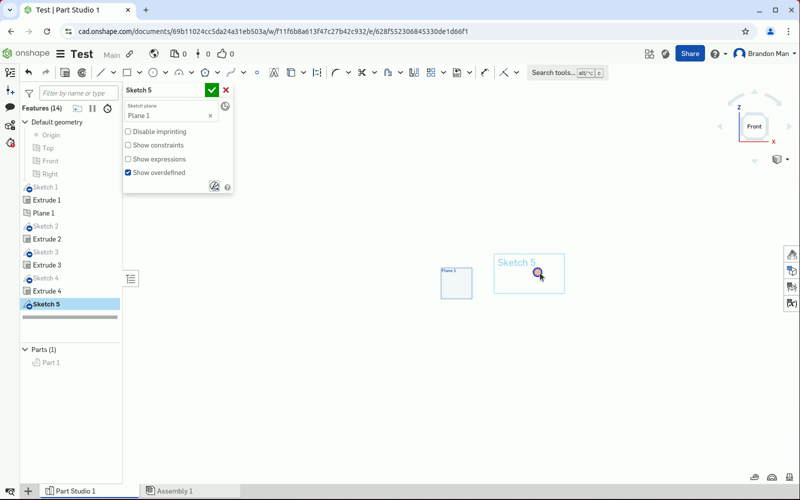
scroll(6)
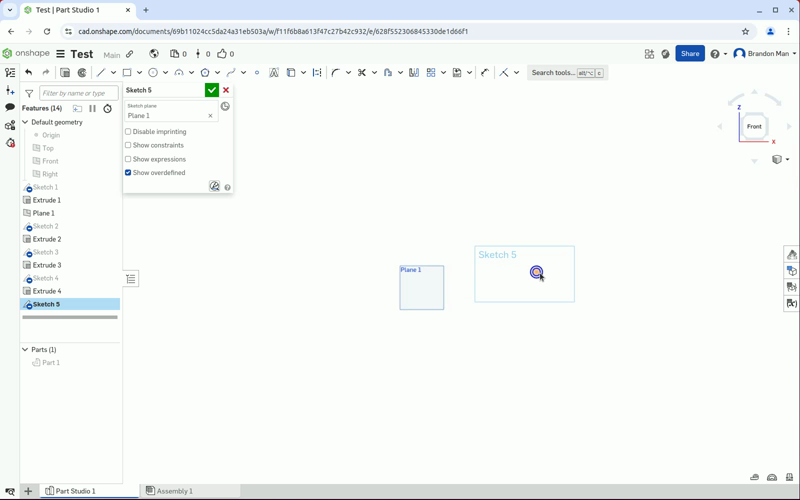
scroll(6)
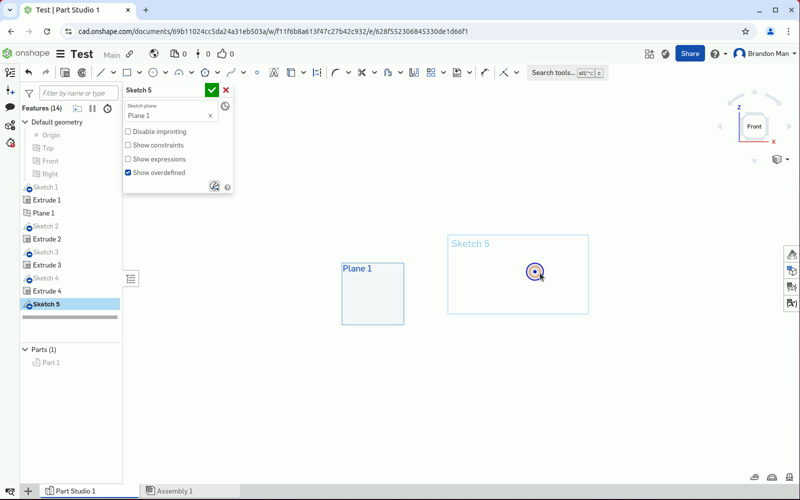
scroll(6)
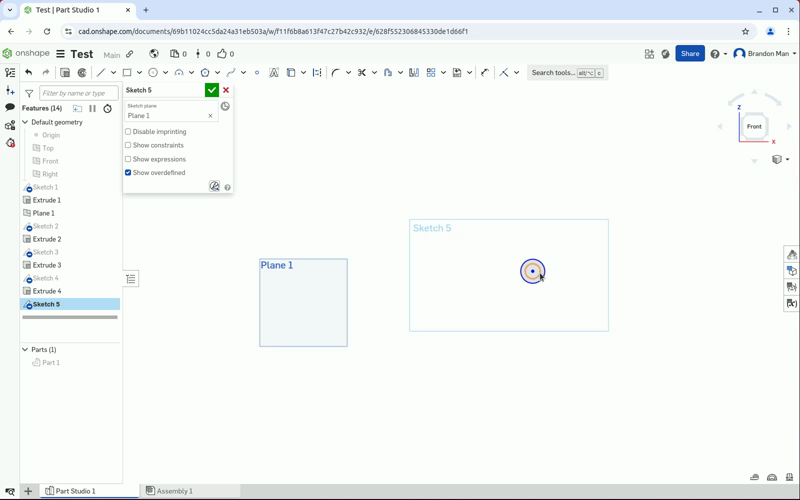
scroll(6)
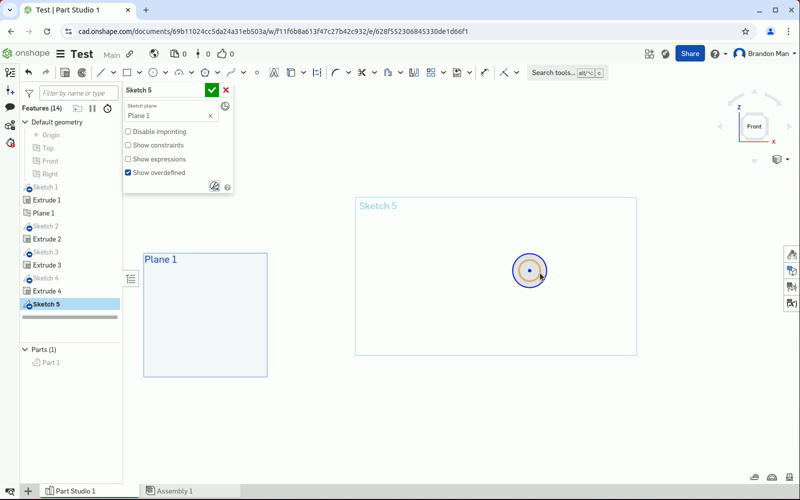
scroll(6)
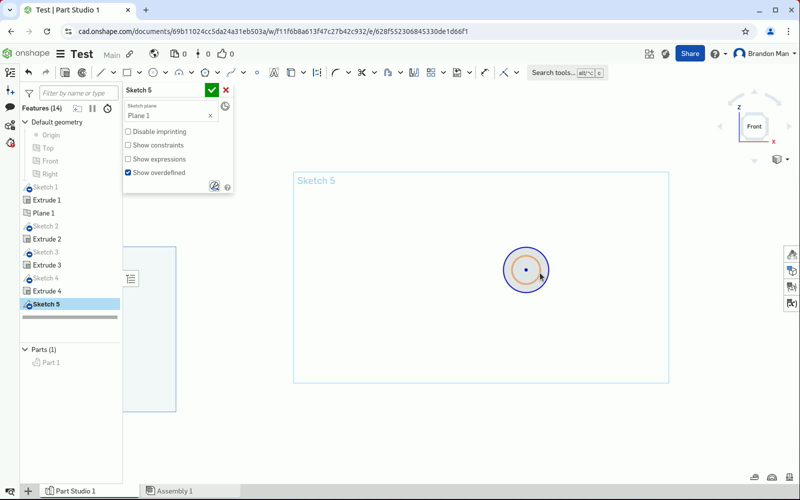
scroll(6)
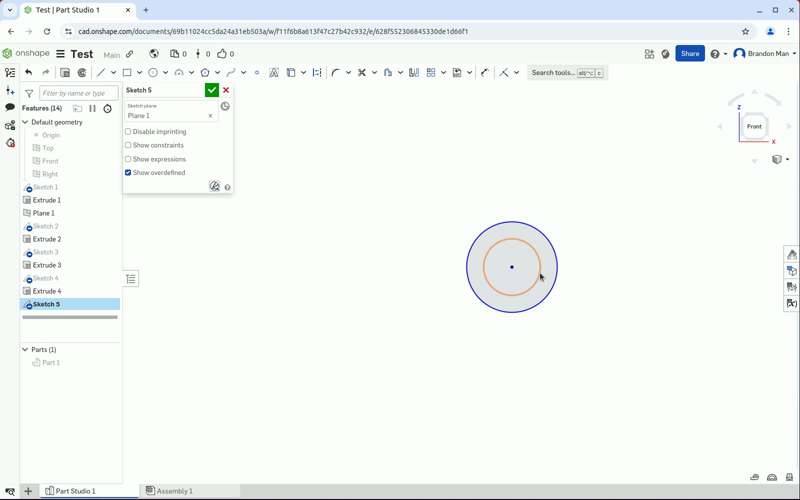
click(540, 272)
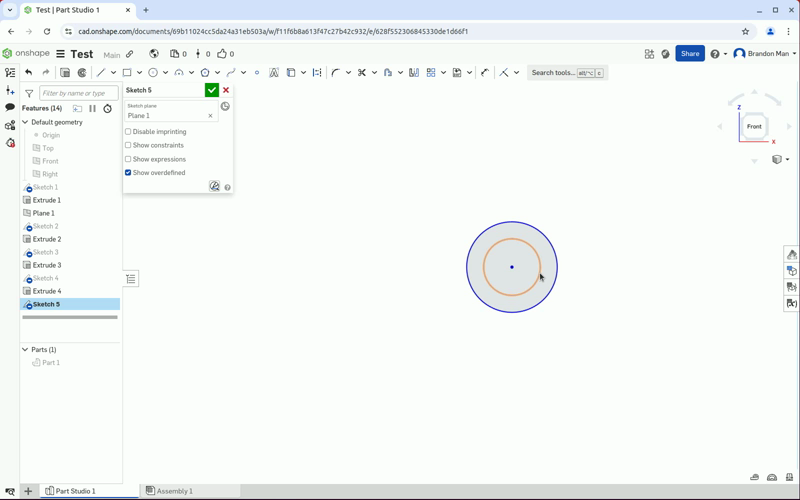
scroll(-6)
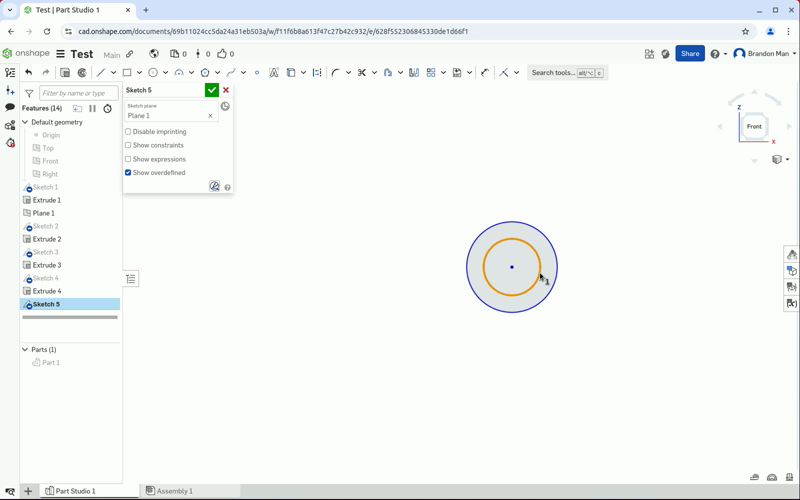
scroll(-6)
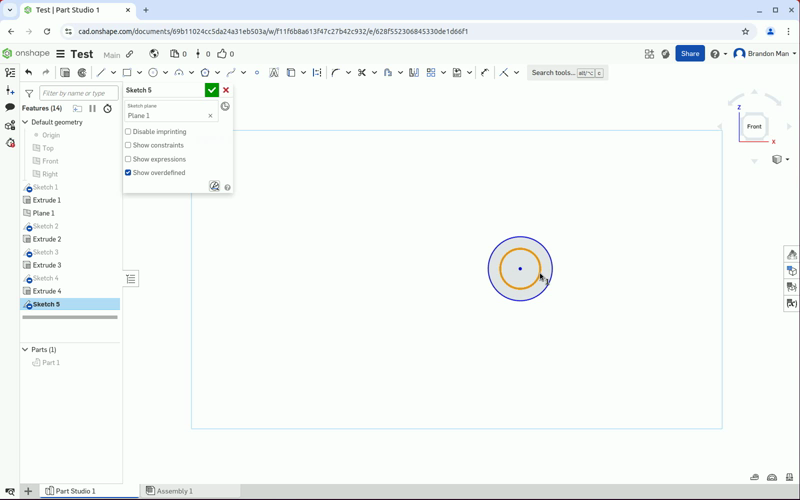
scroll(-6)
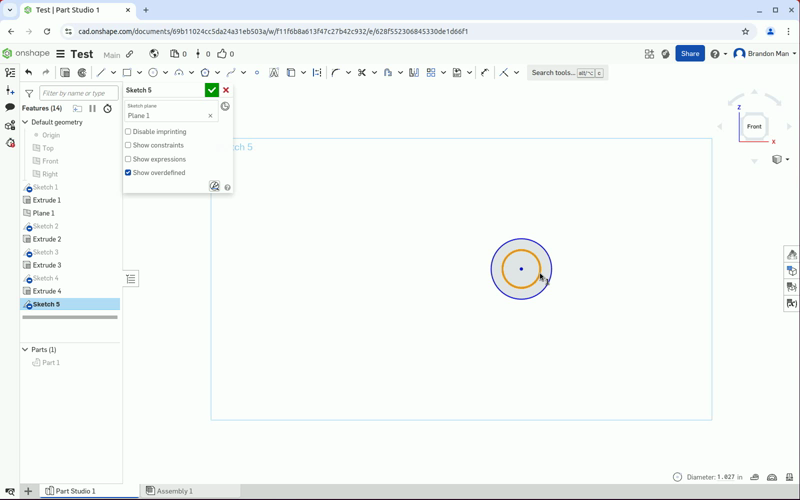
scroll(-6)
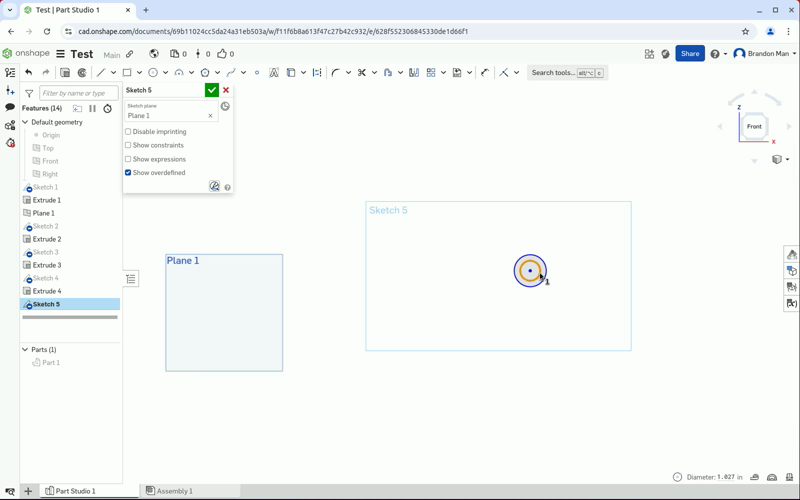
scroll(-6)
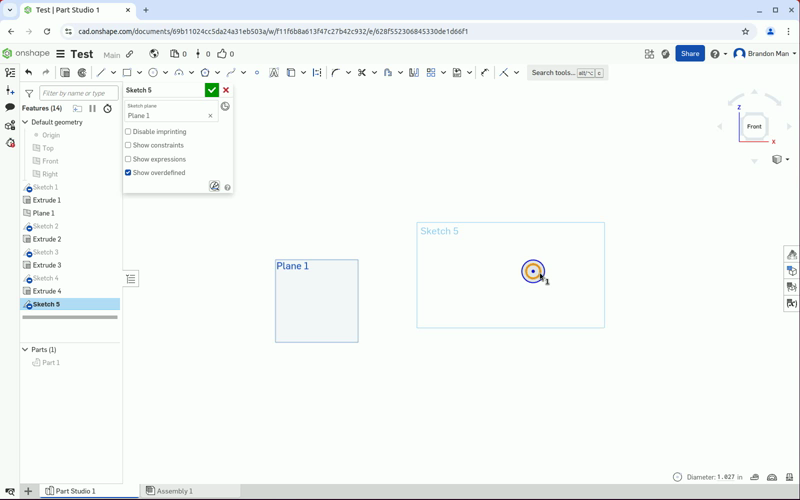
scroll(-6)
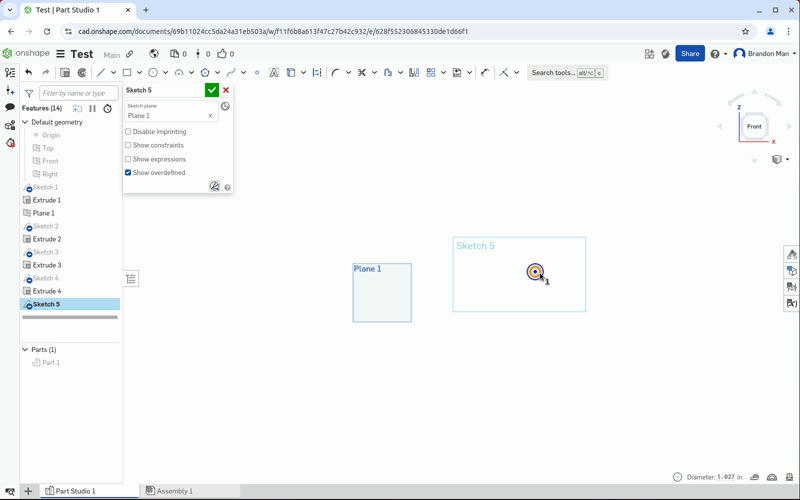
scroll(-6)
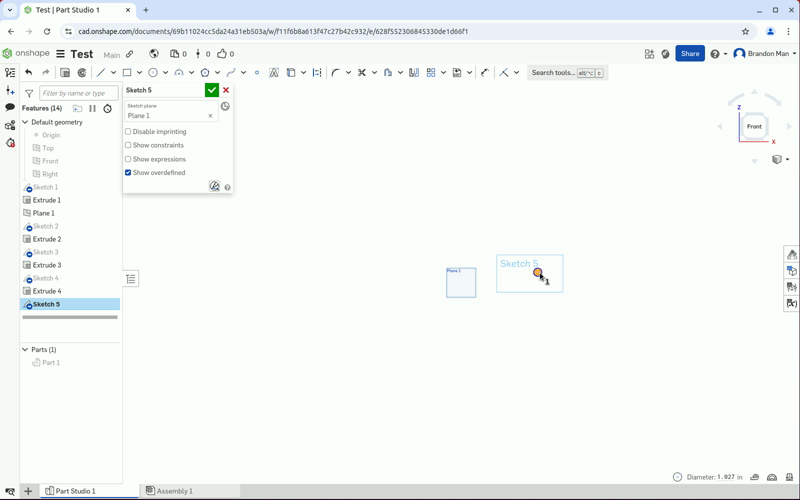
mouse_move(73, 352)
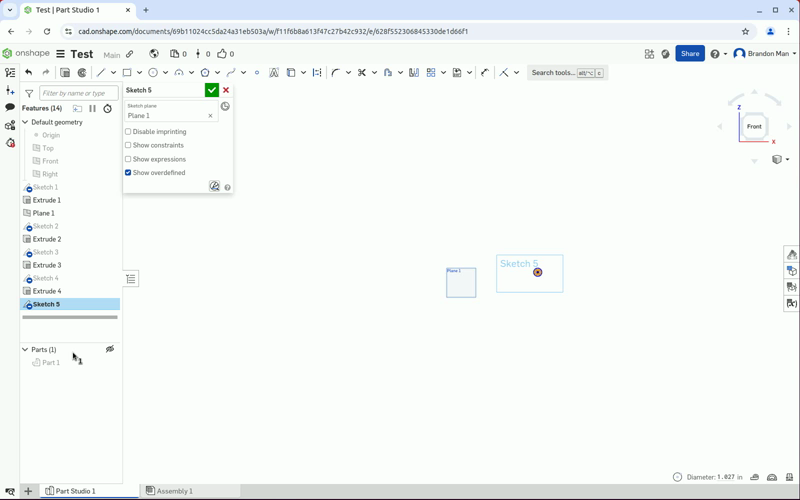
key(shift+y)
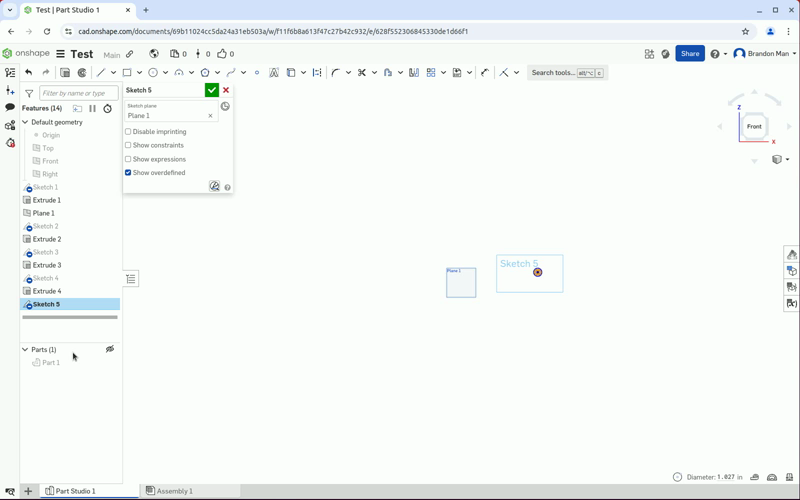
key(shift+e)
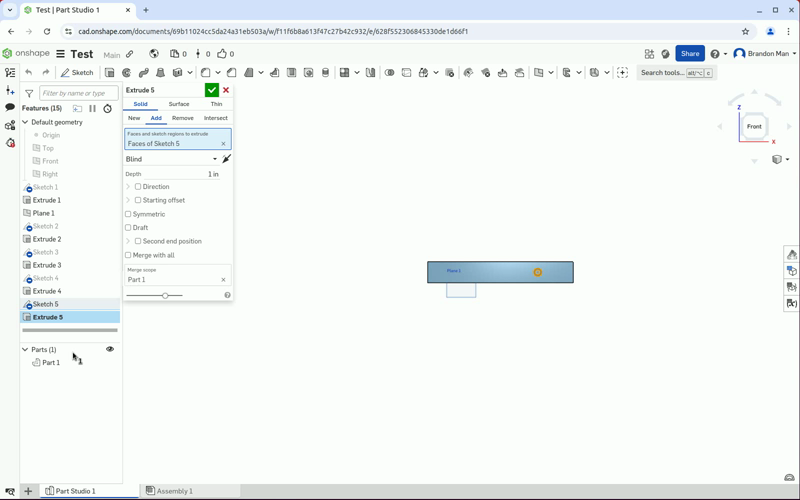
mouse_move(143, 106)
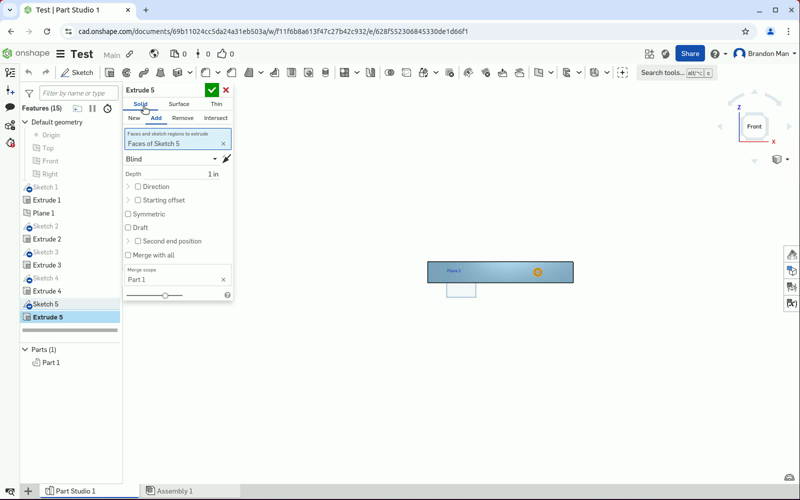
click(143, 106)
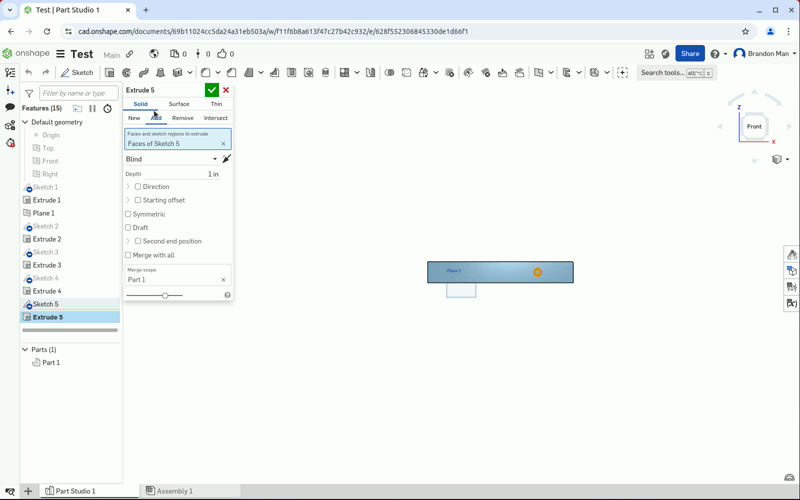
mouse_move(186, 120)
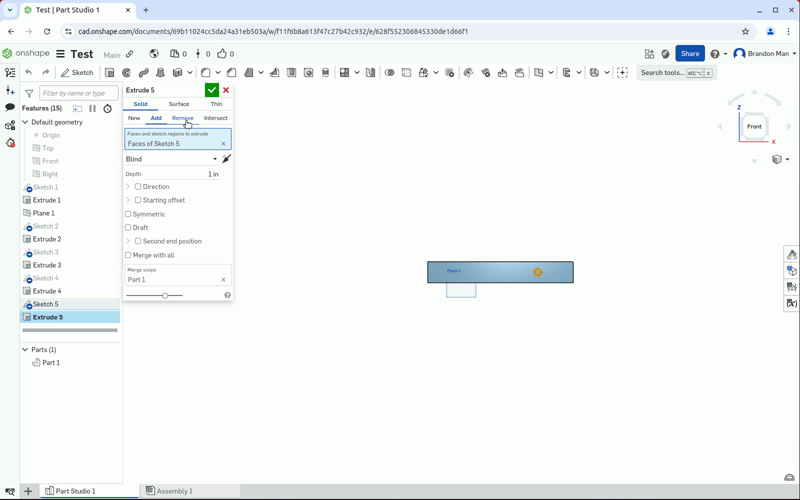
click(186, 120)
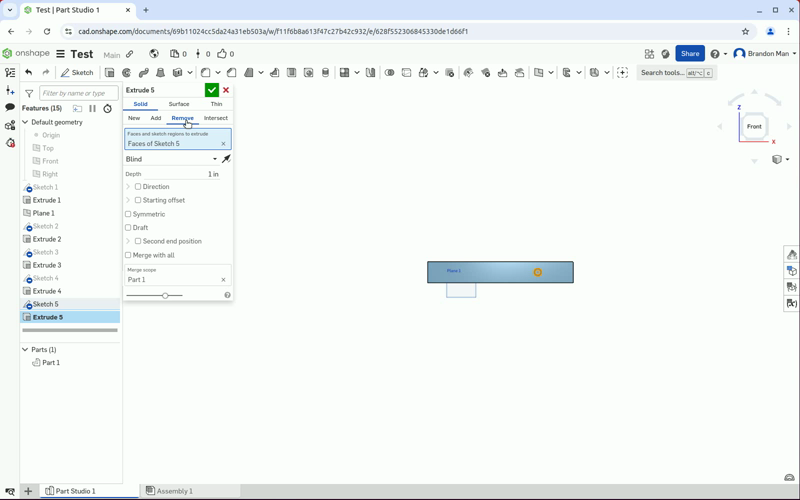
key(tab, 4)
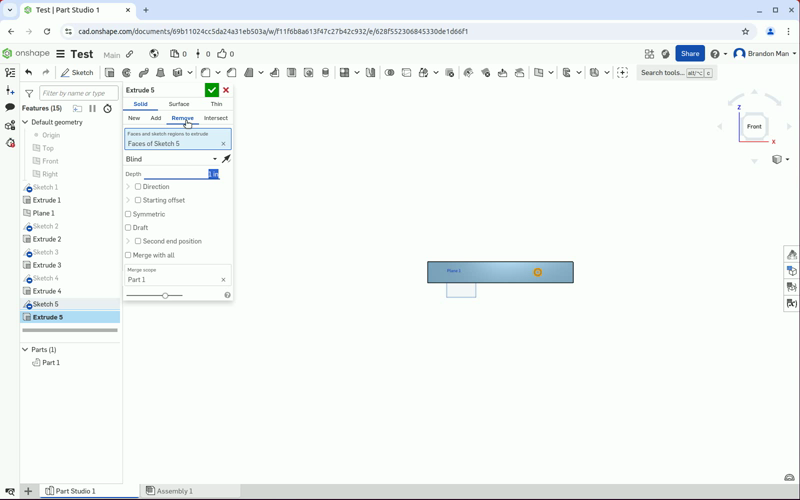
text(1.204)
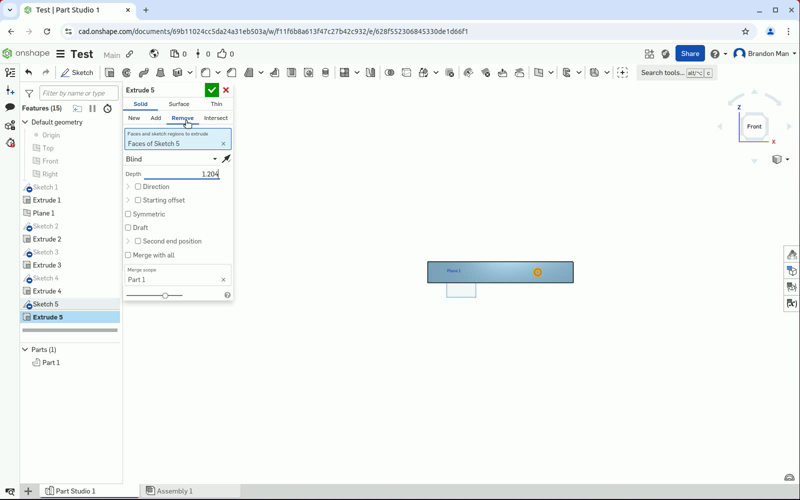
key(tab, 6)
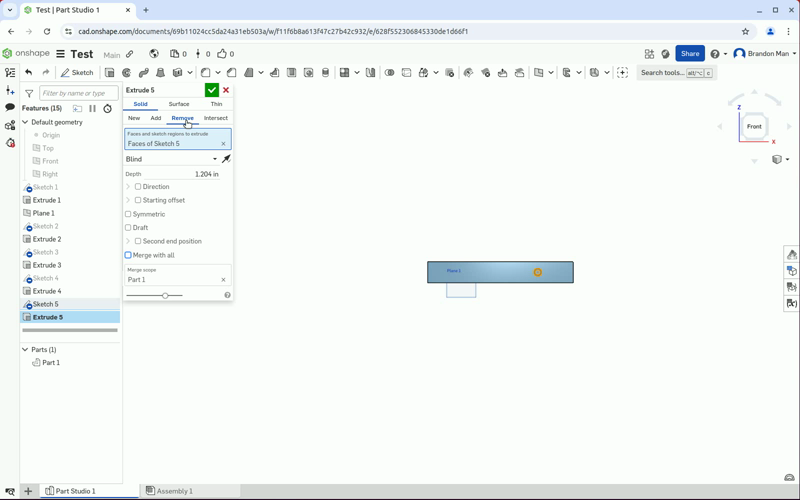
key(space)
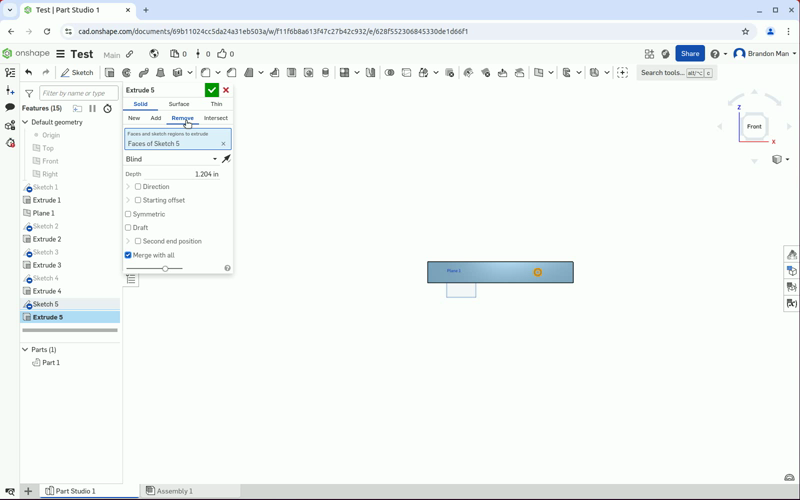
key(enter)
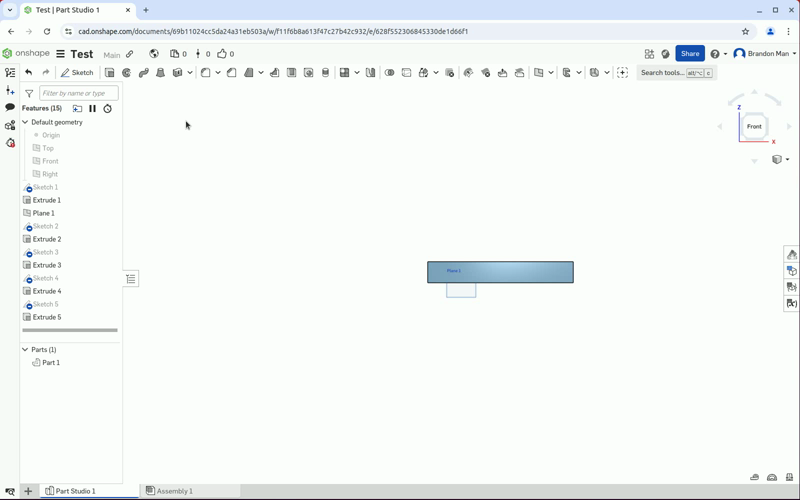
key(shift+h)
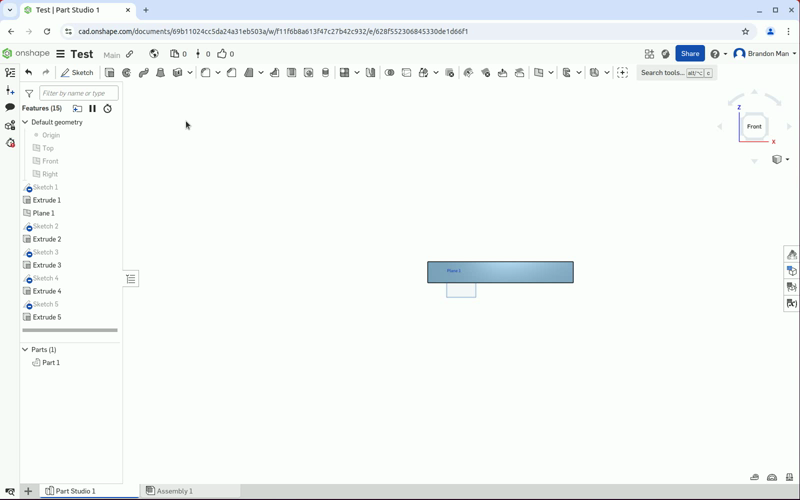
key(shift+h)
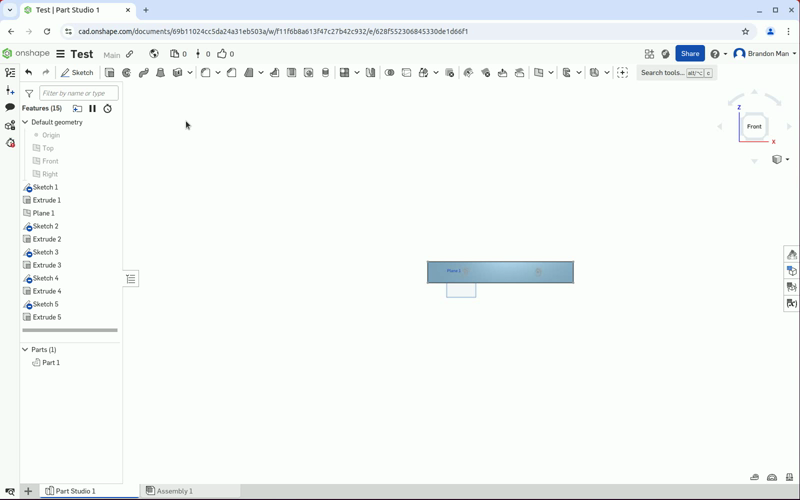
key(shift+7)
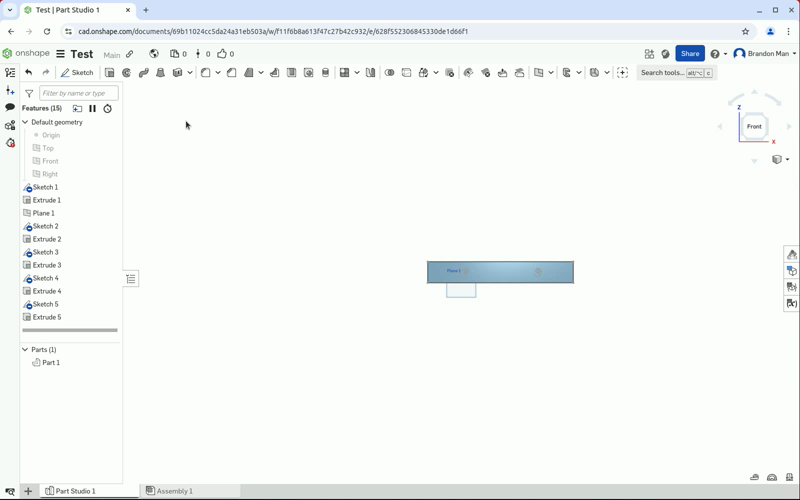
key(left, 2)
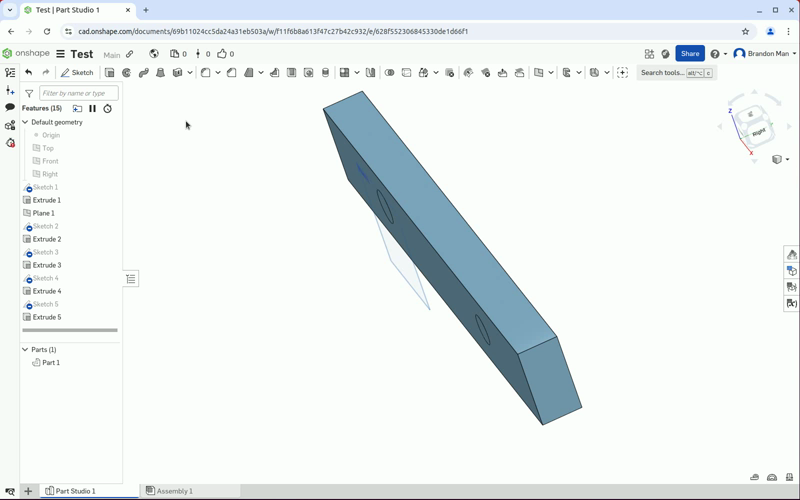
key(down, 2)
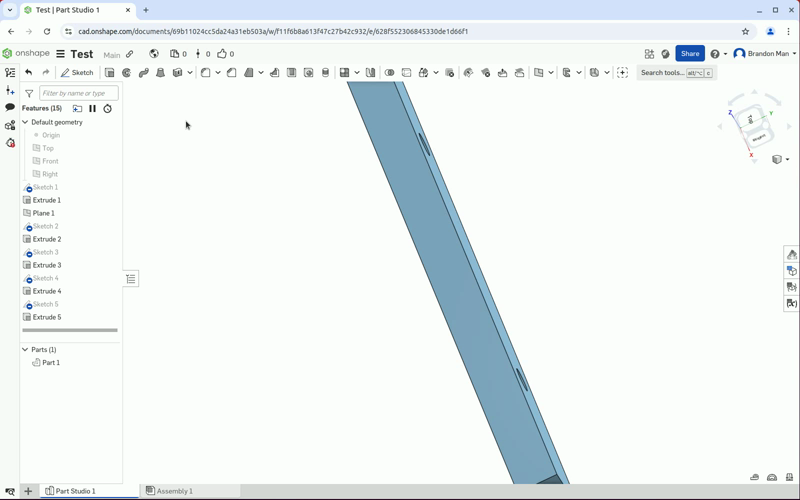
key(up, 2)
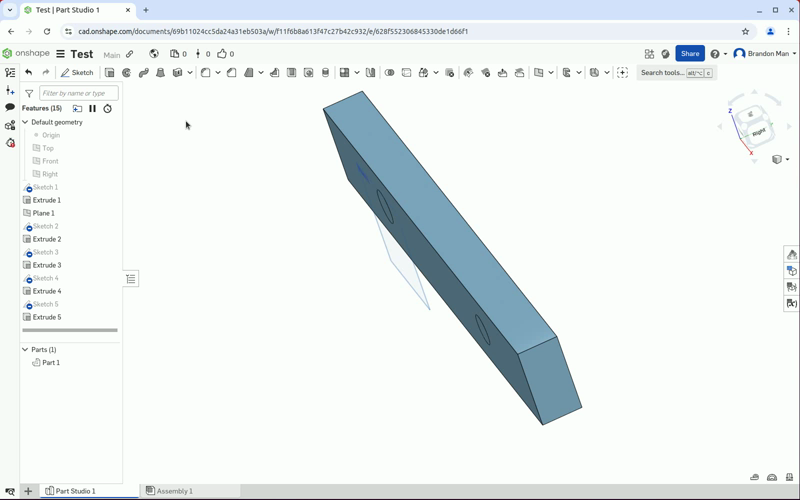
key(right, 2)
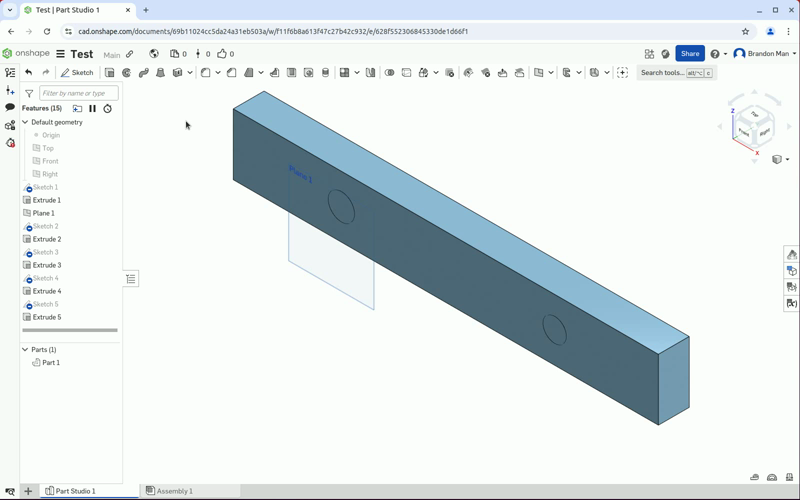
mouse_move(73, 189)
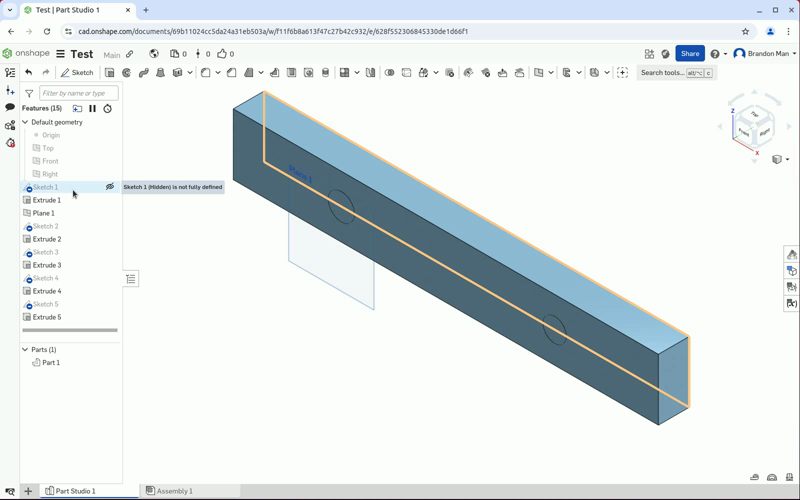
click(73, 189)